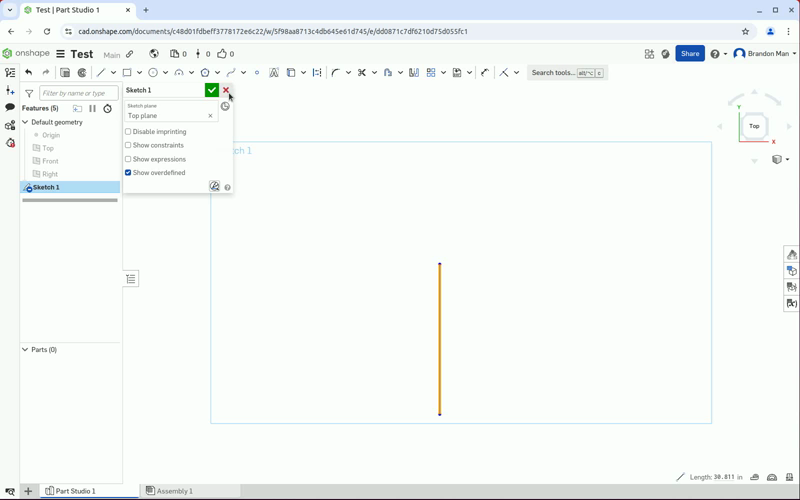
key(shift+h)
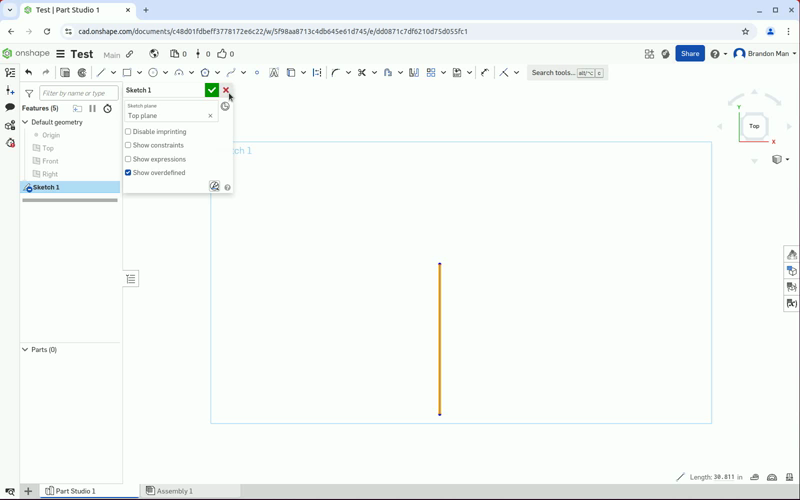
key(shift+s)
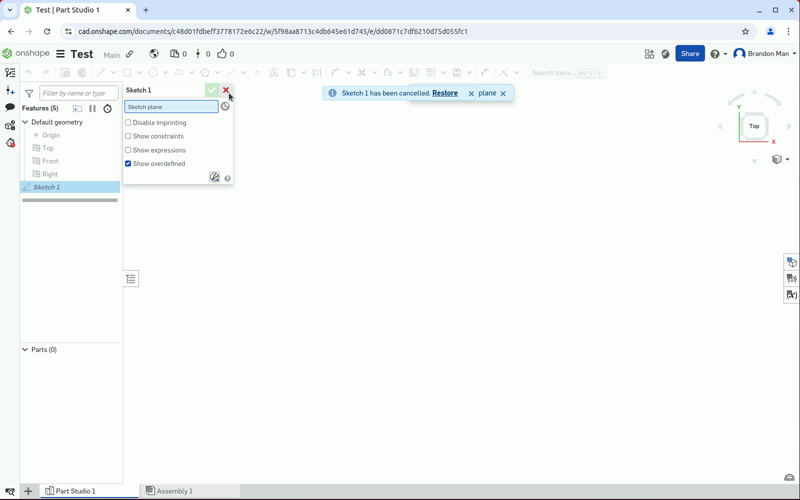
mouse_move(73, 150)
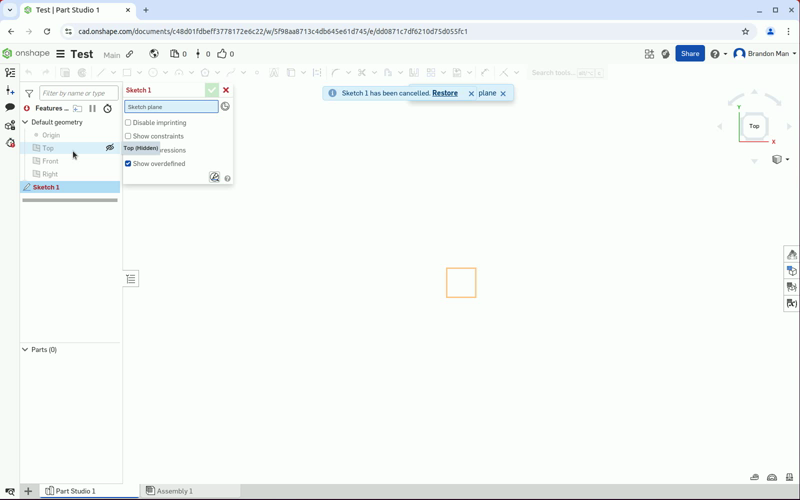
click(73, 150)
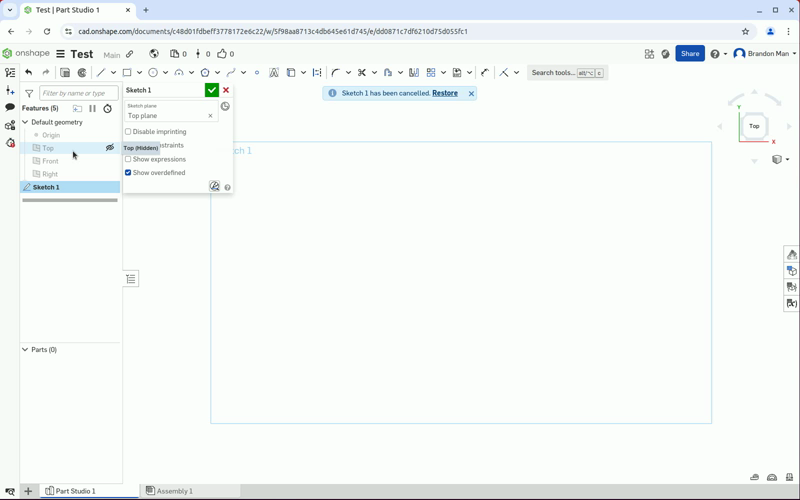
mouse_move(73, 352)
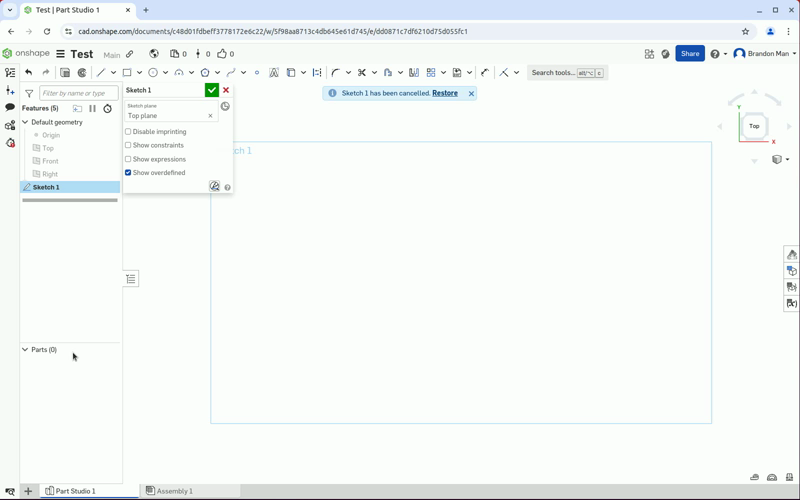
key(y)
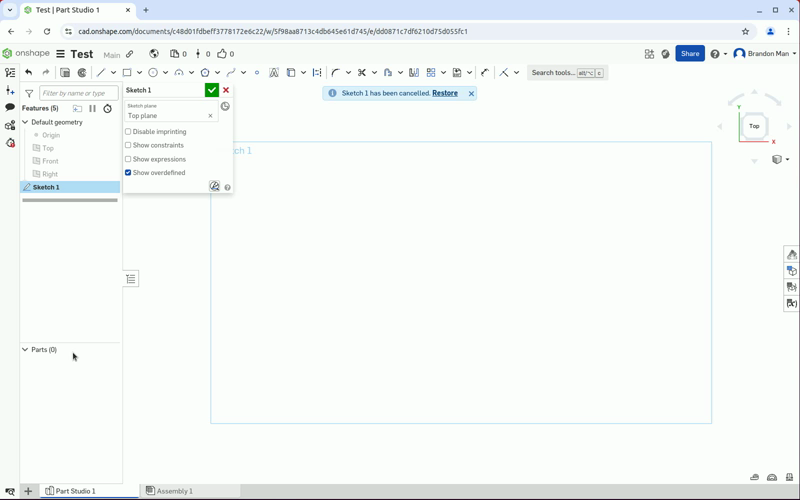
key(c)
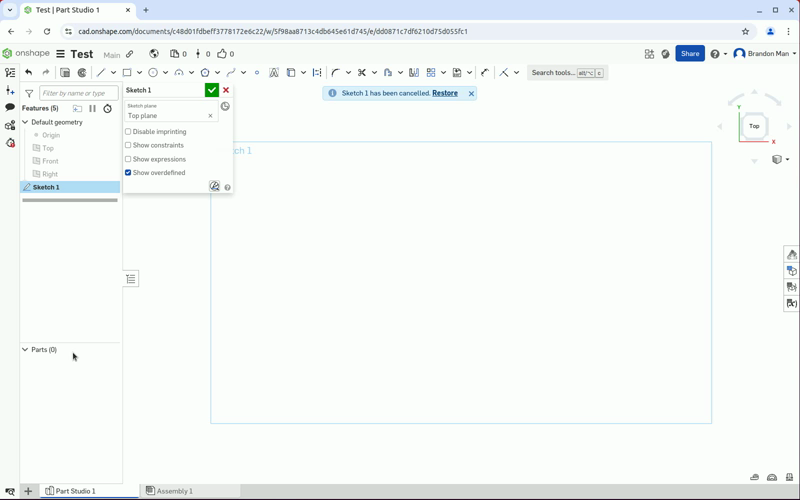
key_down(shift)
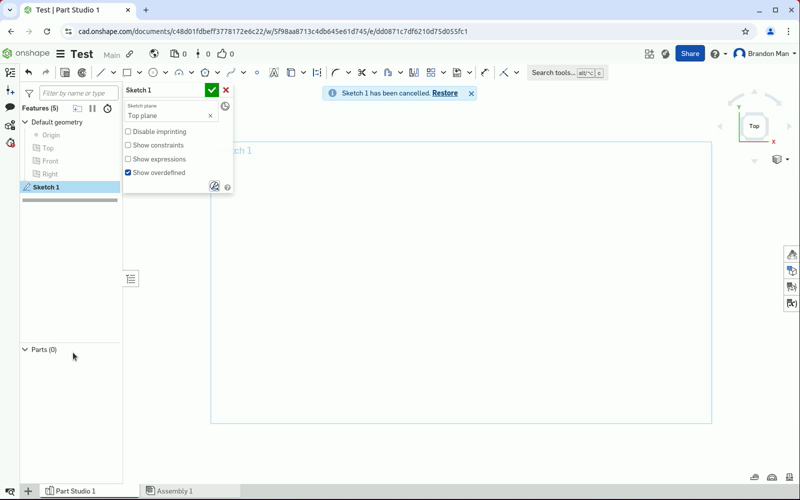
mouse_move(461, 282)
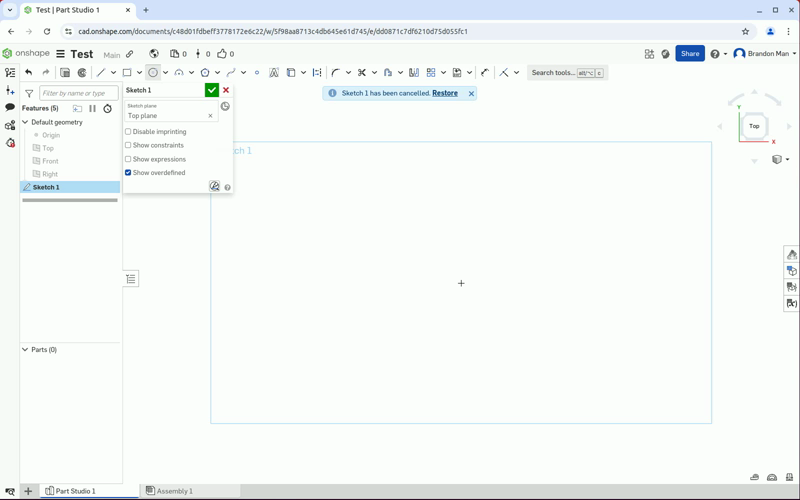
click(461, 282)
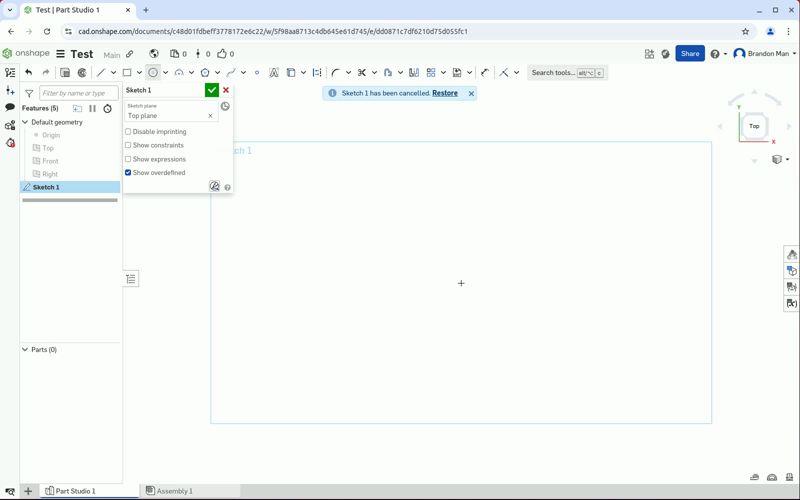
key_up(shift)
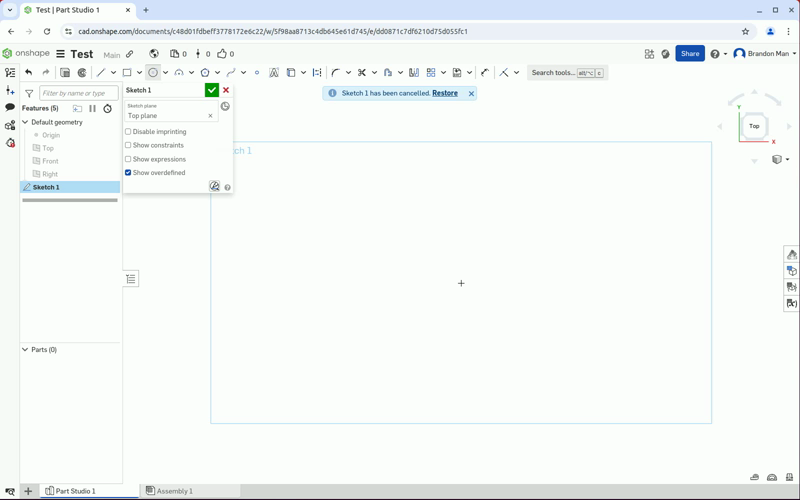
mouse_move(574, 282)
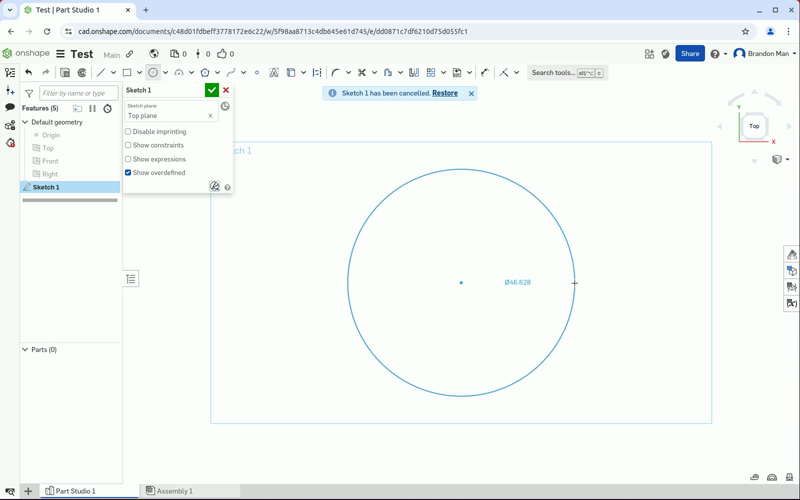
click(574, 282)
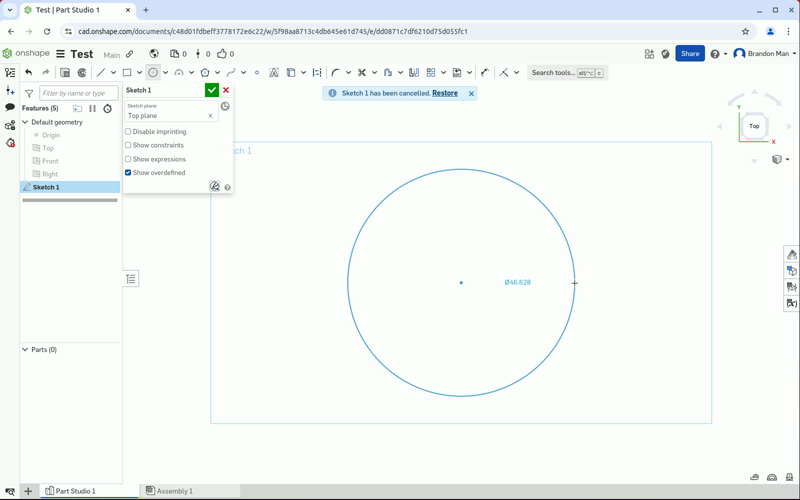
key(esc)
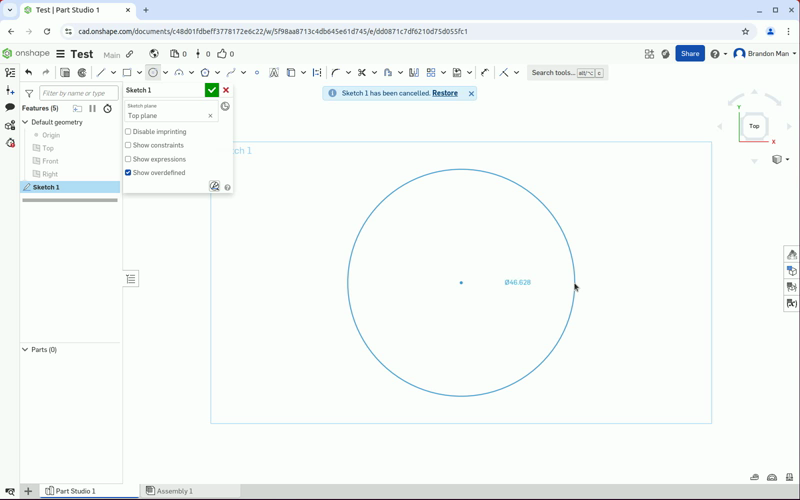
key(c)
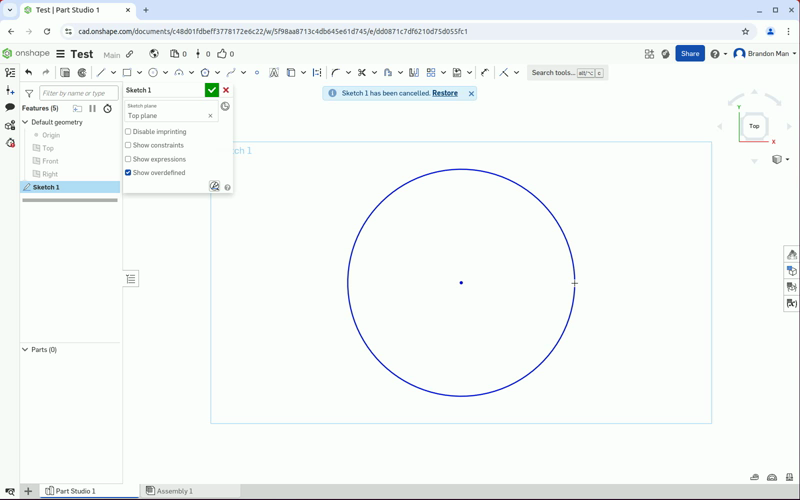
key_down(shift)
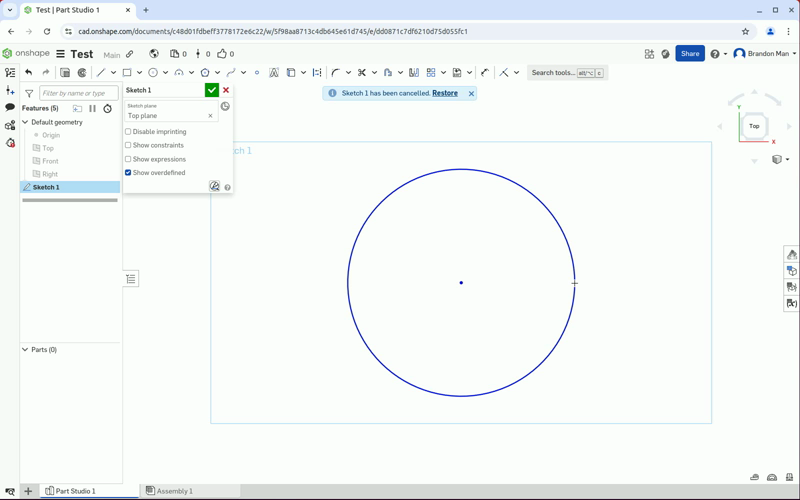
mouse_move(461, 282)
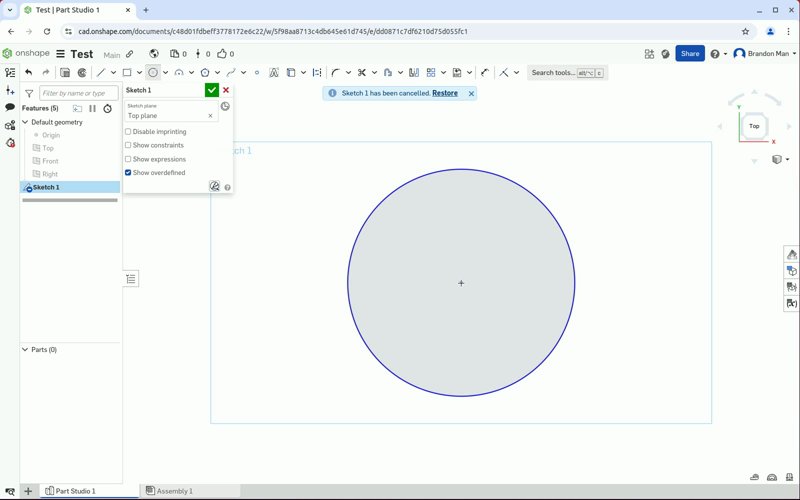
click(461, 282)
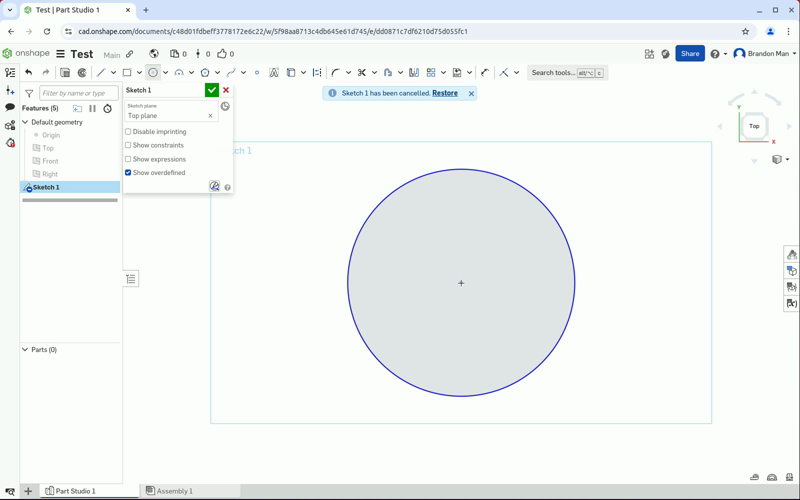
key_up(shift)
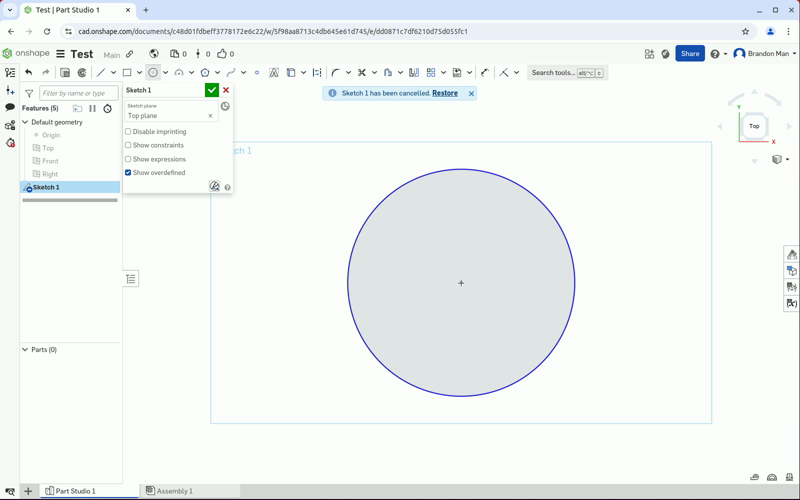
mouse_move(503, 282)
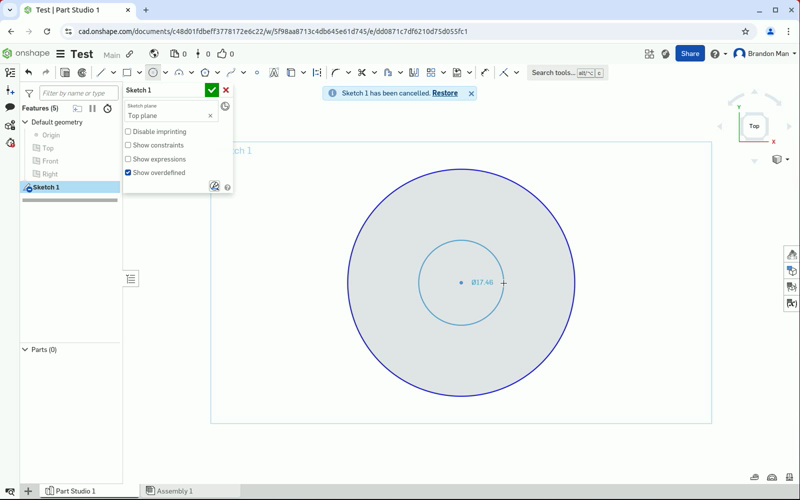
click(503, 282)
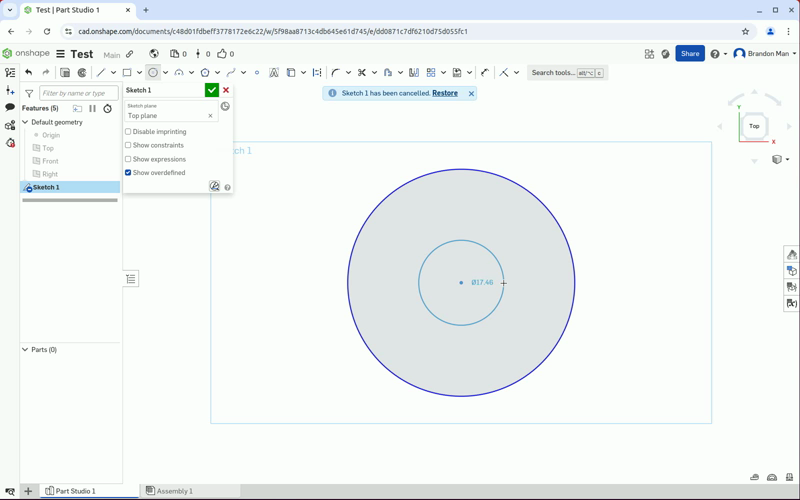
key(esc)
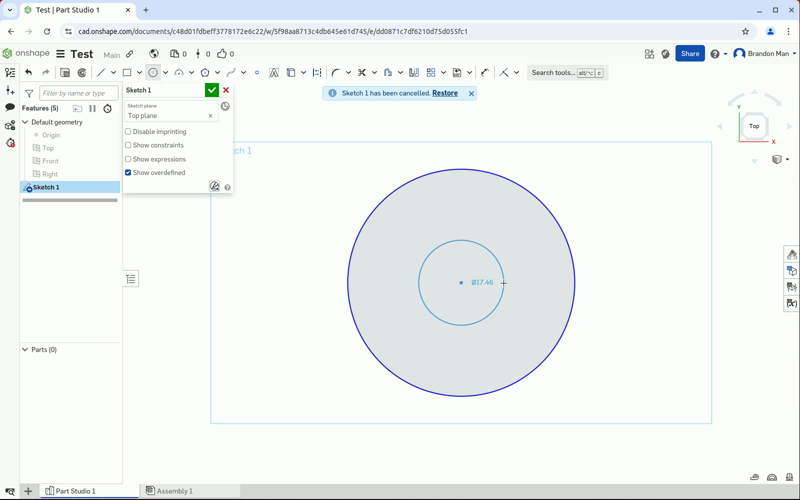
mouse_move(534, 334)
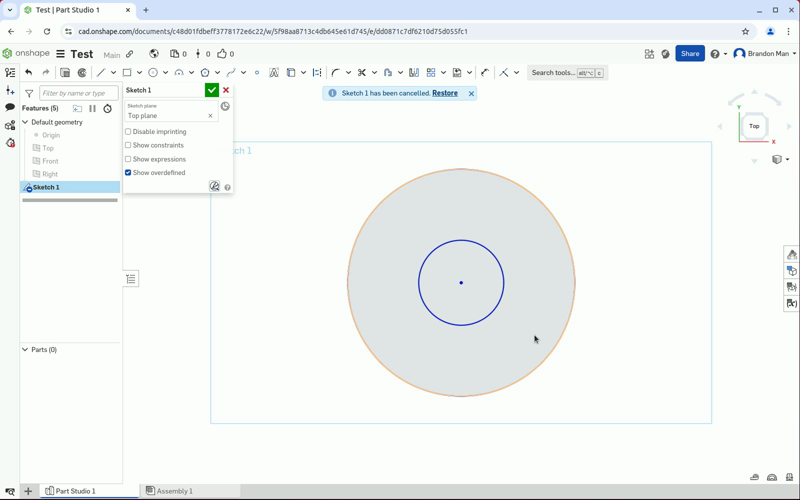
click(534, 334)
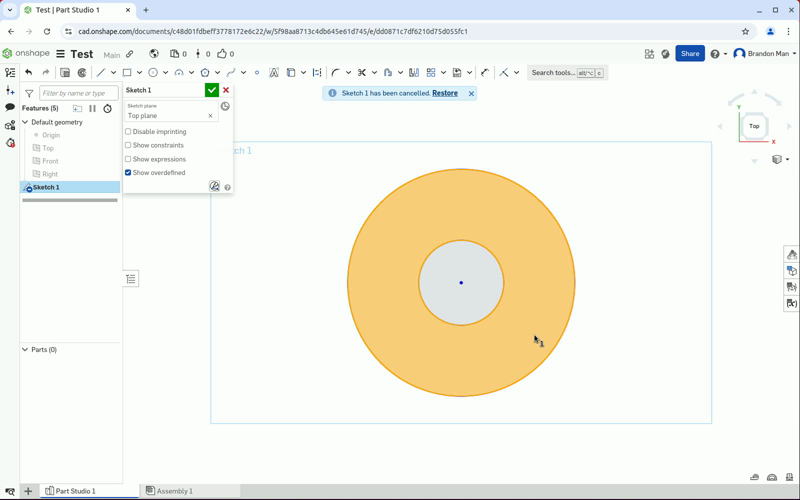
mouse_move(73, 352)
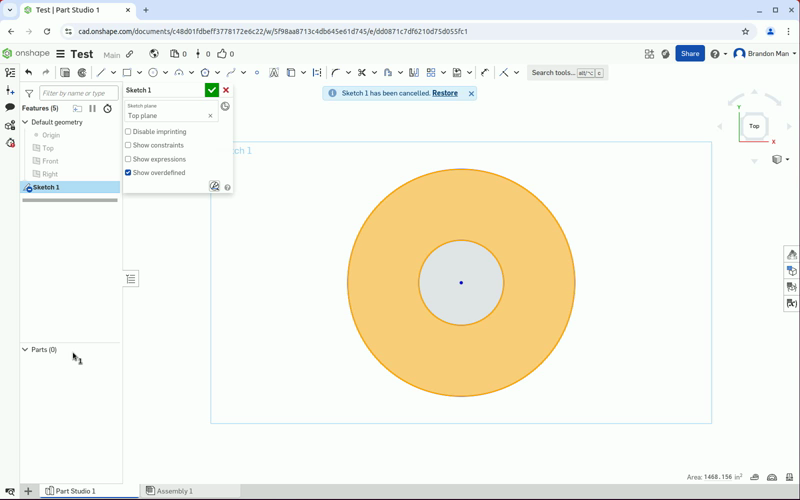
key(shift+y)
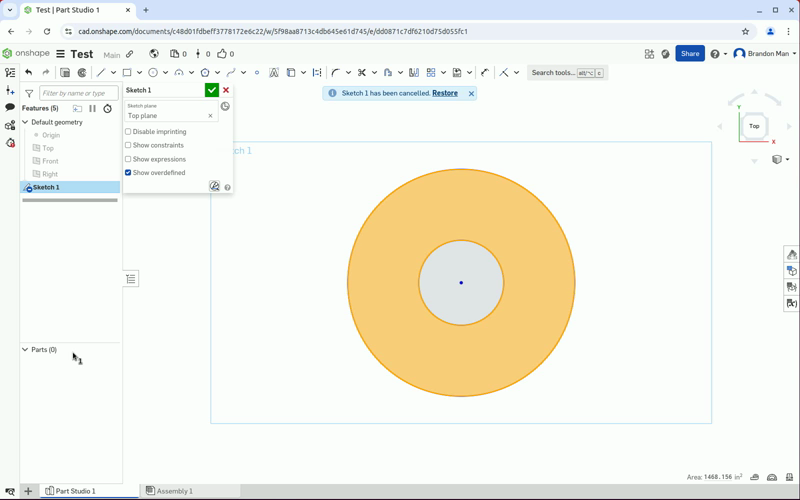
key(shift+e)
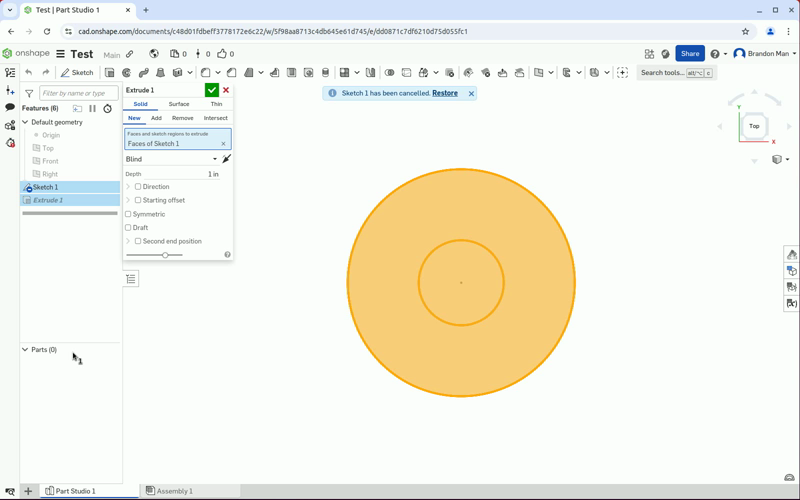
mouse_move(143, 106)
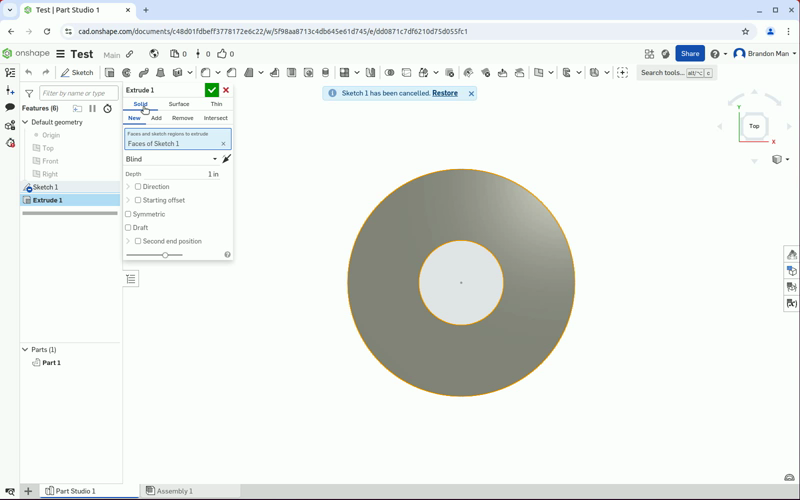
click(143, 106)
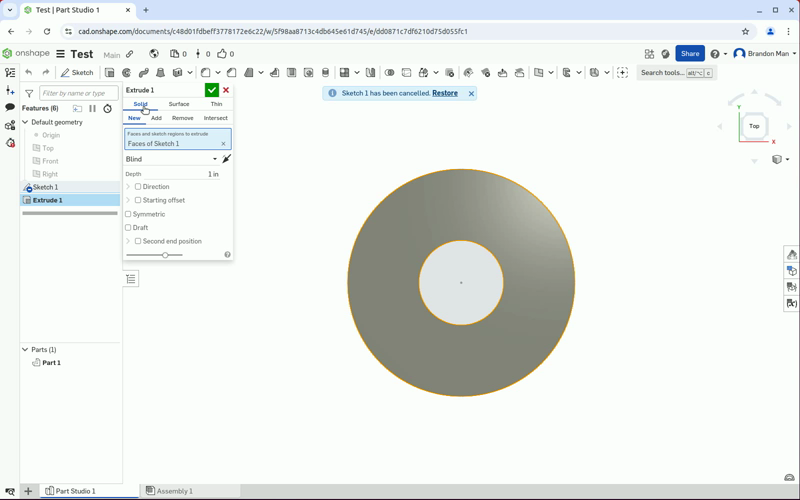
mouse_move(137, 120)
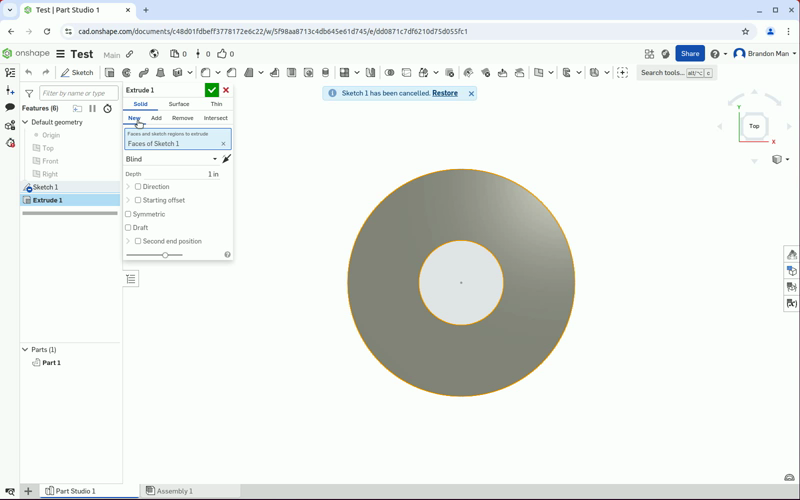
click(137, 120)
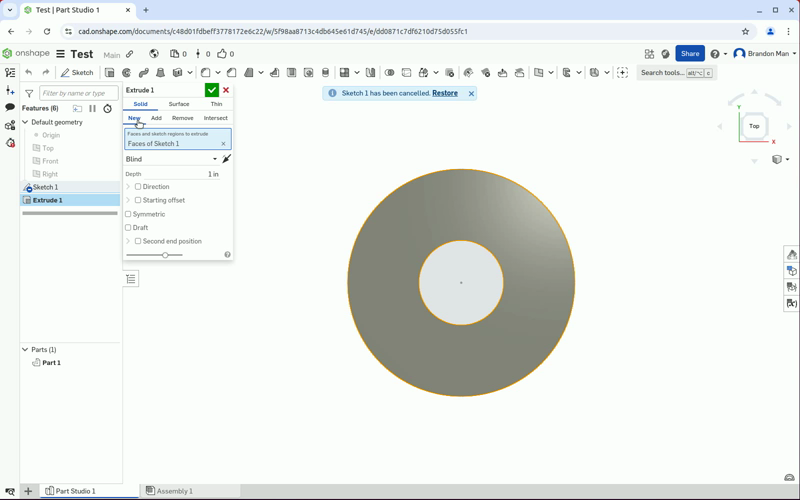
key(tab, 4)
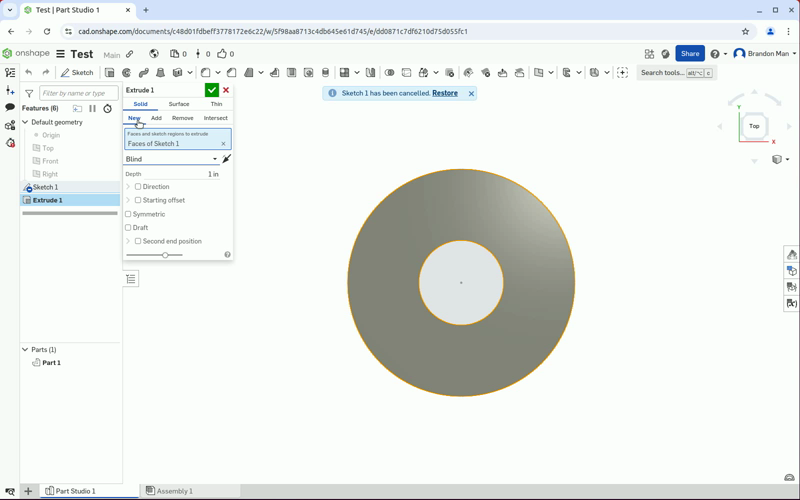
text(1.685)
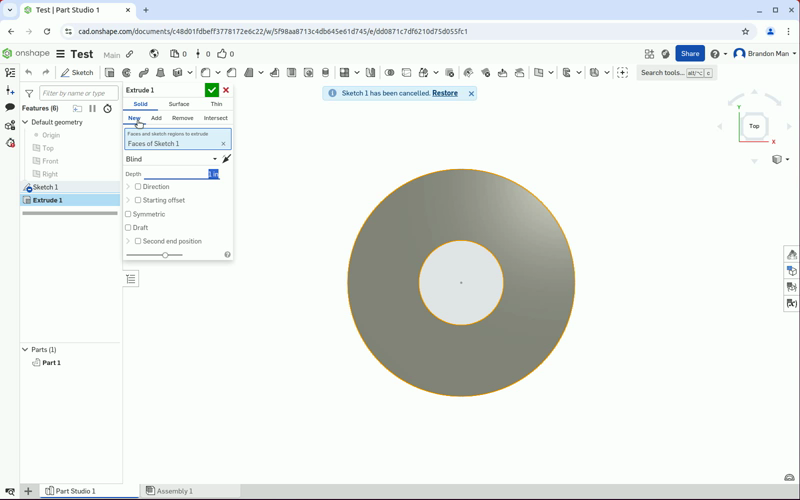
key(enter)
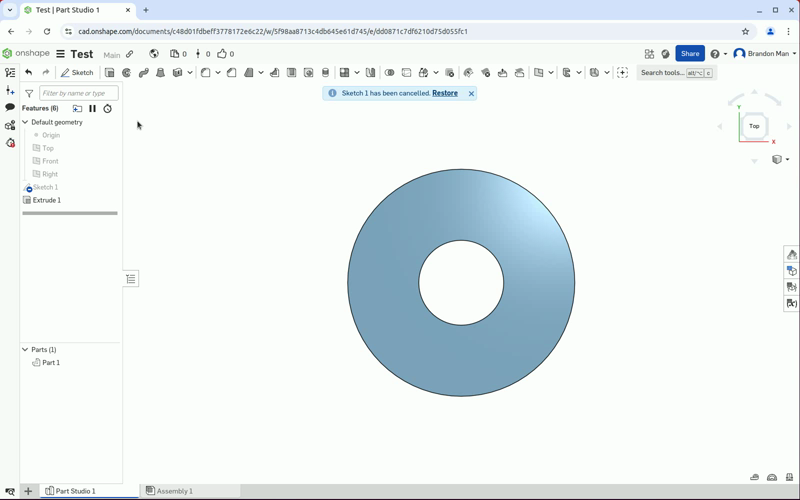
key(shift+h)
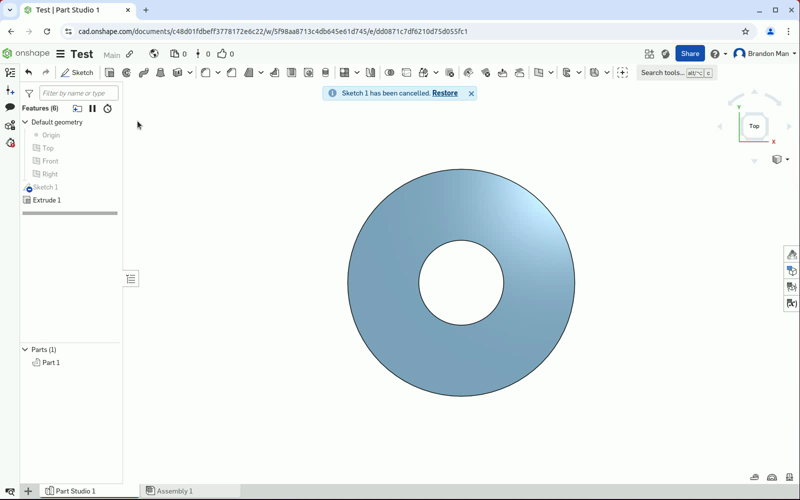
key(shift+h)
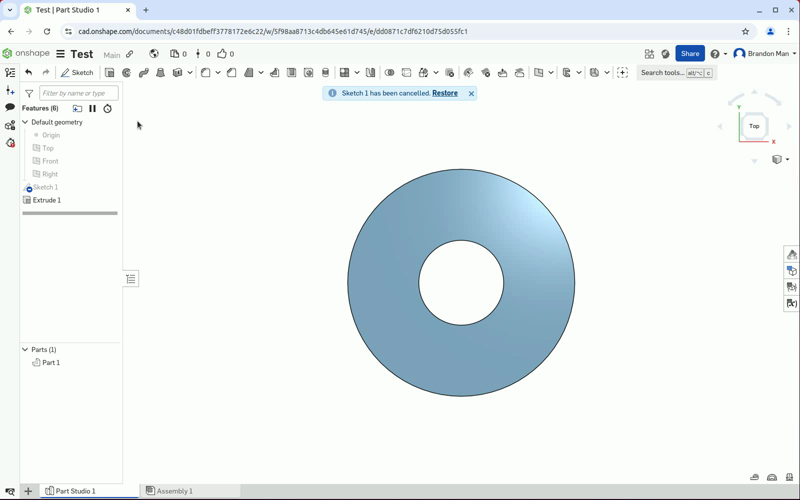
mouse_move(73, 189)
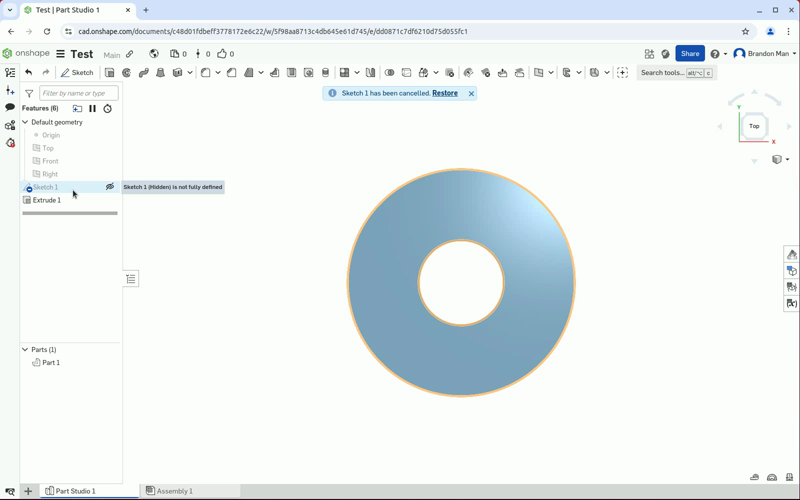
click(73, 189)
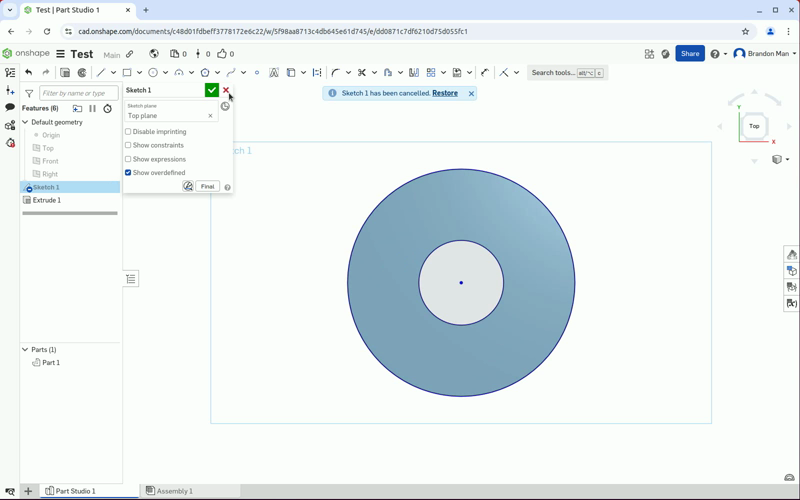
mouse_move(229, 92)
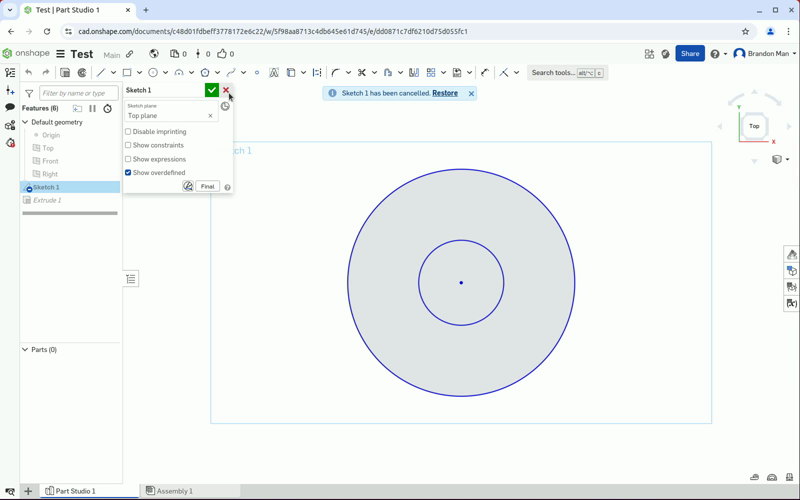
click(229, 92)
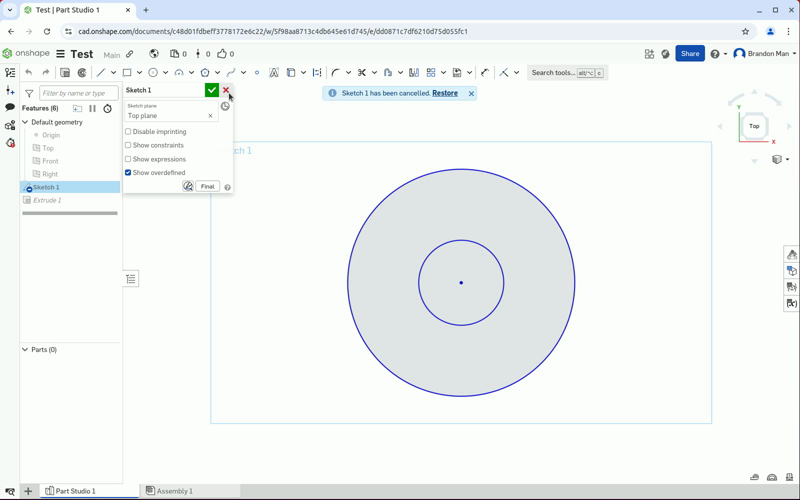
key(shift+s)
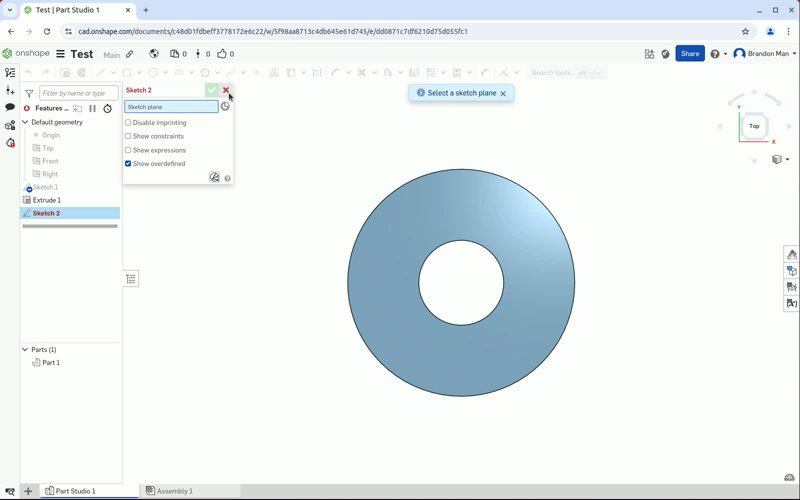
mouse_move(73, 150)
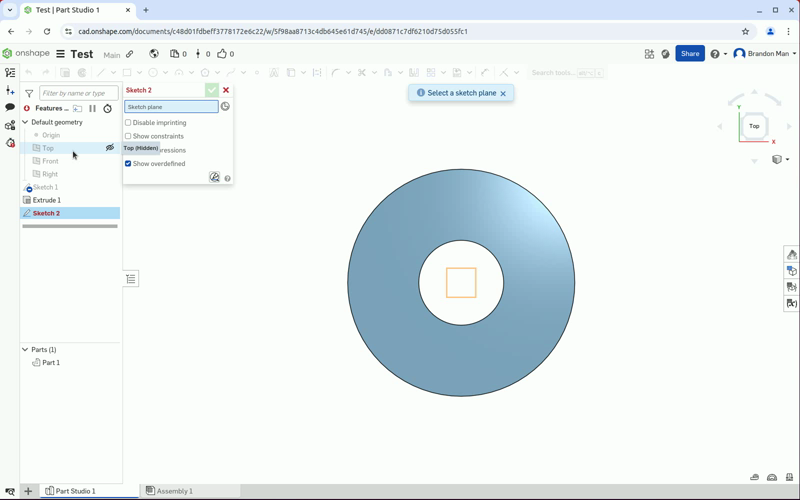
click(73, 150)
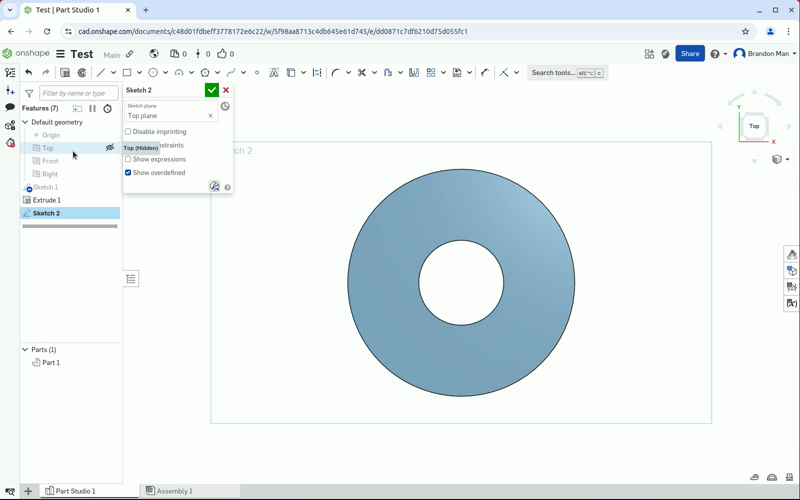
mouse_move(73, 352)
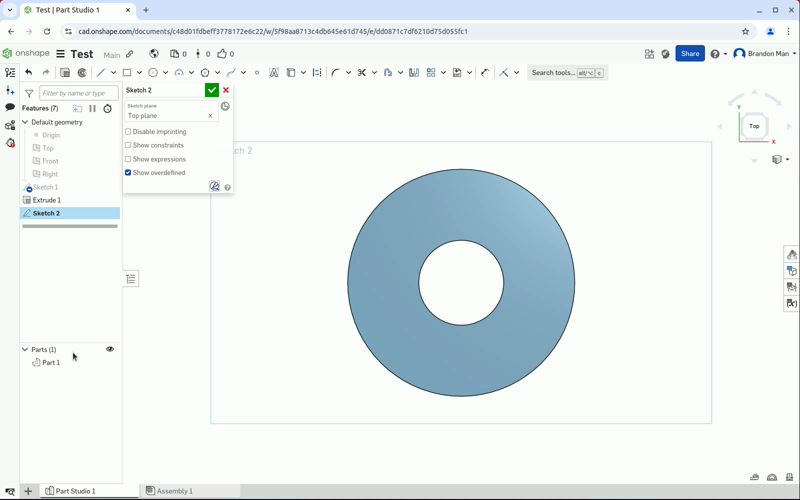
key(y)
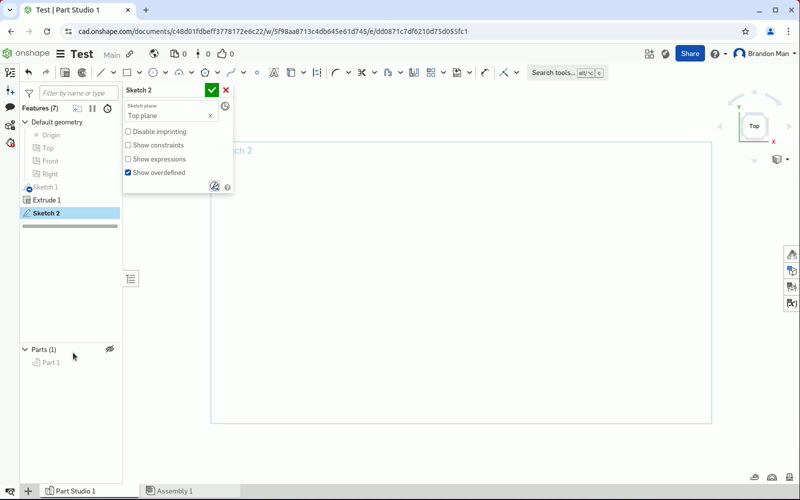
key(c)
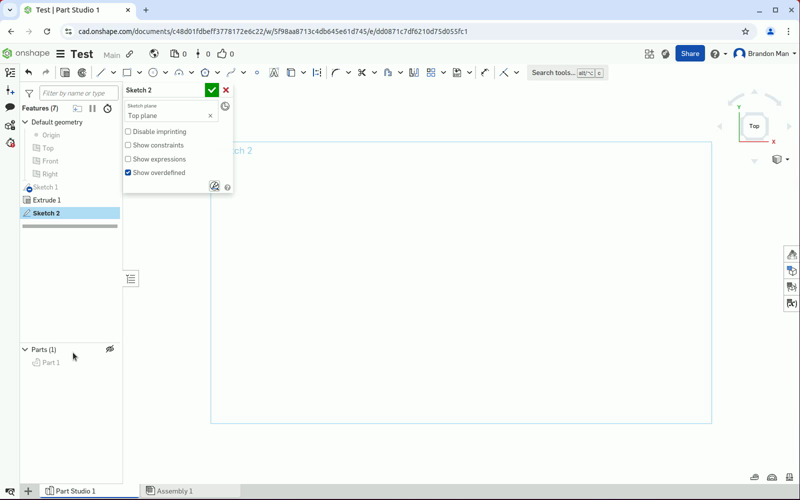
key_down(shift)
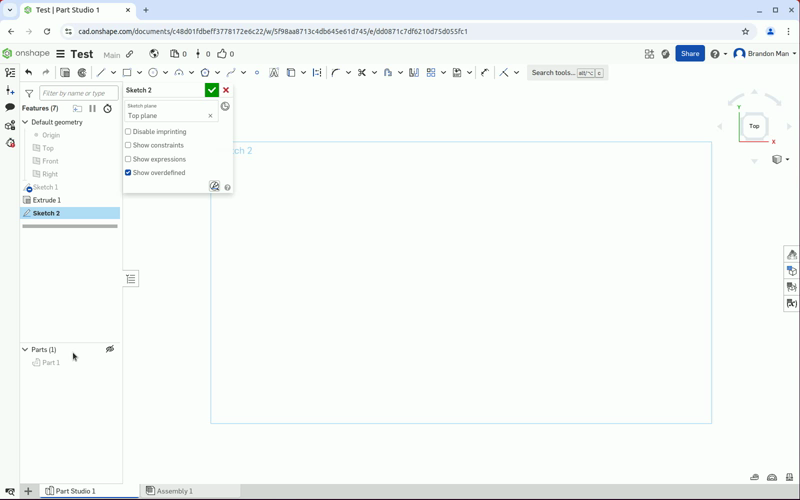
mouse_move(461, 282)
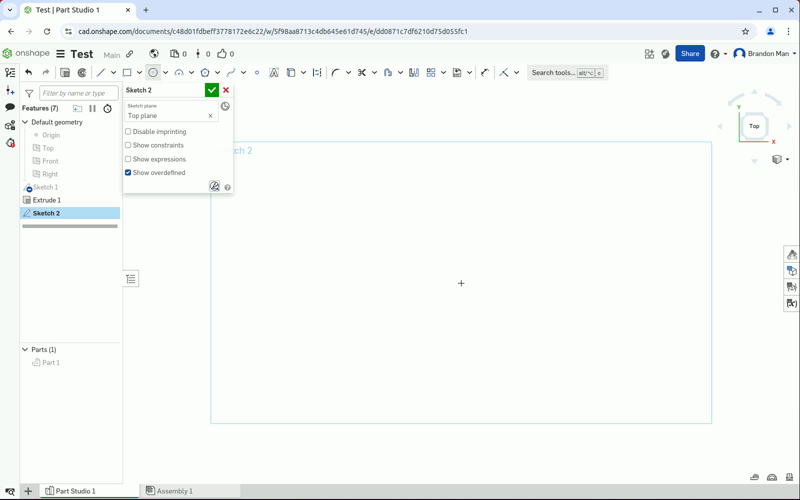
click(461, 282)
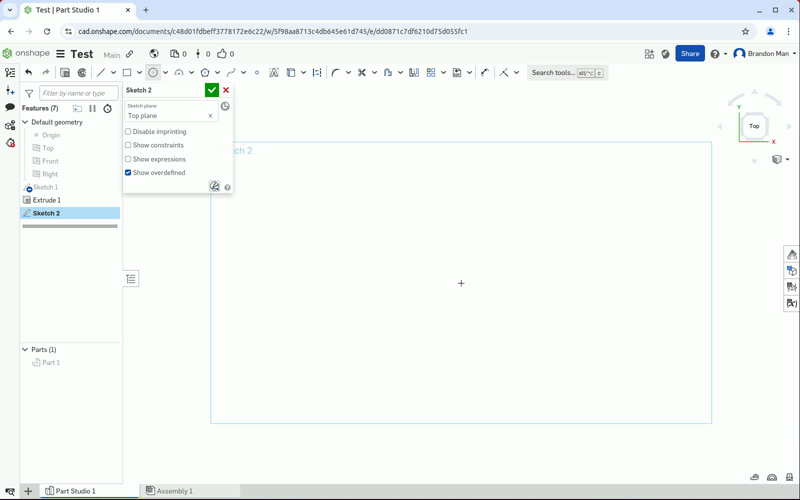
key_up(shift)
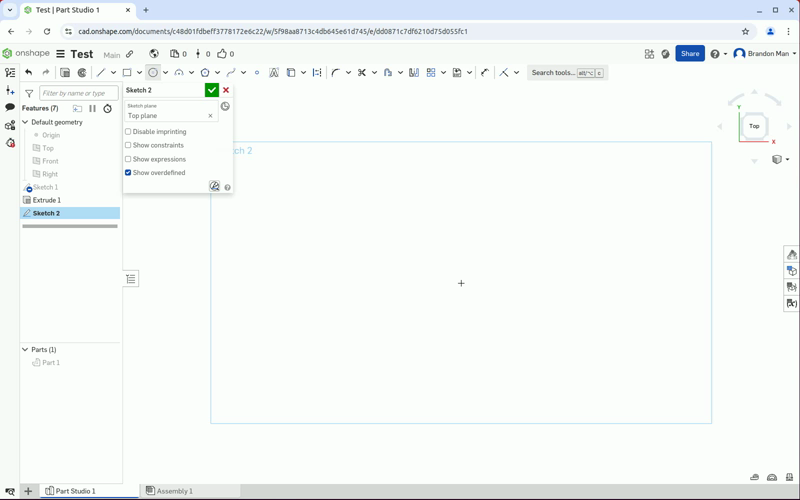
mouse_move(494, 282)
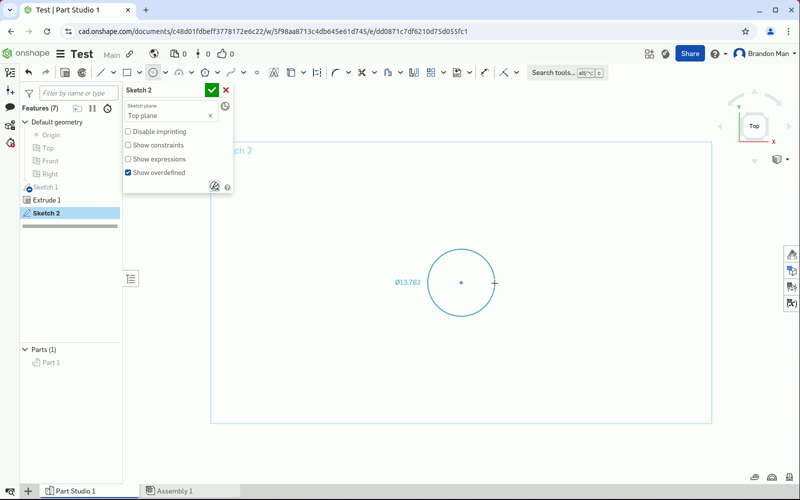
click(494, 282)
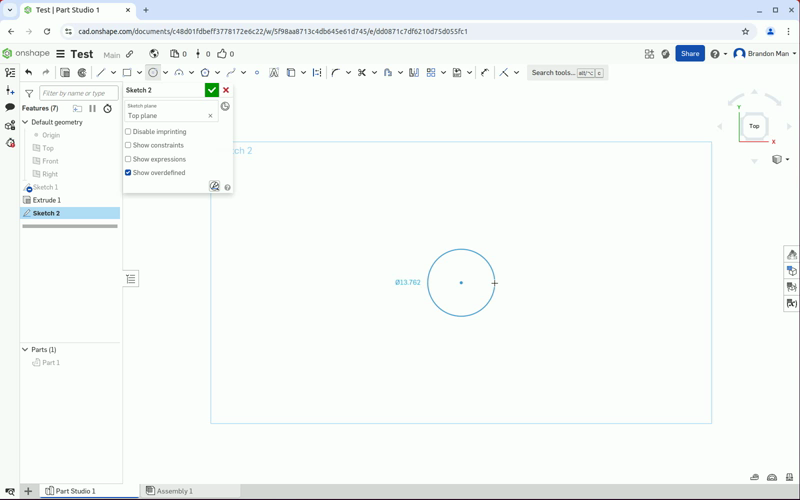
key(esc)
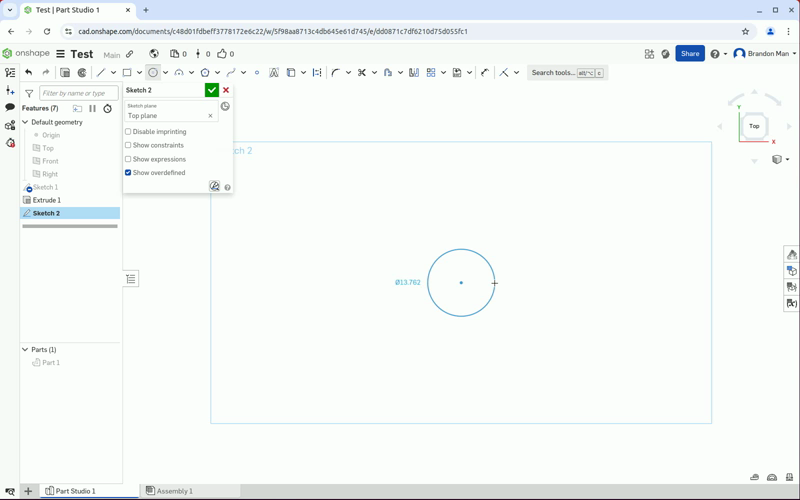
key(c)
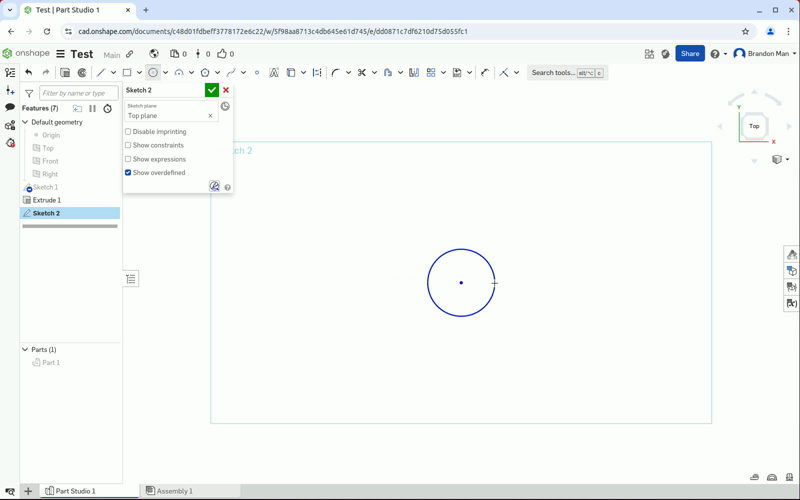
key_down(shift)
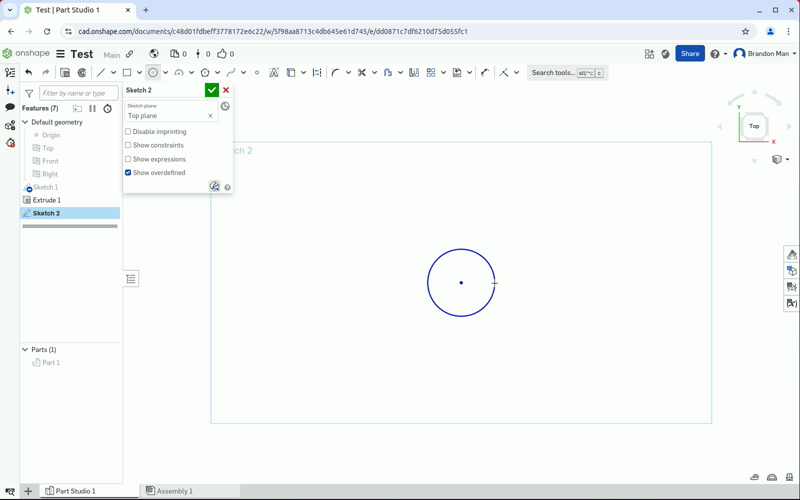
mouse_move(461, 282)
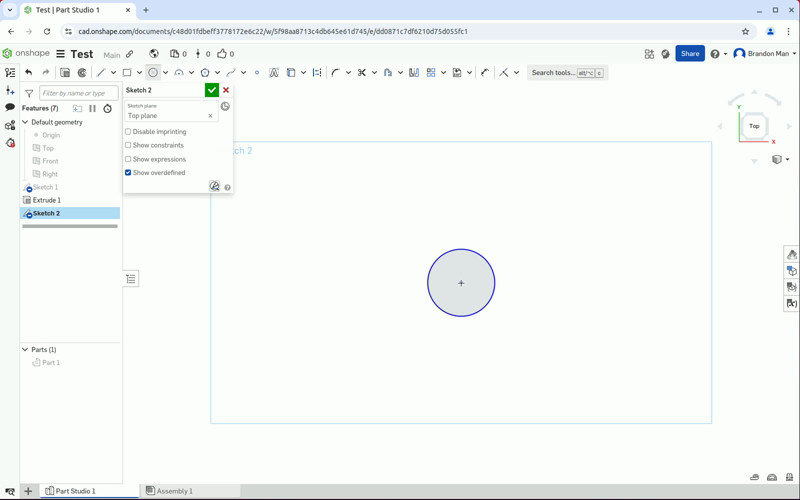
click(461, 282)
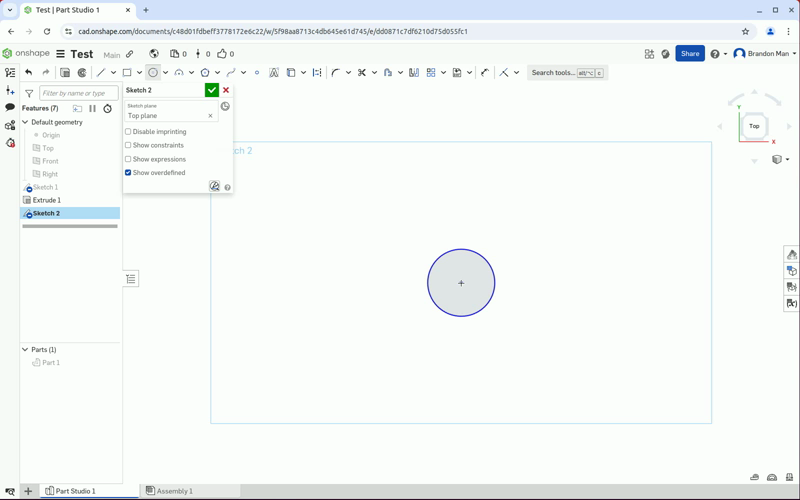
key_up(shift)
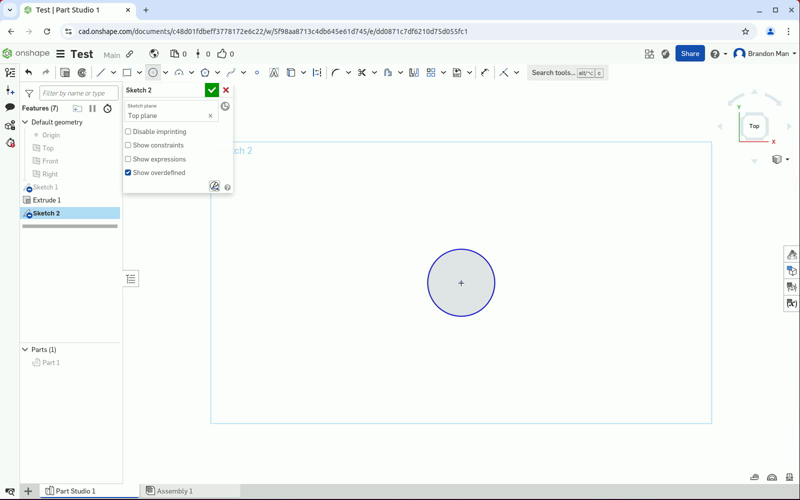
mouse_move(467, 282)
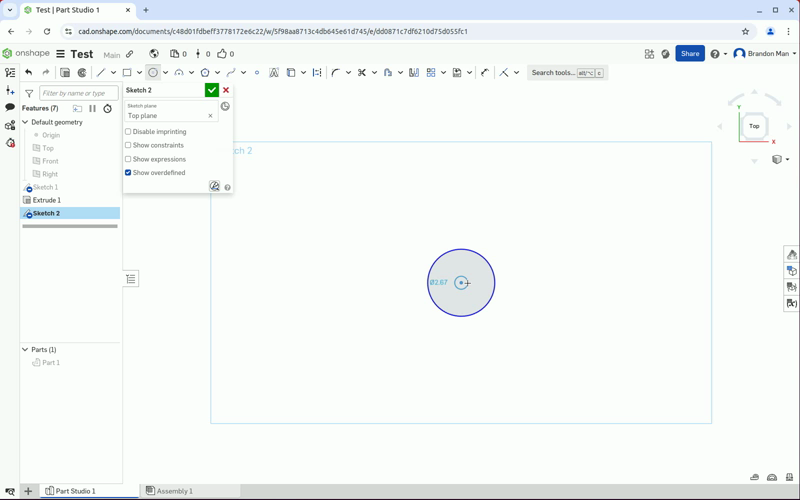
click(467, 282)
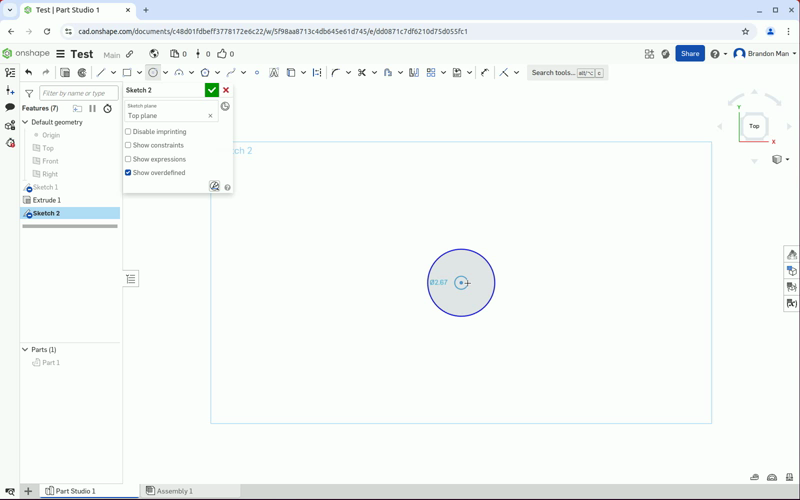
key(esc)
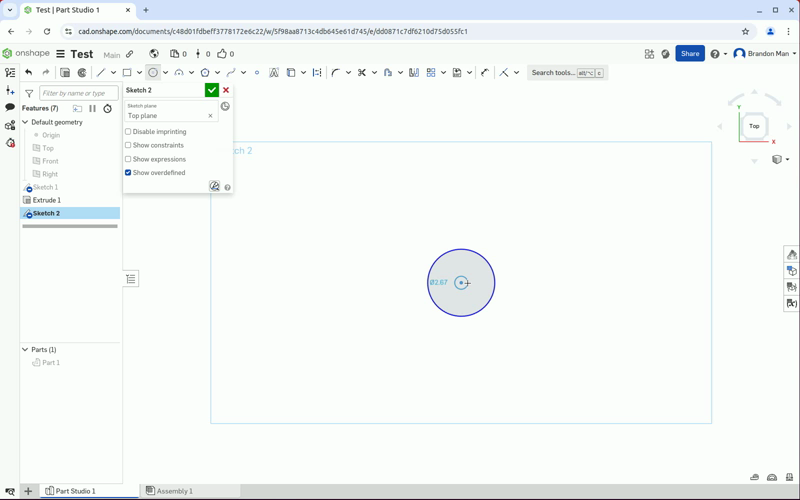
mouse_move(459, 253)
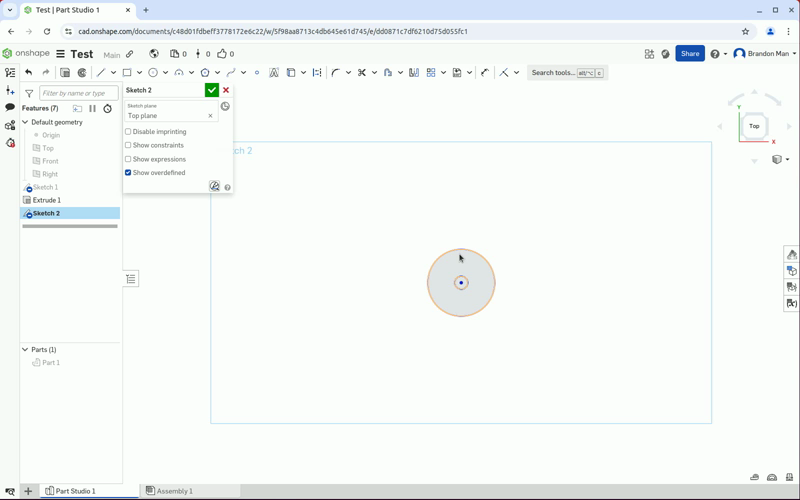
click(459, 253)
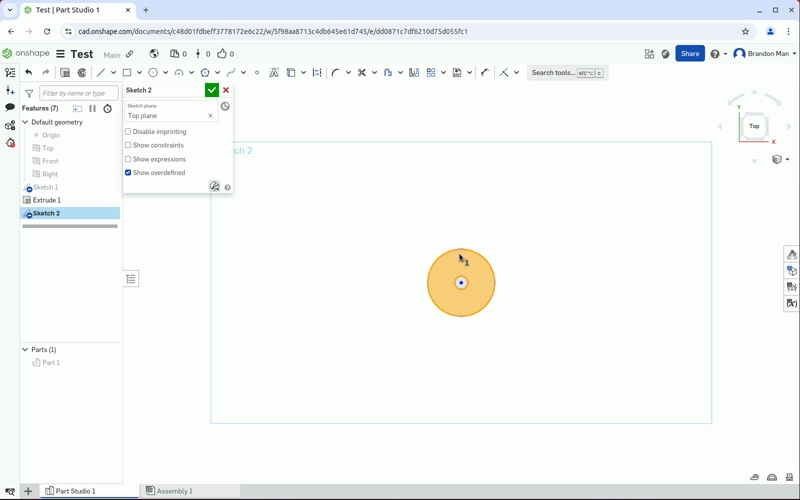
mouse_move(73, 352)
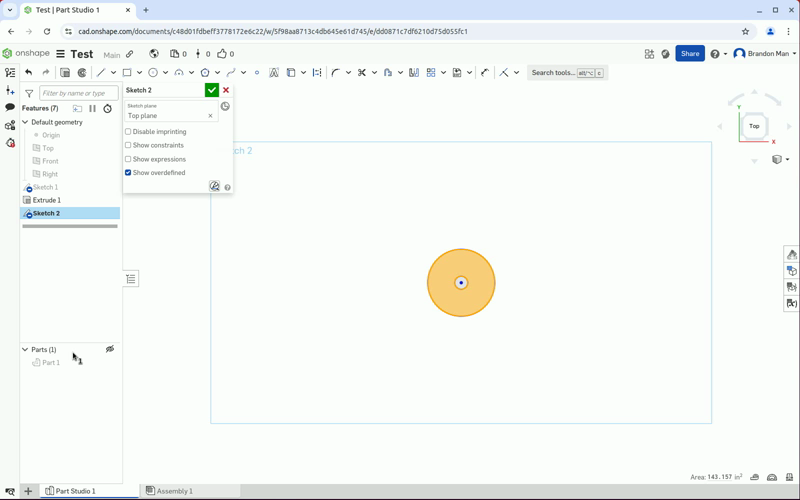
key(shift+y)
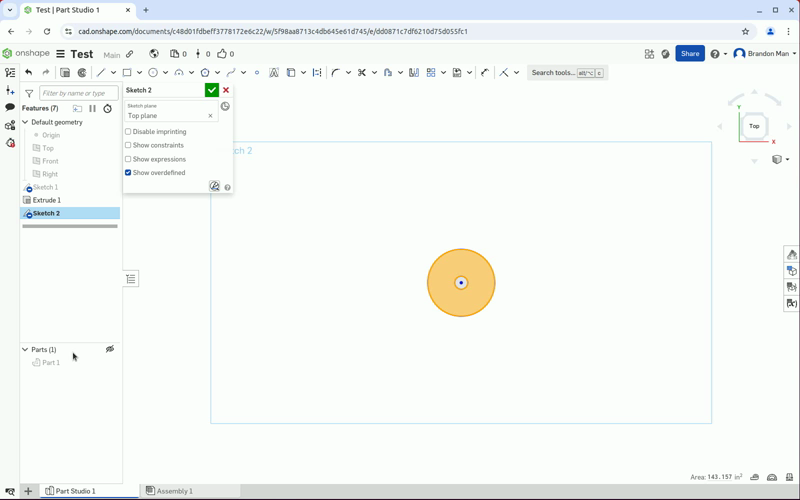
key(shift+e)
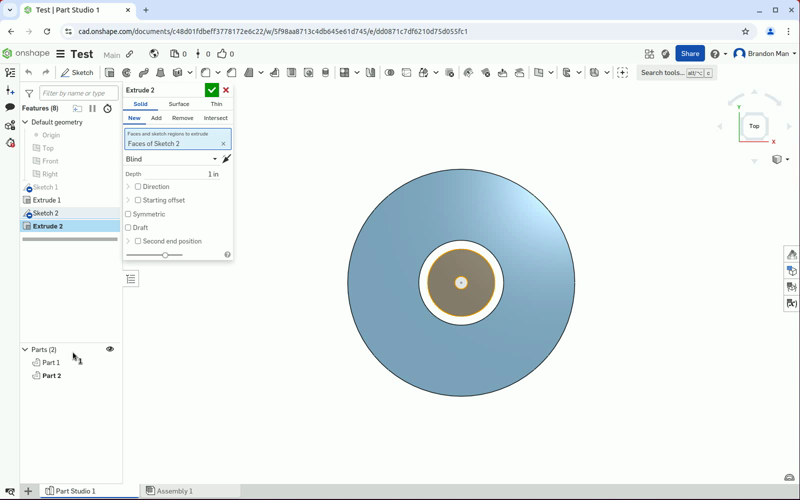
mouse_move(143, 106)
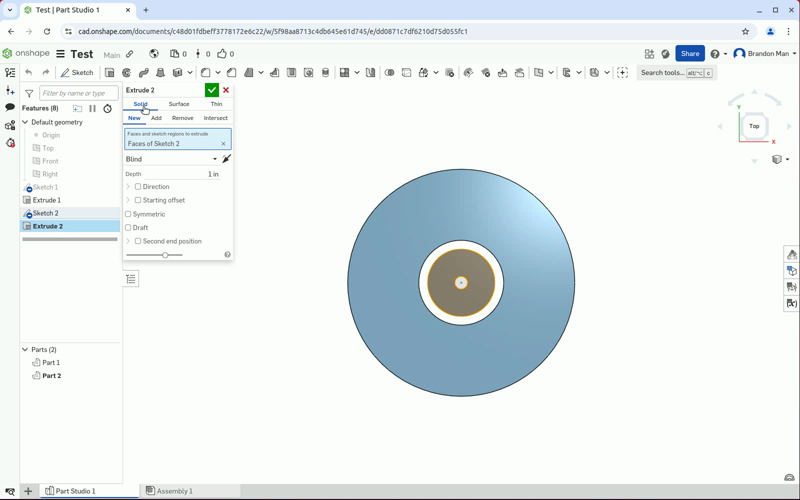
click(143, 106)
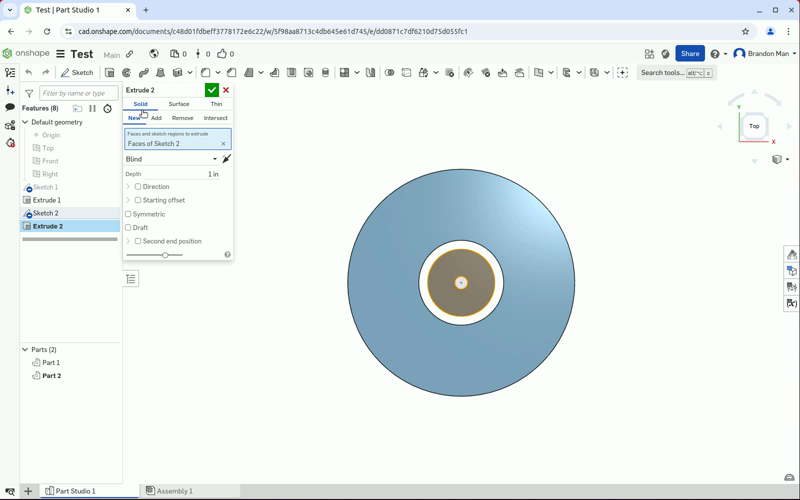
mouse_move(137, 120)
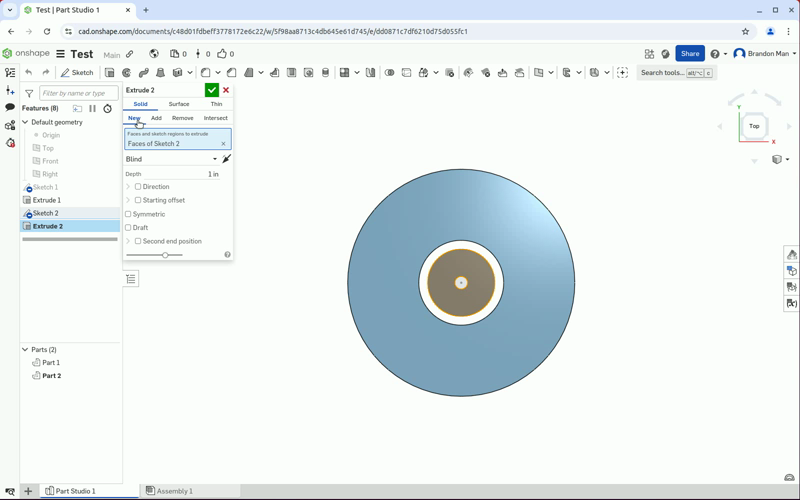
click(137, 120)
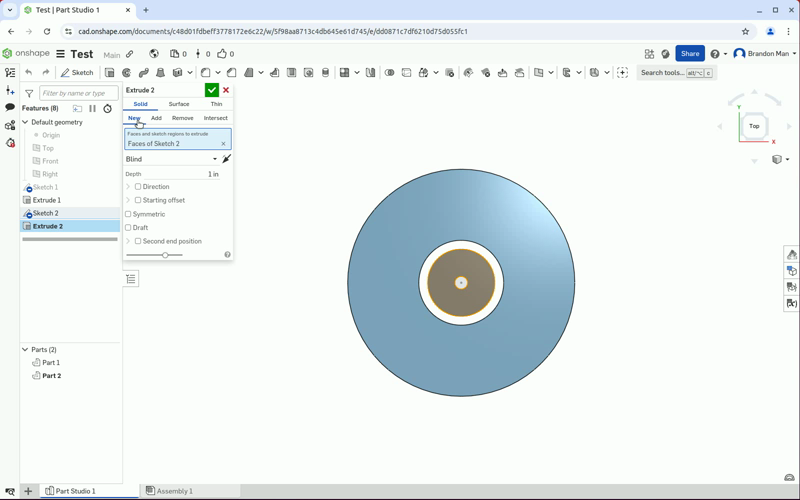
key(tab, 4)
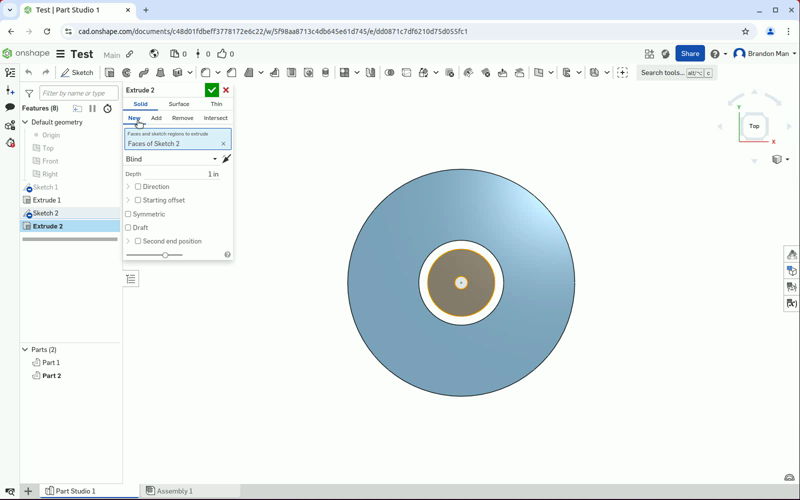
text(1.685)
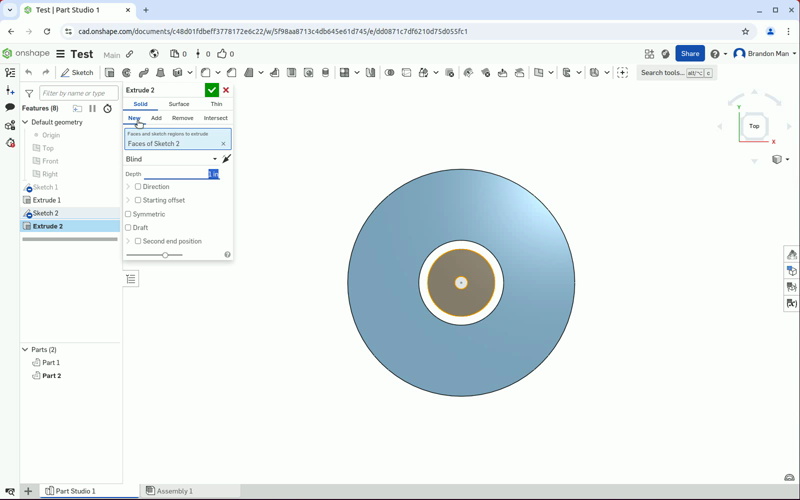
key(enter)
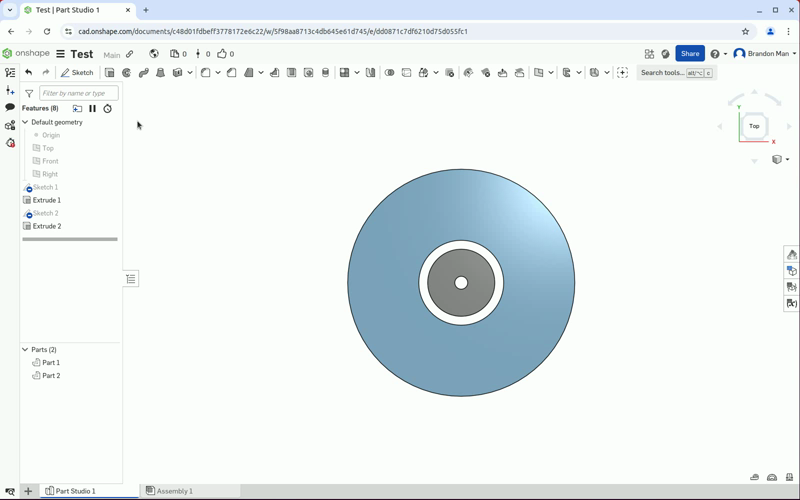
key(shift+h)
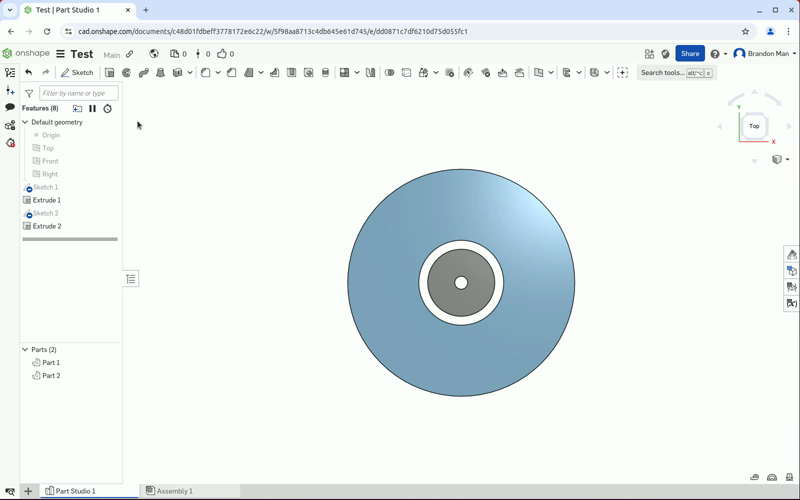
key(shift+h)
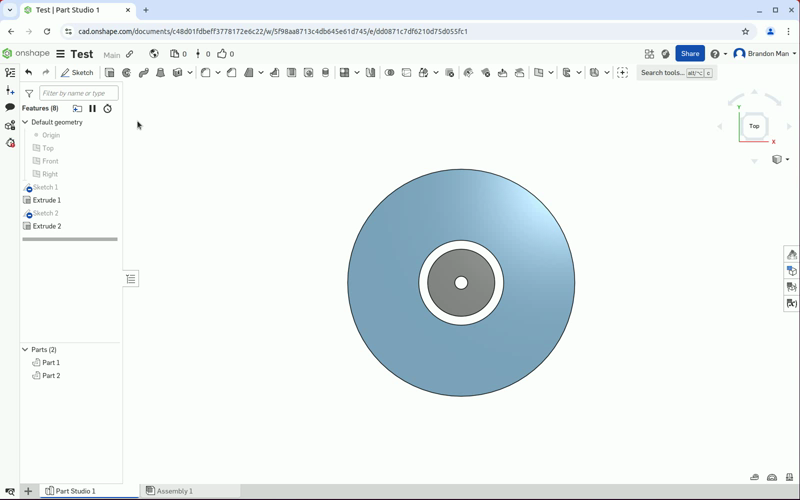
mouse_move(73, 189)
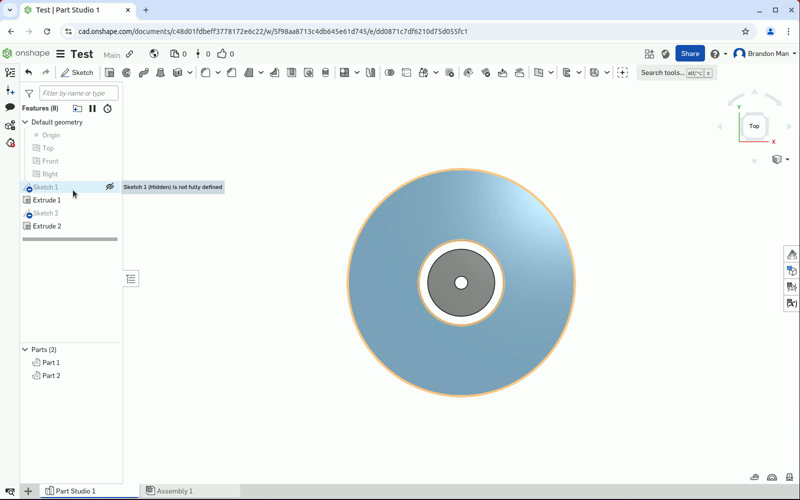
click(73, 189)
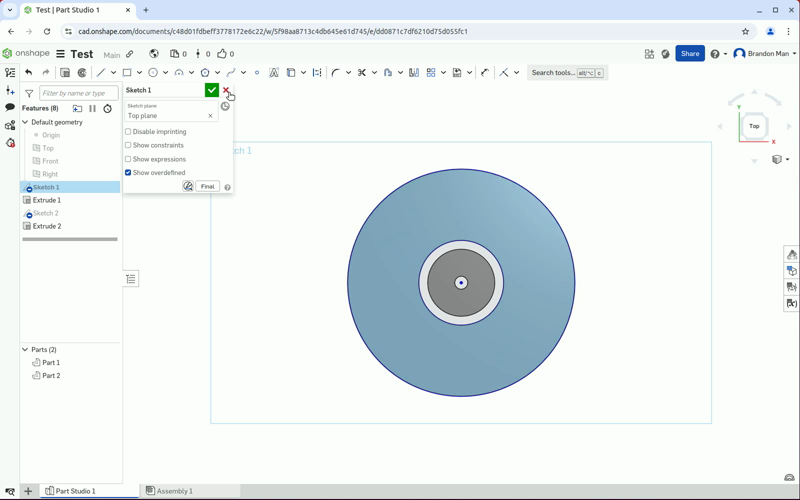
mouse_move(229, 92)
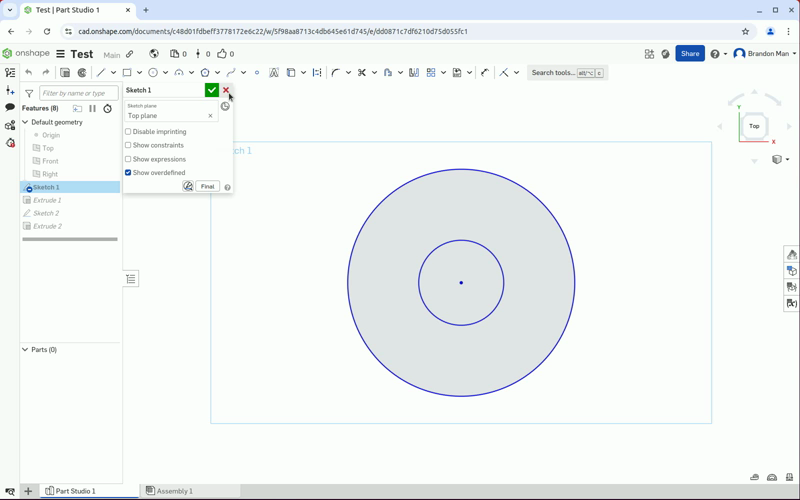
click(229, 92)
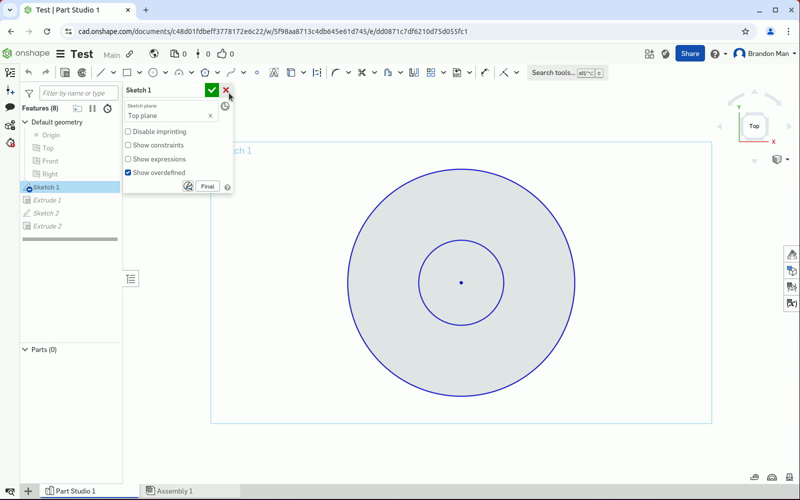
key(shift+s)
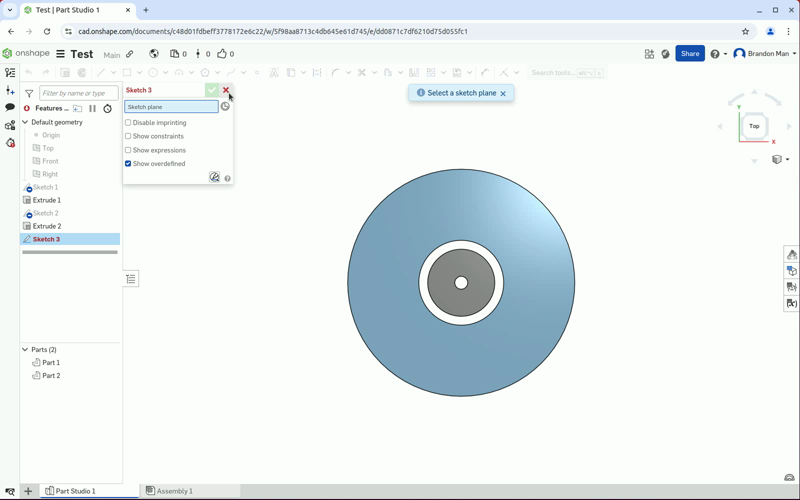
mouse_move(73, 150)
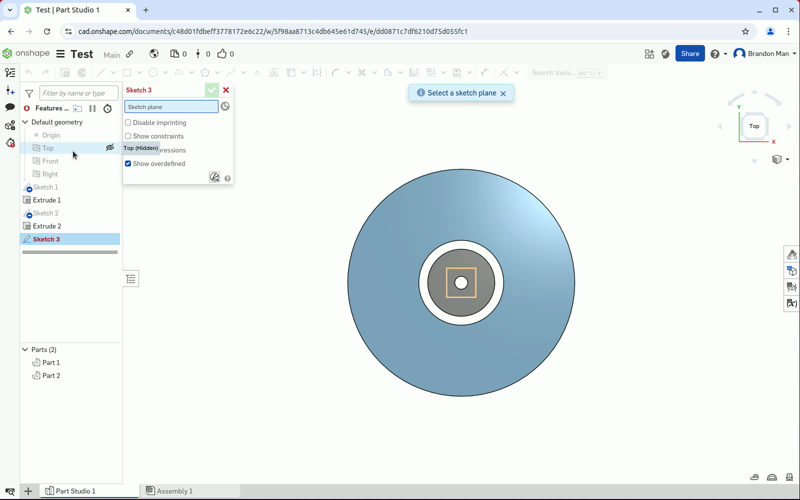
click(73, 150)
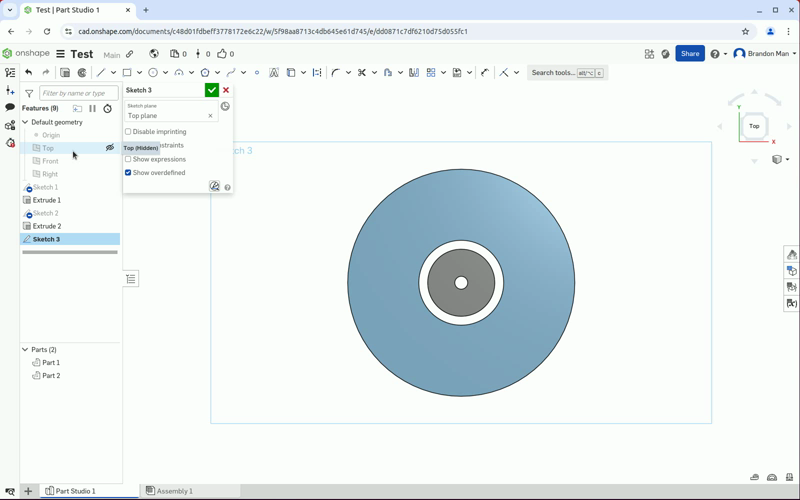
mouse_move(73, 352)
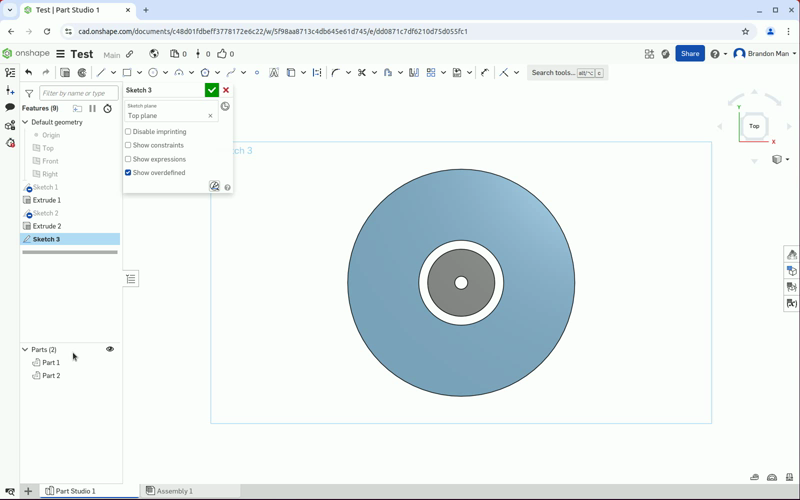
key(y)
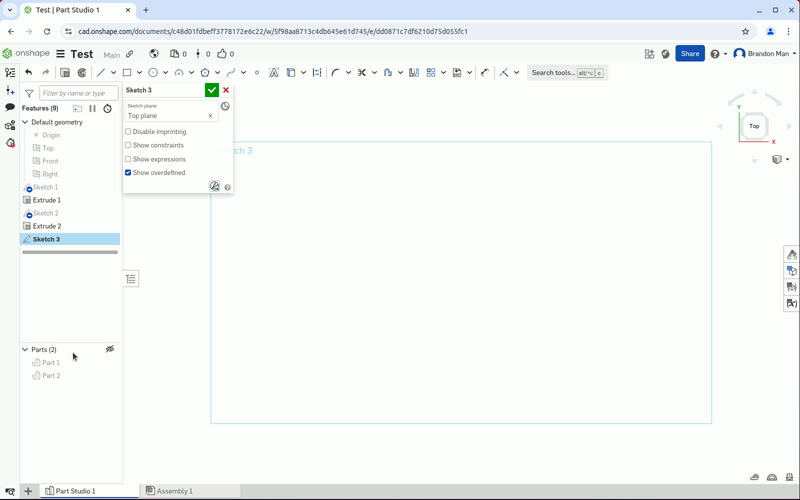
key(c)
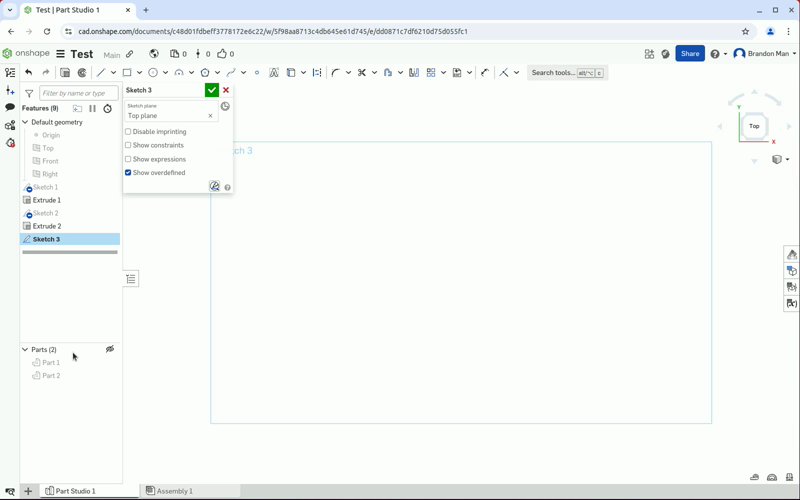
key_down(shift)
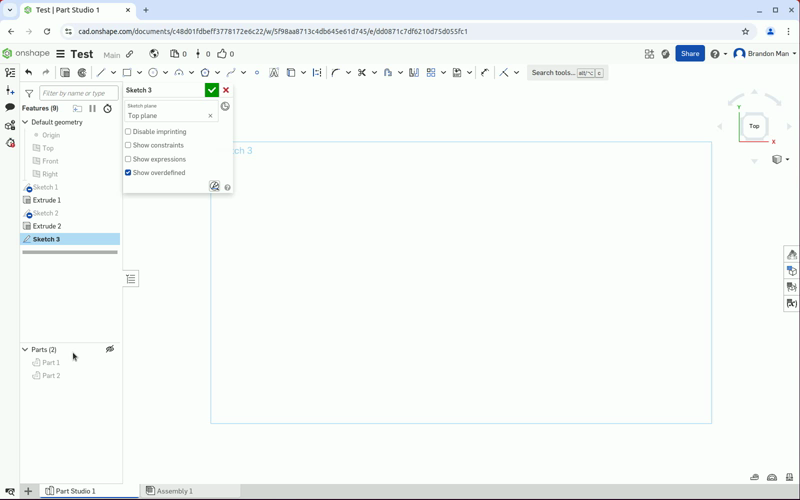
mouse_move(461, 282)
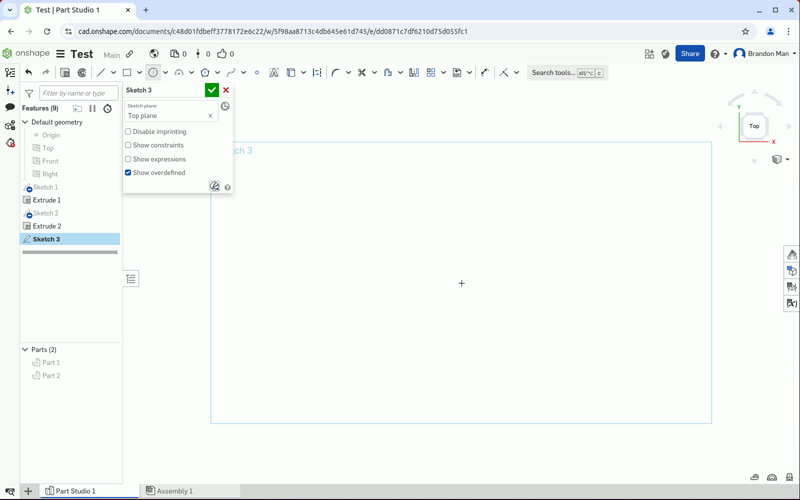
click(461, 282)
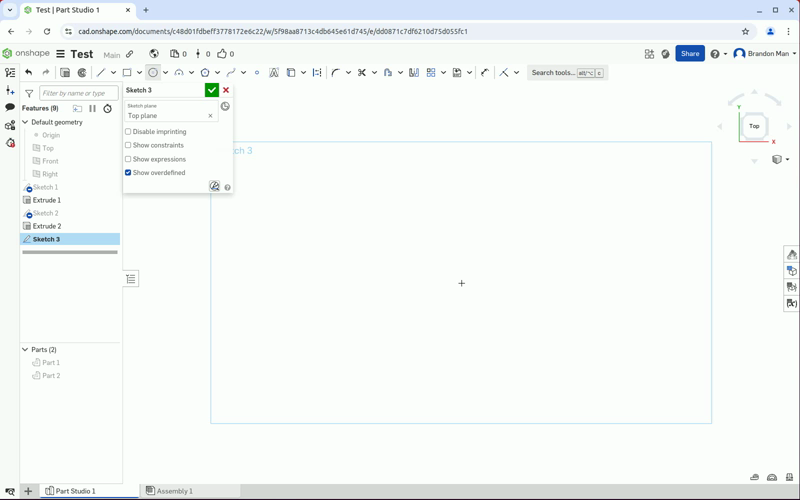
key_up(shift)
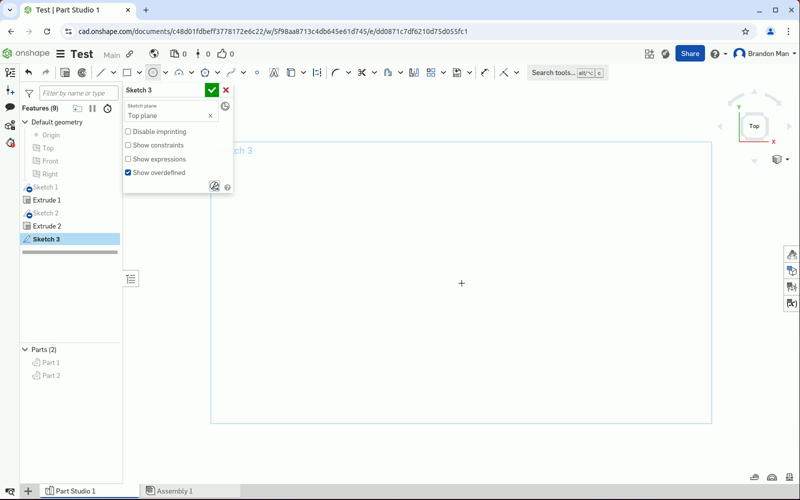
mouse_move(504, 282)
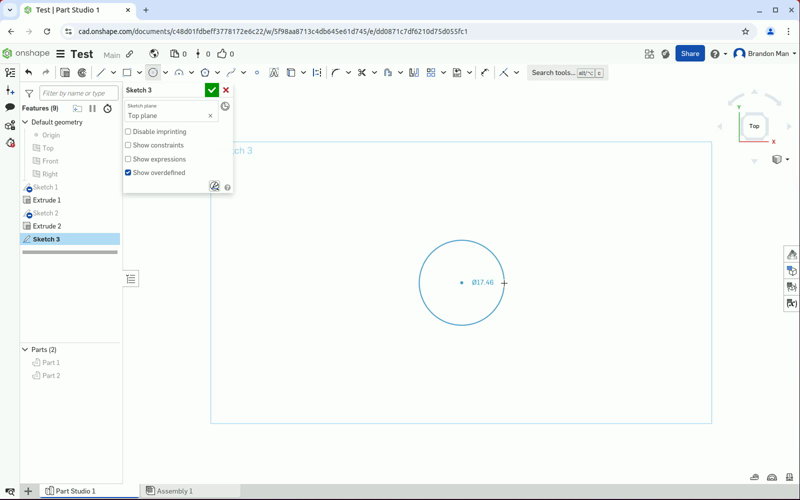
click(504, 282)
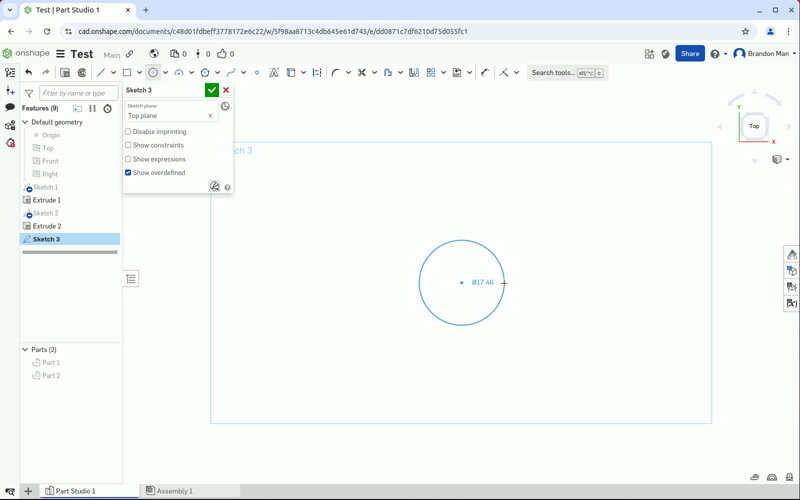
key(esc)
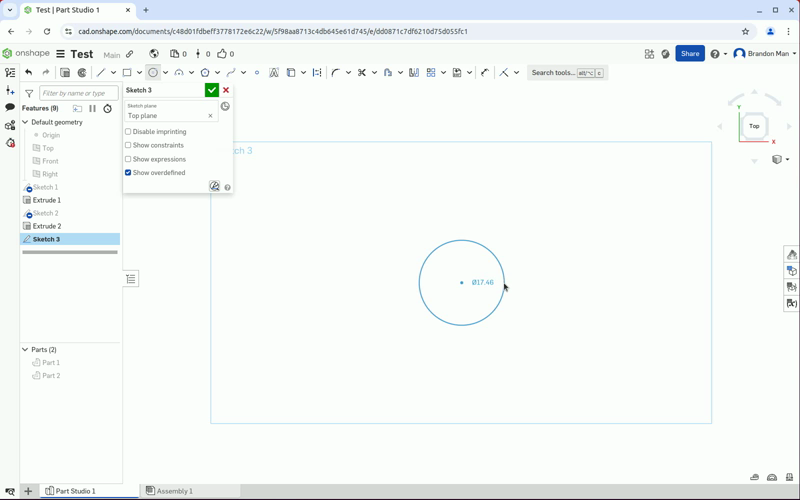
key(c)
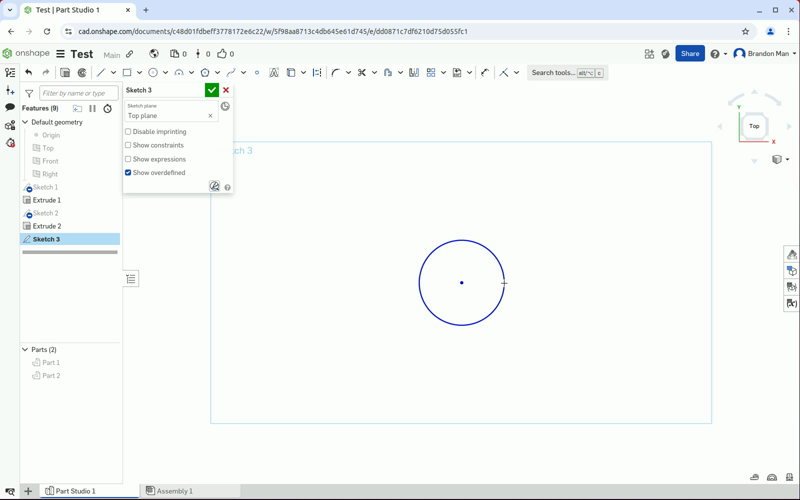
key_down(shift)
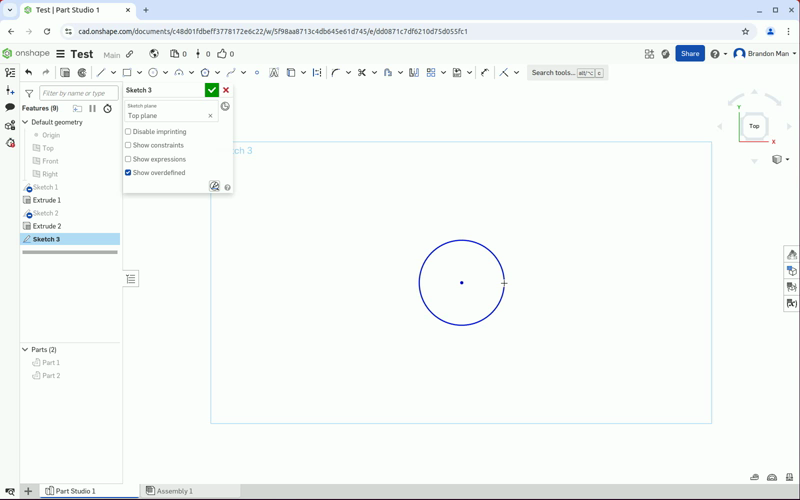
mouse_move(461, 282)
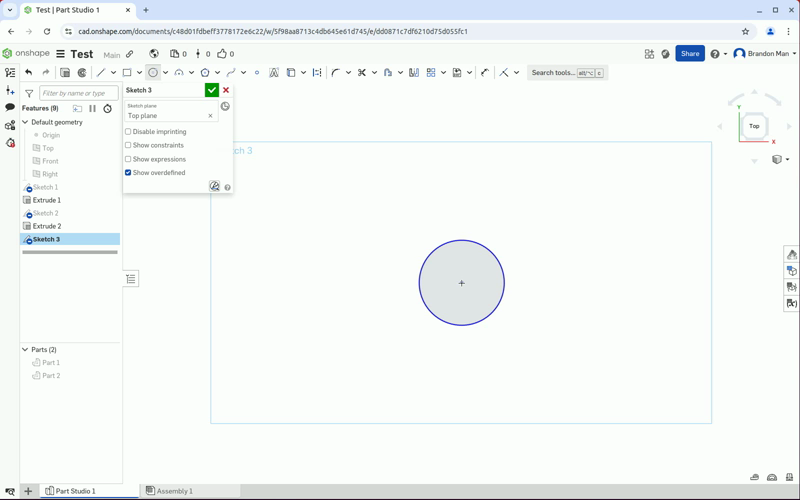
click(461, 282)
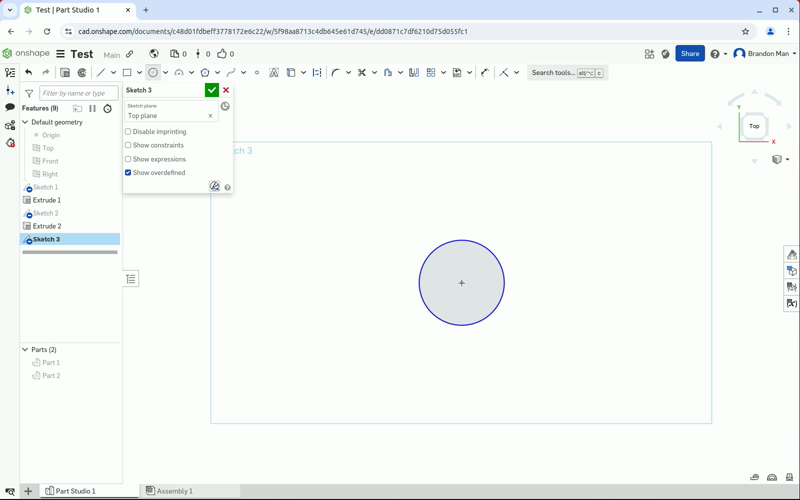
key_up(shift)
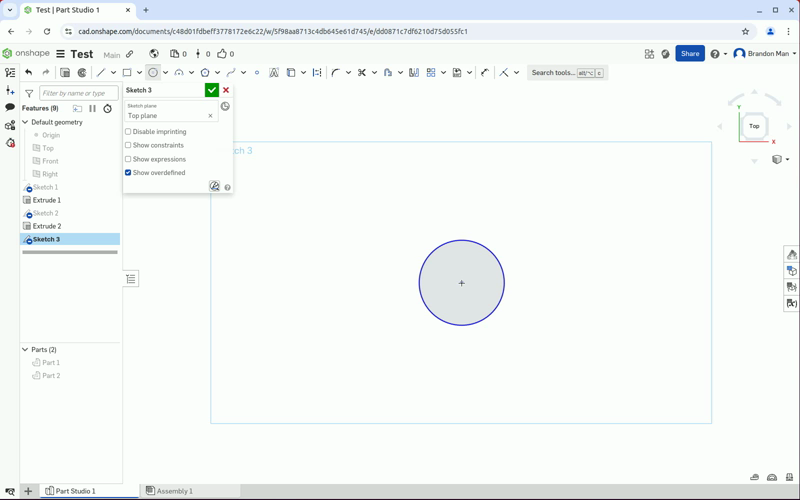
mouse_move(495, 282)
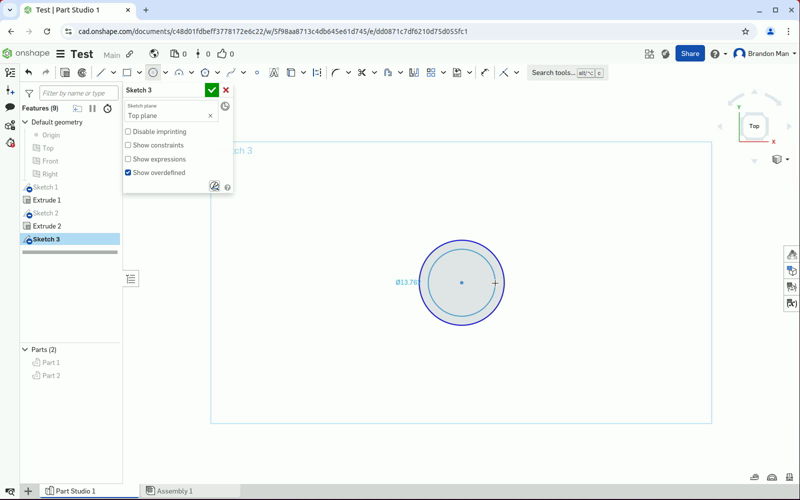
click(495, 282)
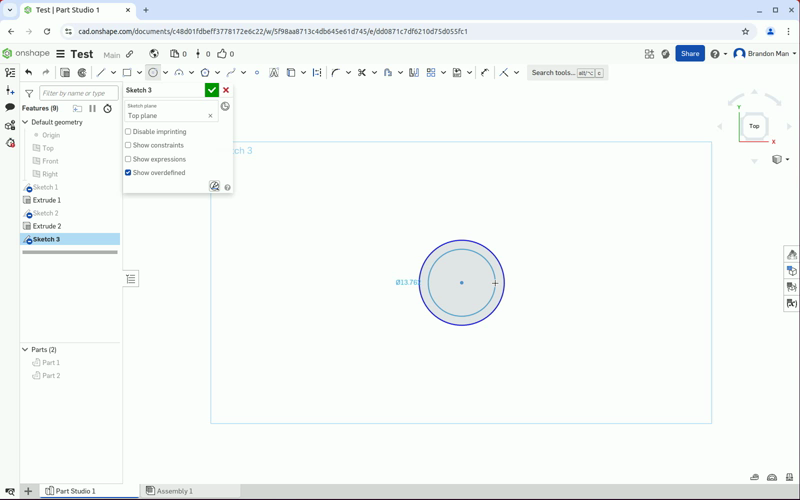
key(esc)
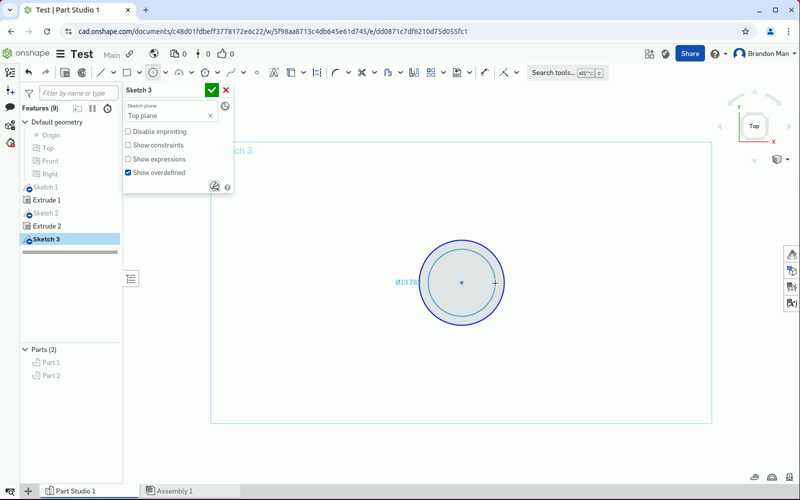
mouse_move(443, 316)
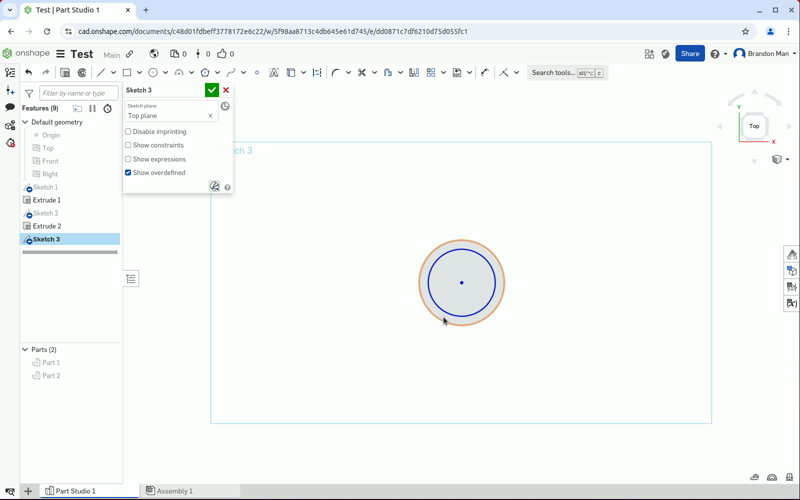
click(443, 316)
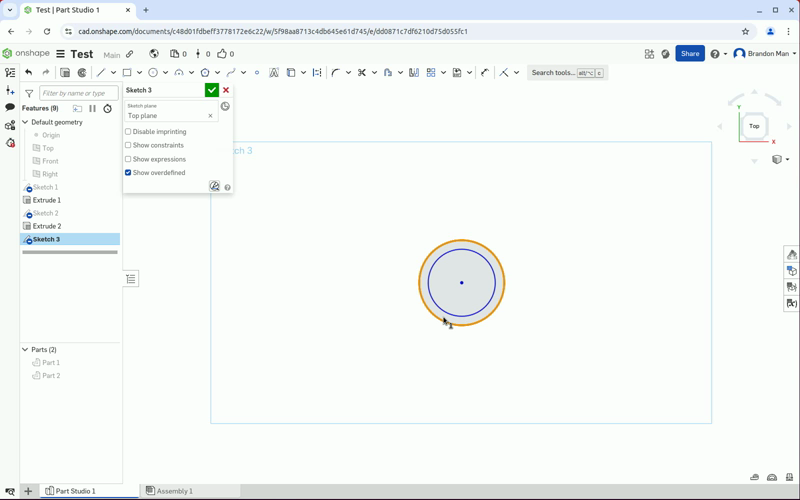
mouse_move(73, 352)
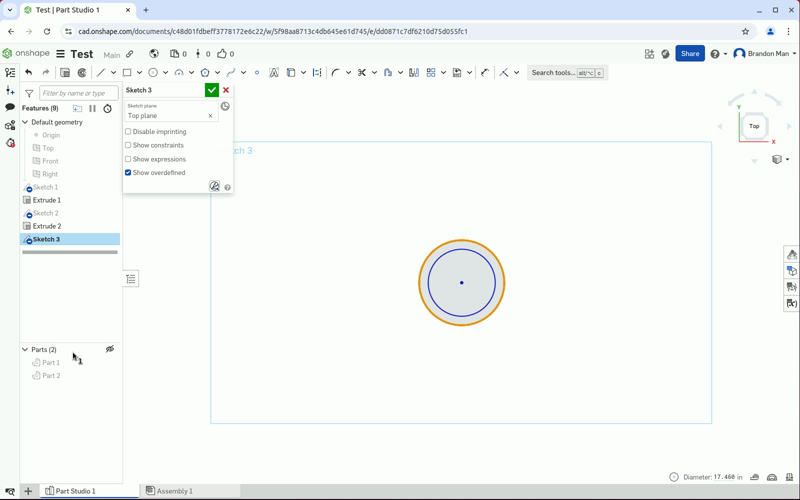
key(shift+y)
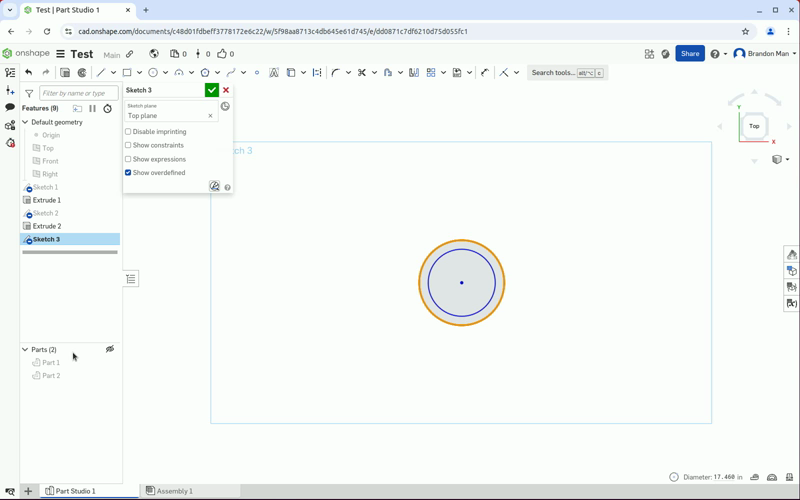
key(shift+e)
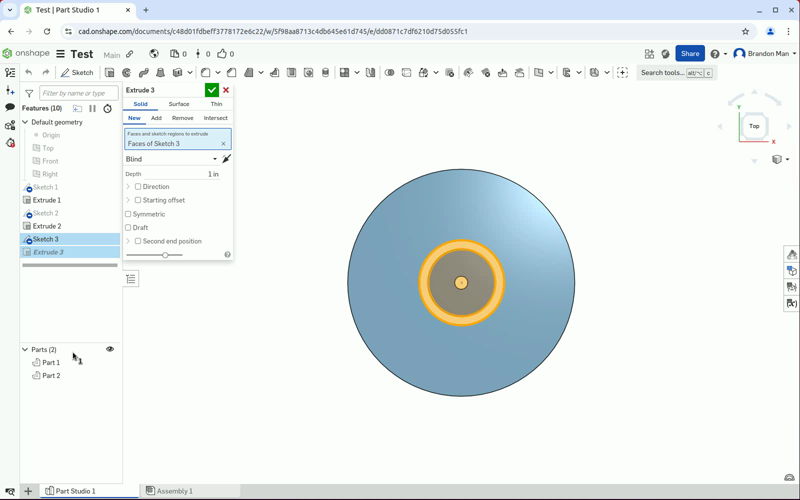
mouse_move(143, 106)
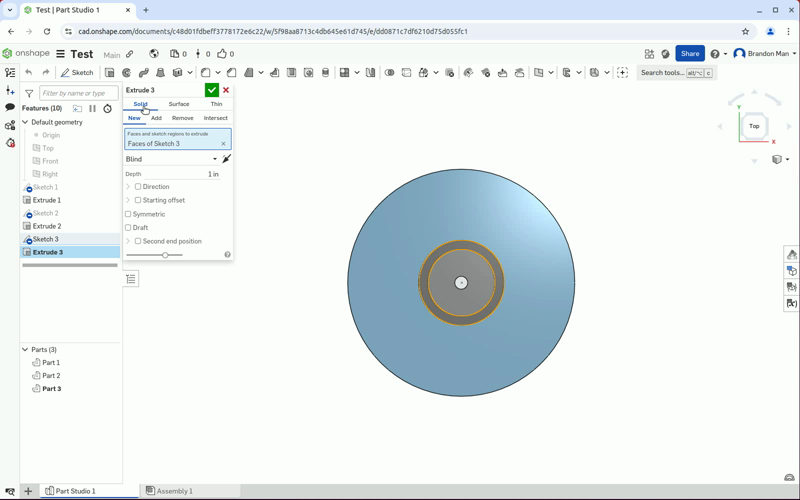
click(143, 106)
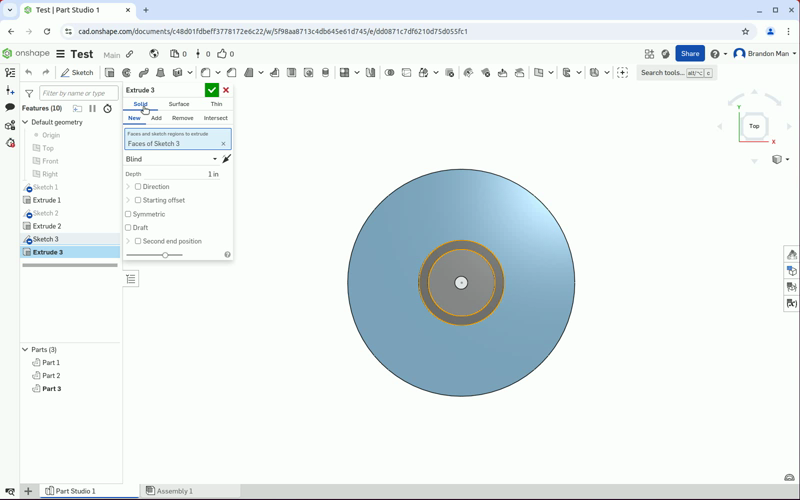
mouse_move(137, 120)
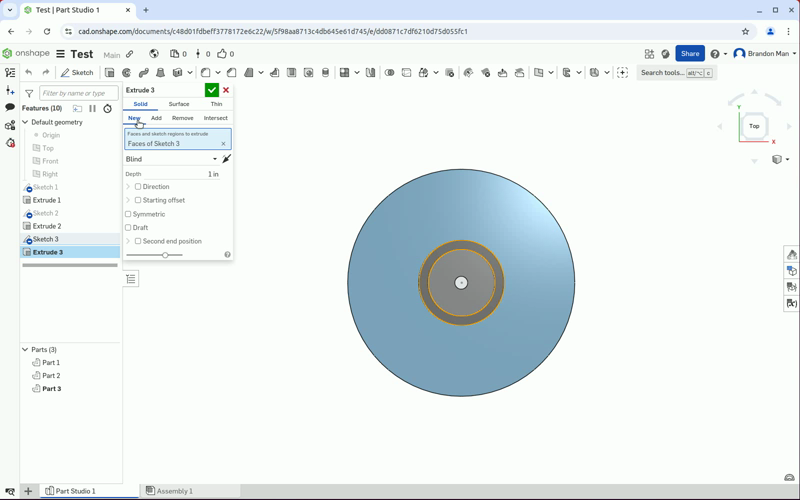
click(137, 120)
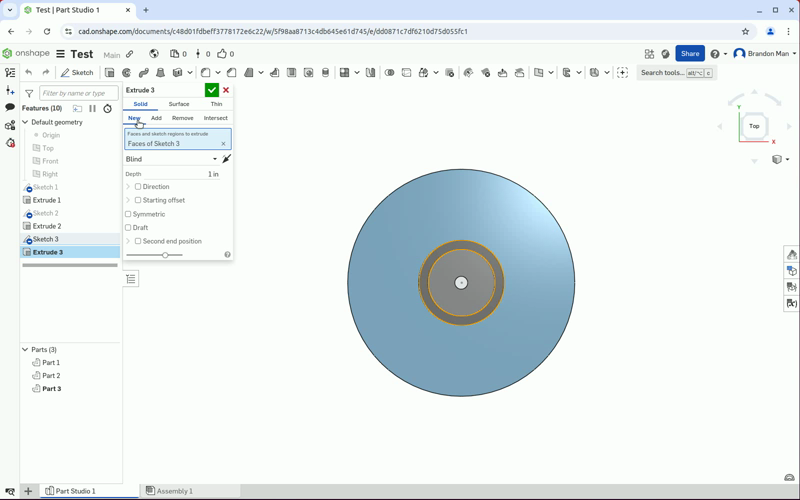
key(tab, 4)
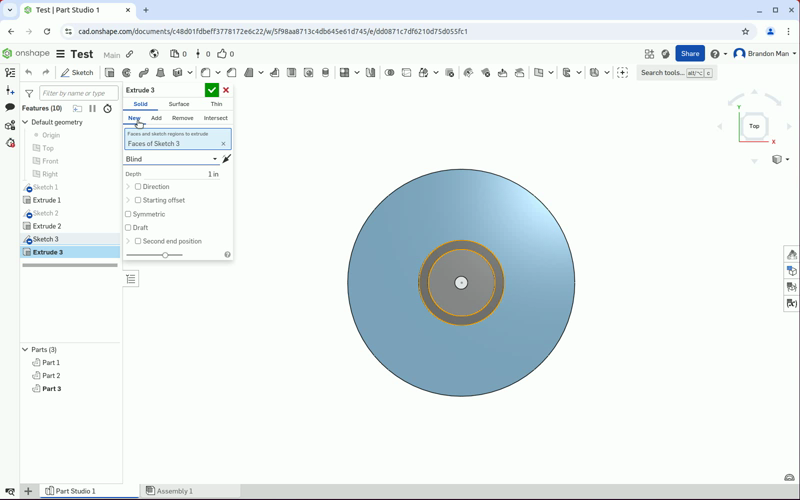
text(1.685)
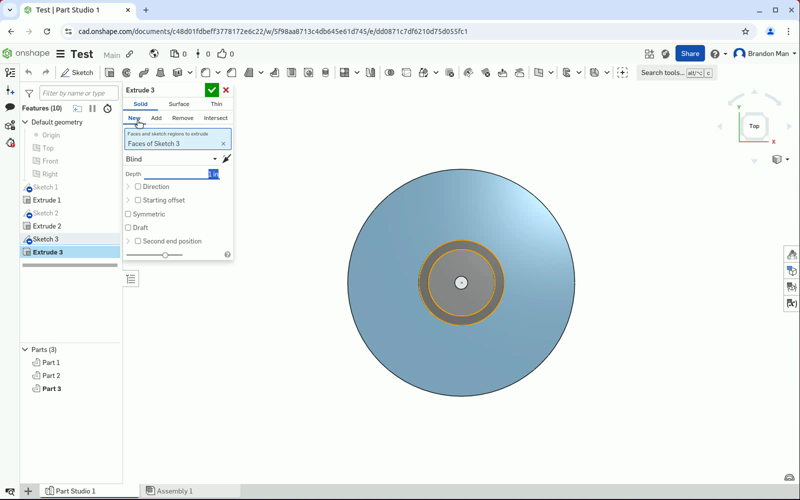
key(enter)
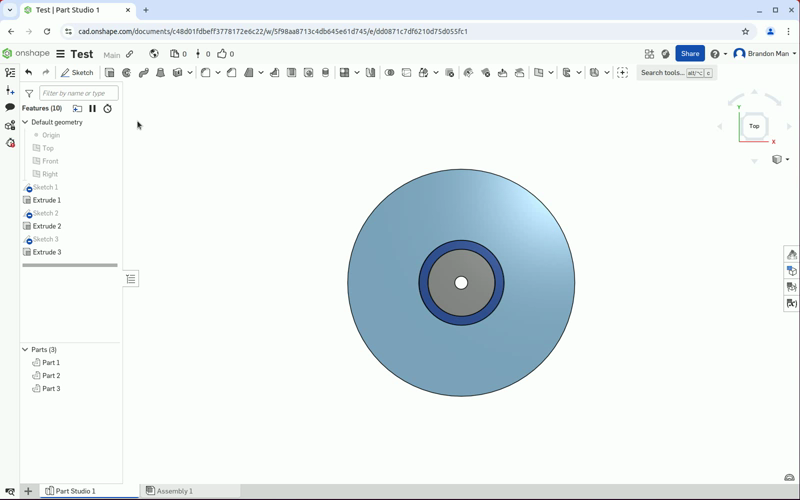
key(shift+h)
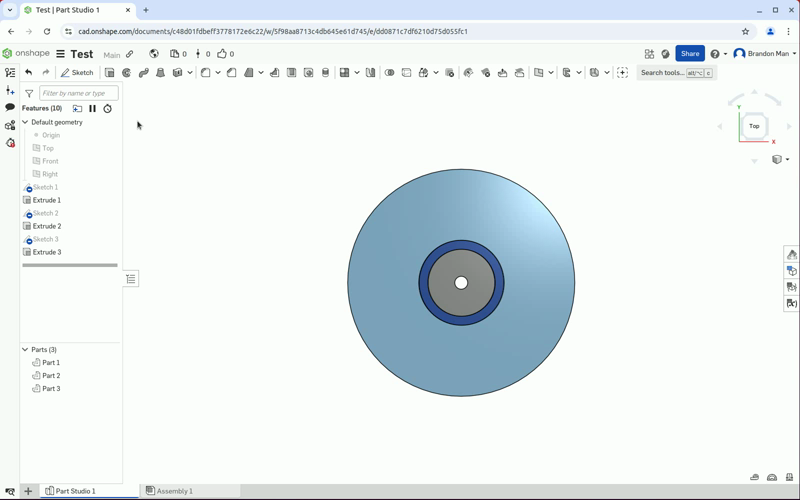
key(shift+h)
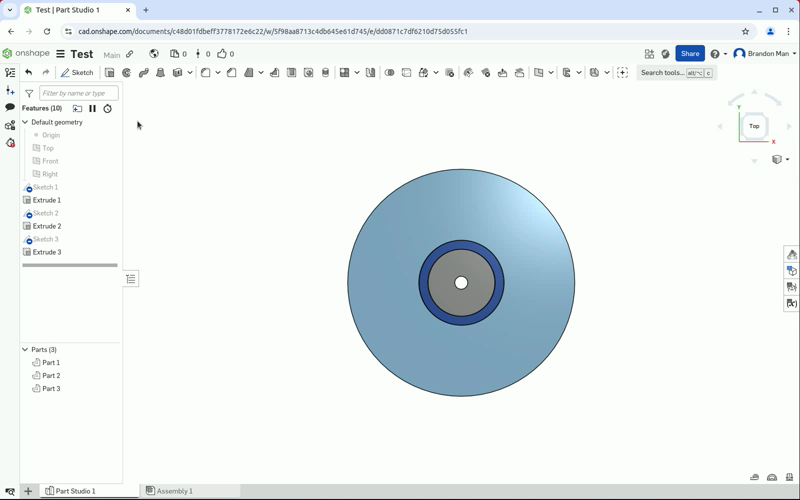
mouse_move(73, 189)
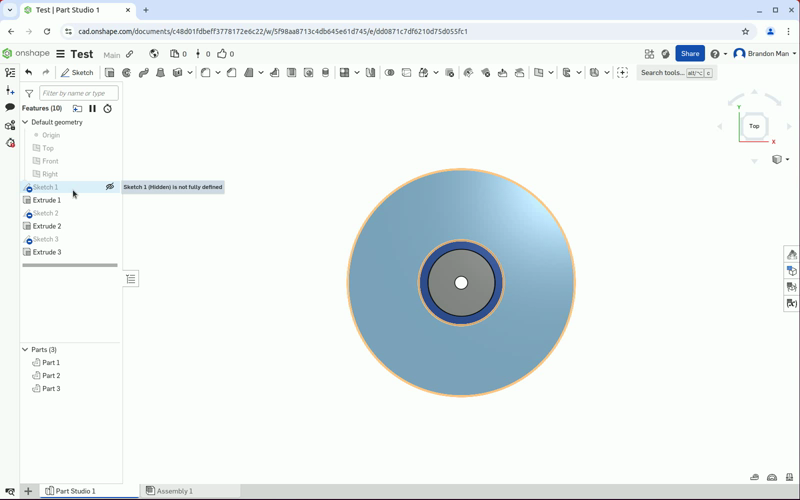
click(73, 189)
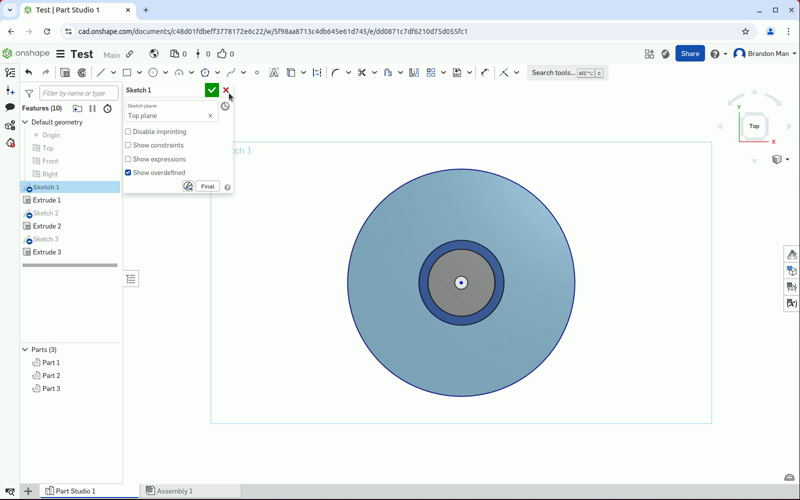
mouse_move(229, 92)
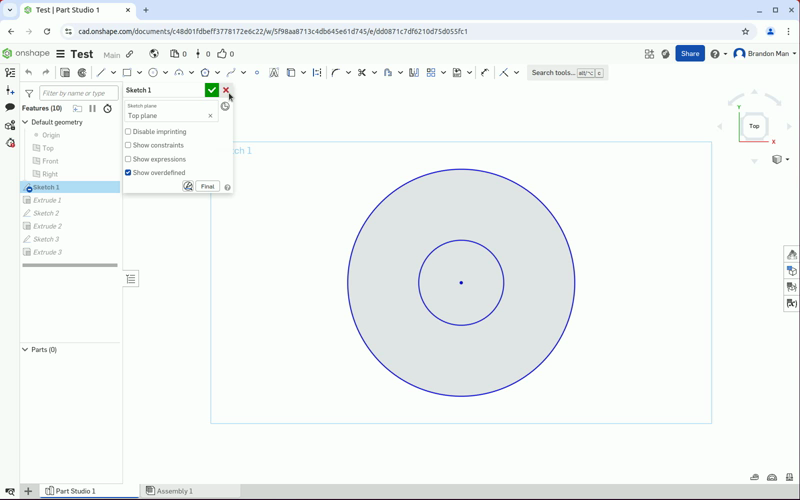
click(229, 92)
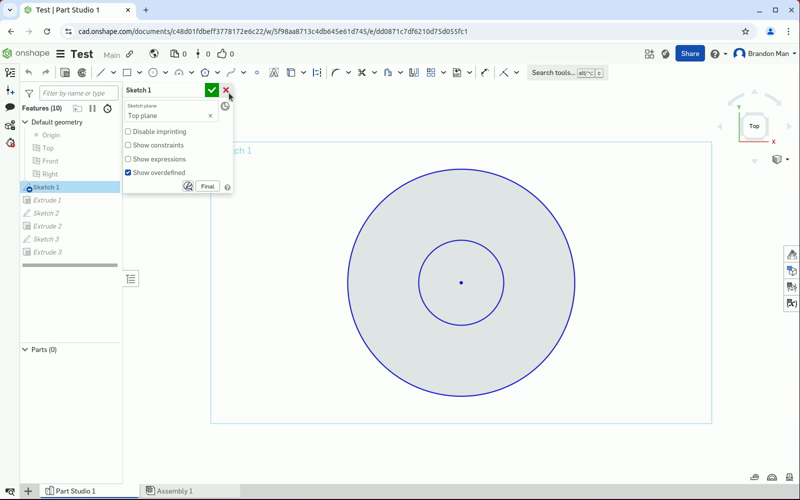
key(shift+s)
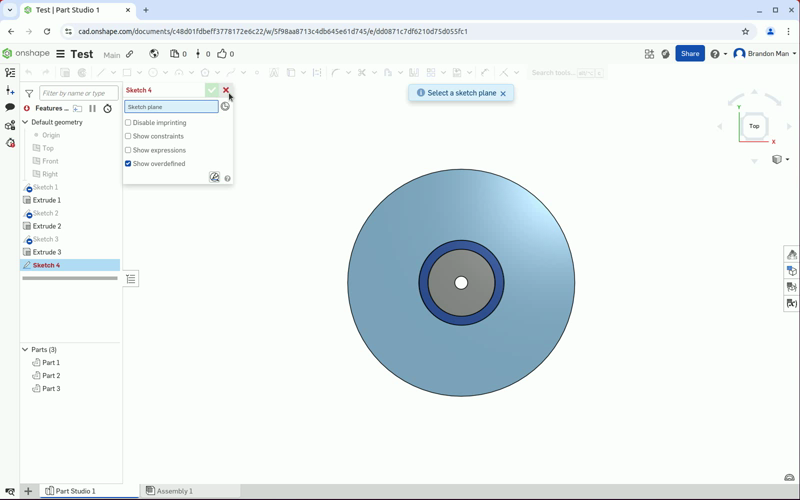
mouse_move(73, 150)
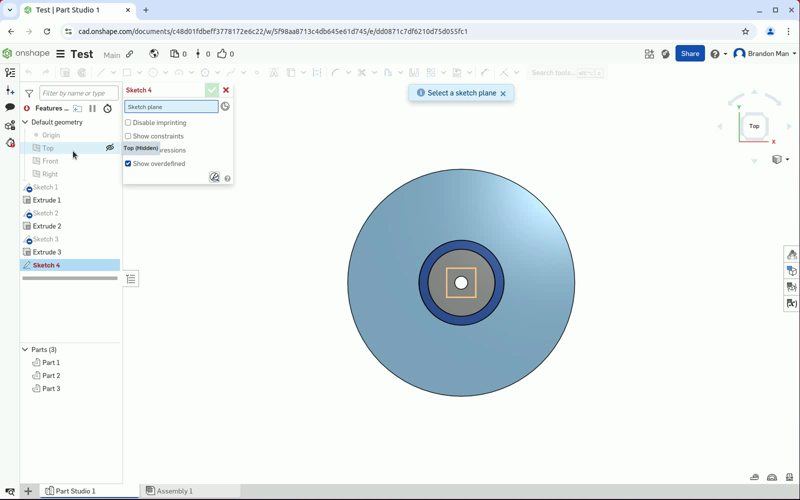
click(73, 150)
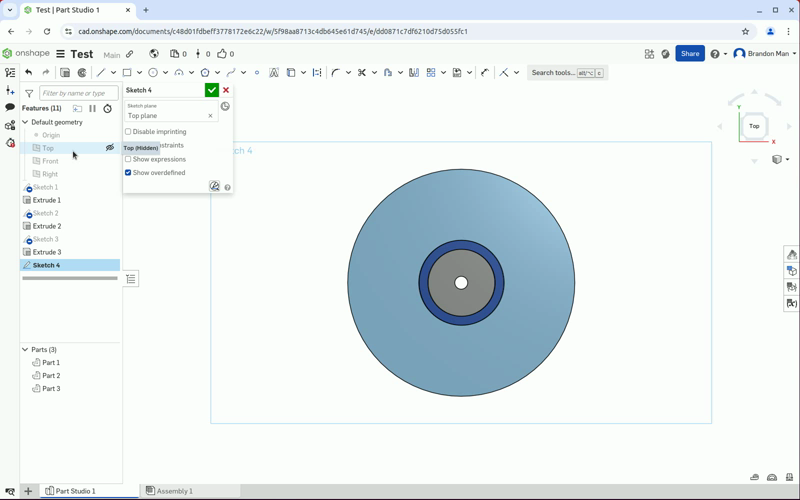
mouse_move(73, 352)
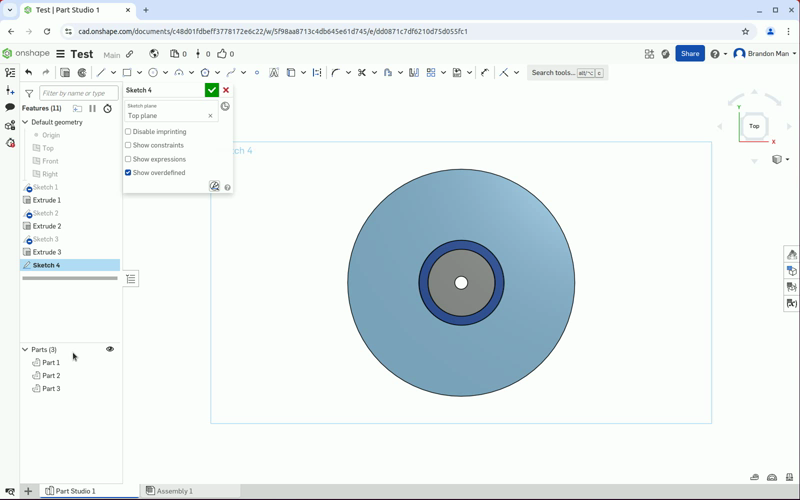
key(y)
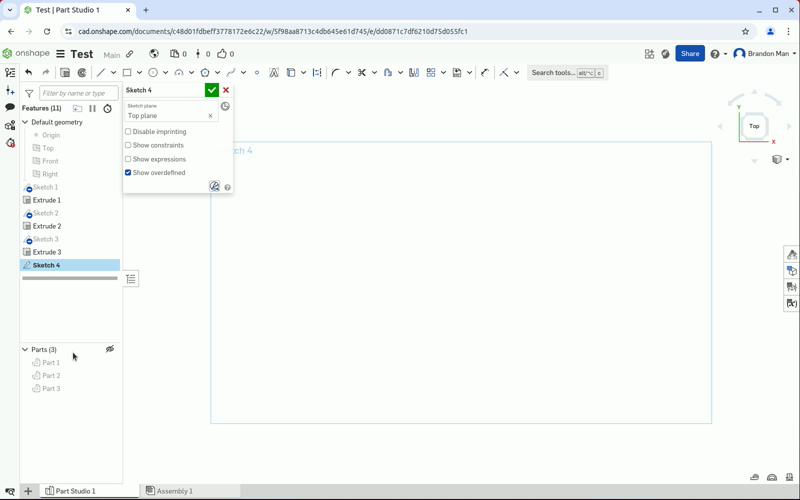
key(c)
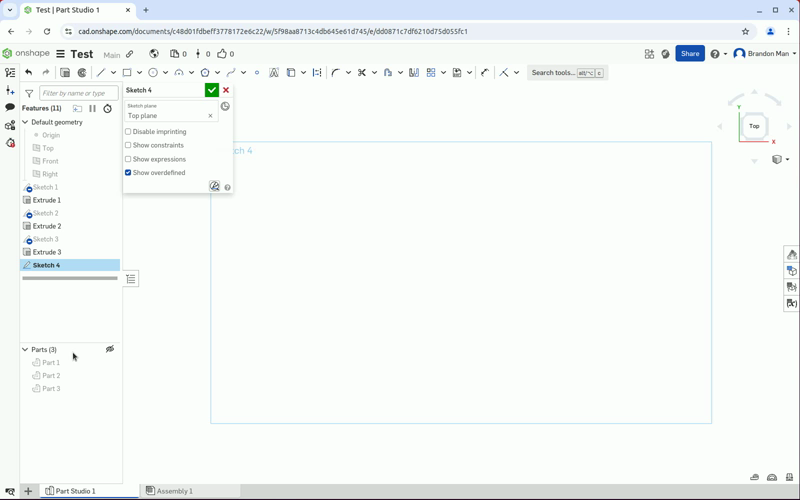
key_down(shift)
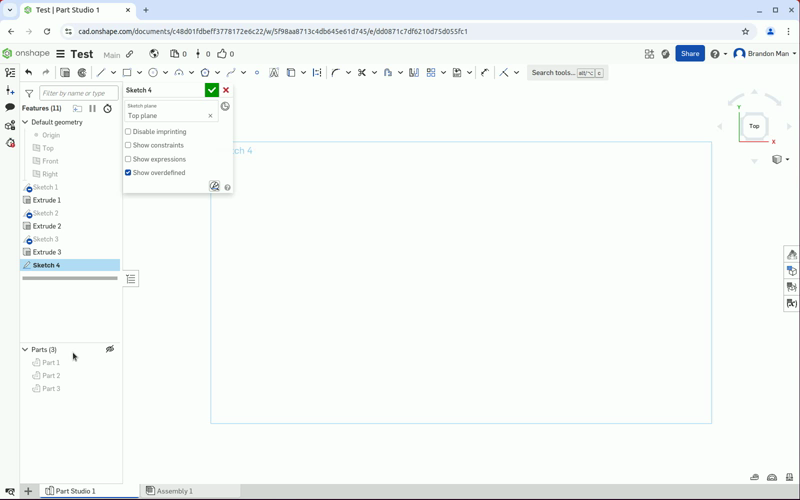
mouse_move(461, 282)
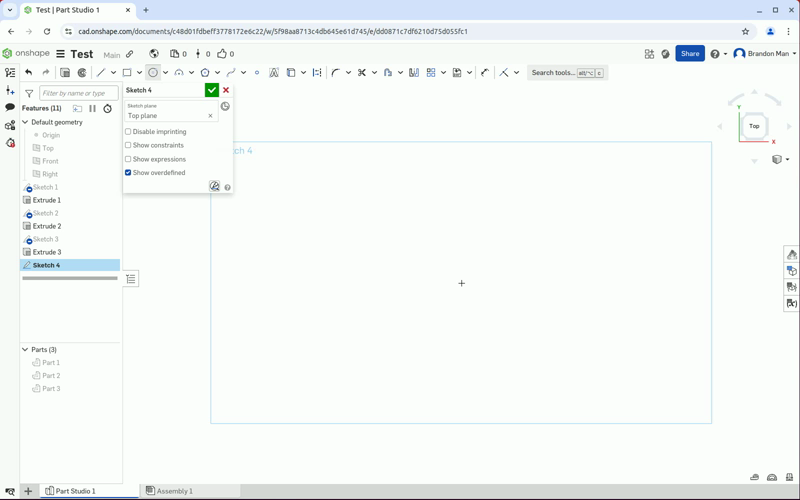
click(461, 282)
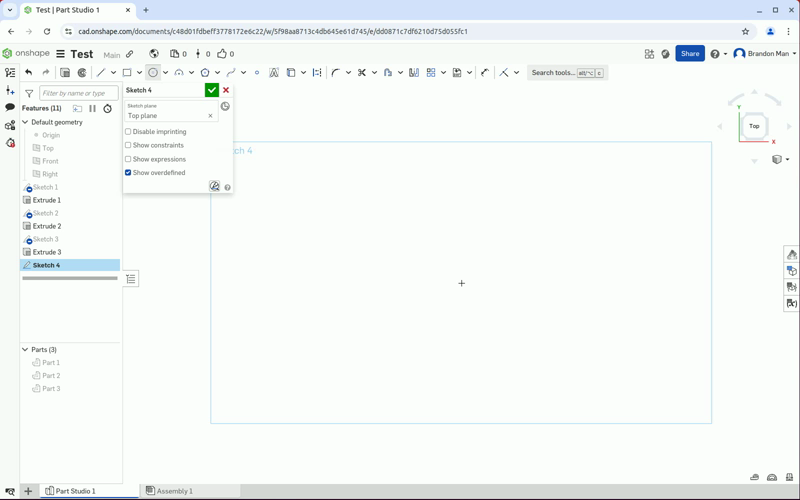
key_up(shift)
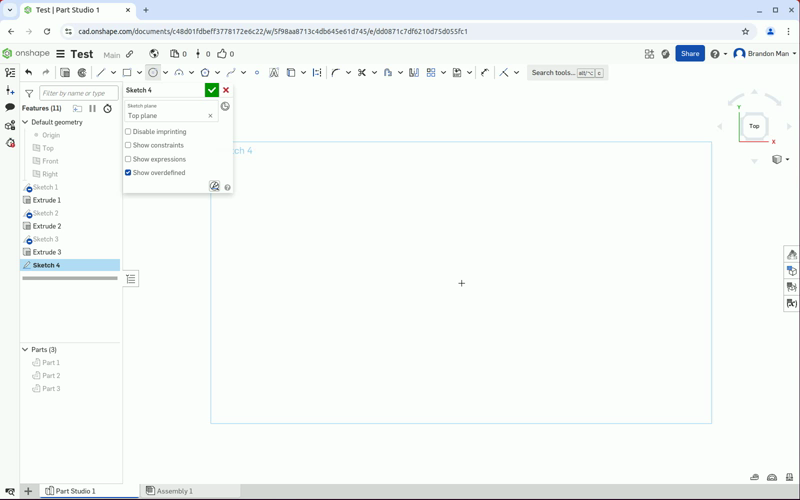
mouse_move(504, 282)
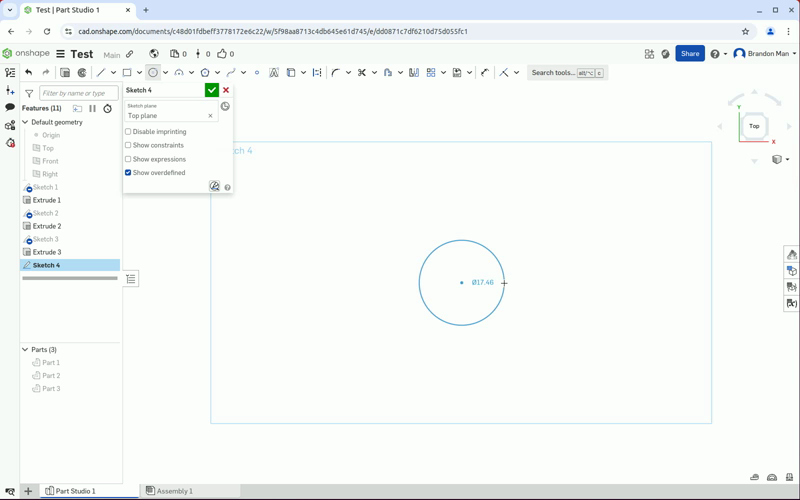
click(504, 282)
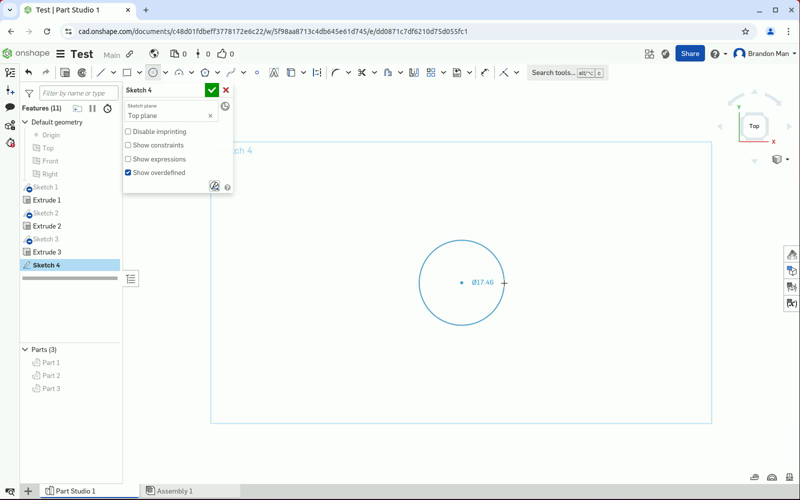
key(esc)
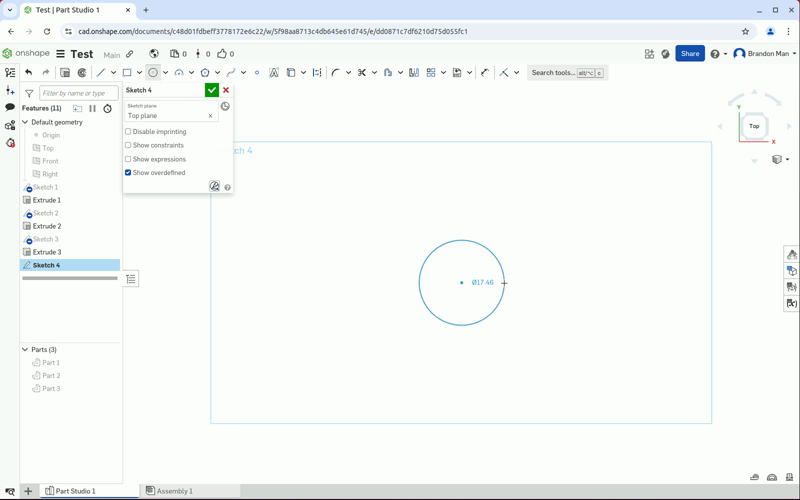
key(c)
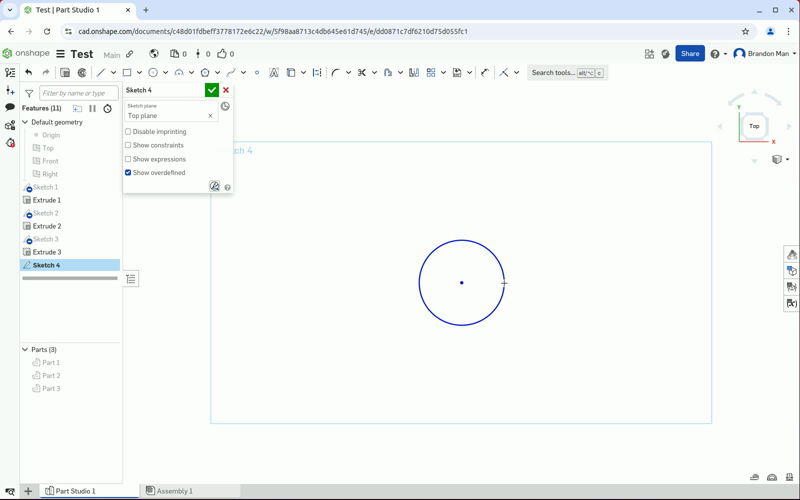
key_down(shift)
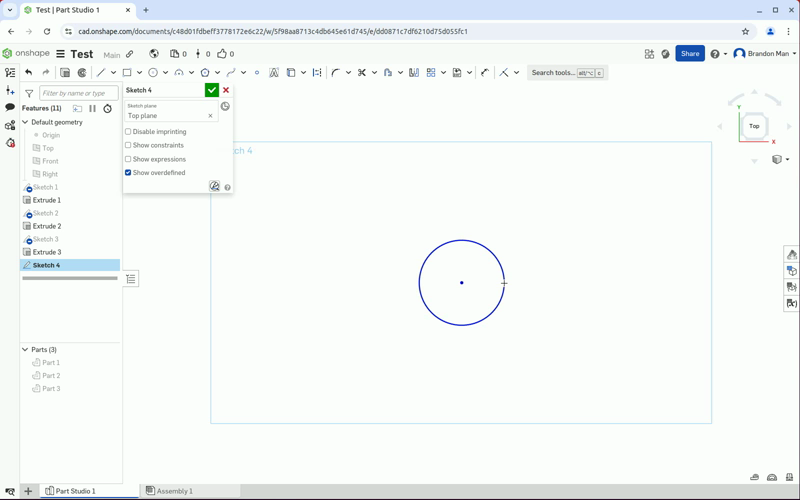
mouse_move(461, 282)
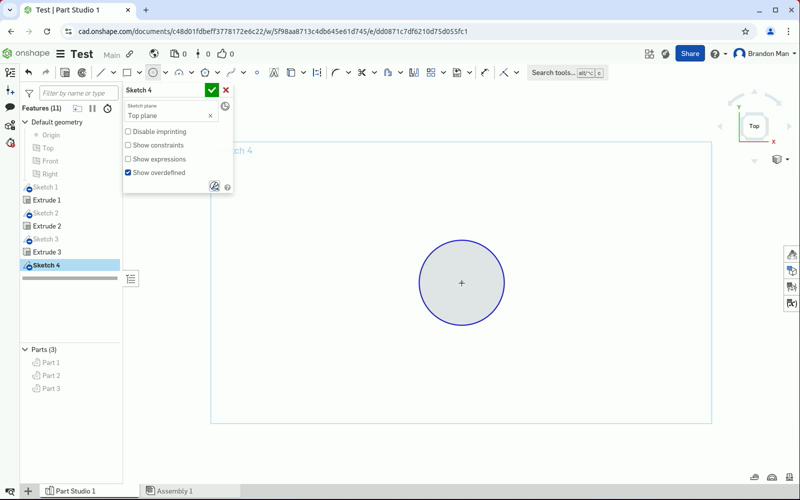
click(461, 282)
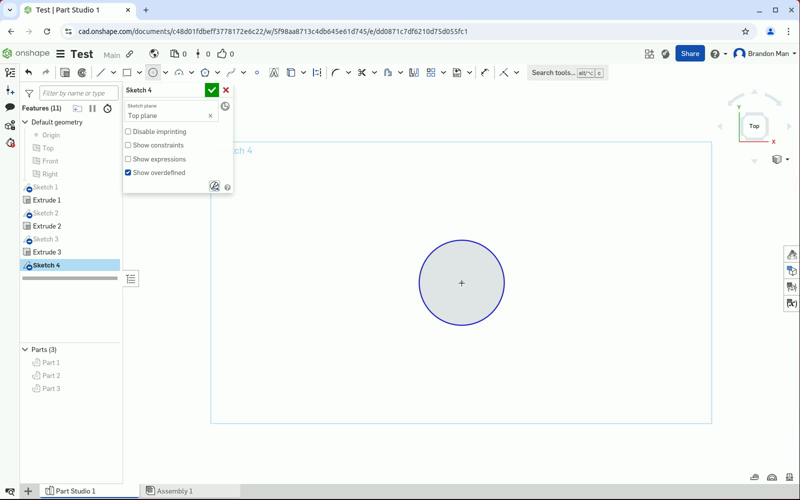
key_up(shift)
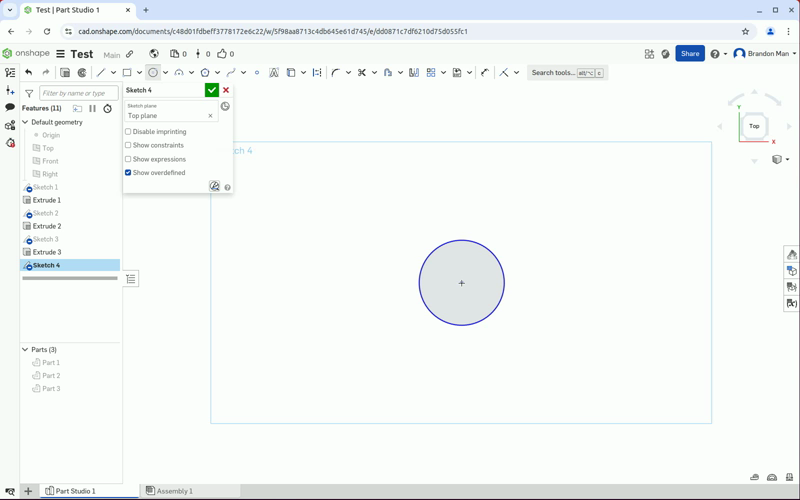
mouse_move(495, 282)
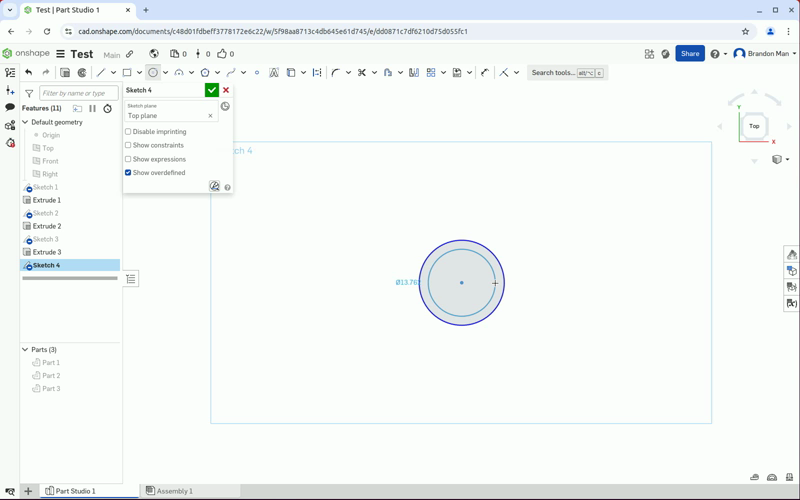
click(495, 282)
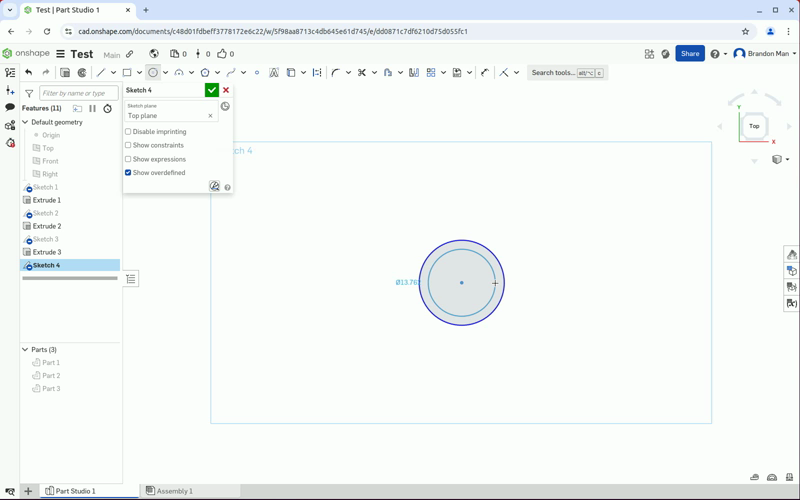
key(esc)
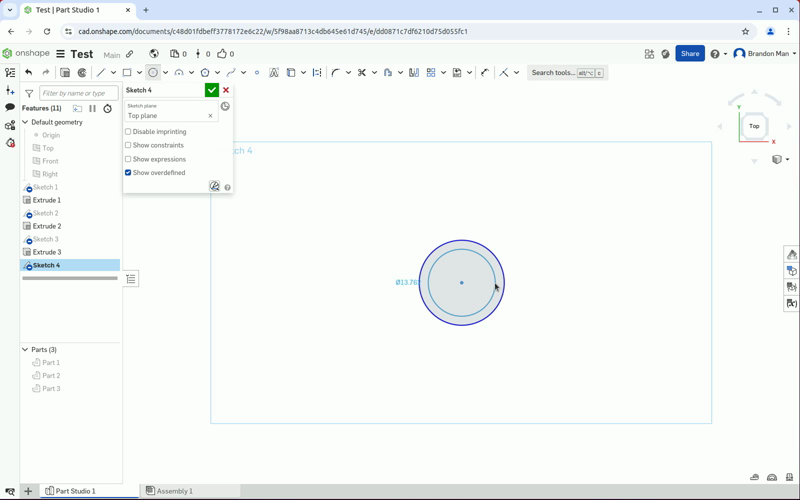
mouse_move(429, 258)
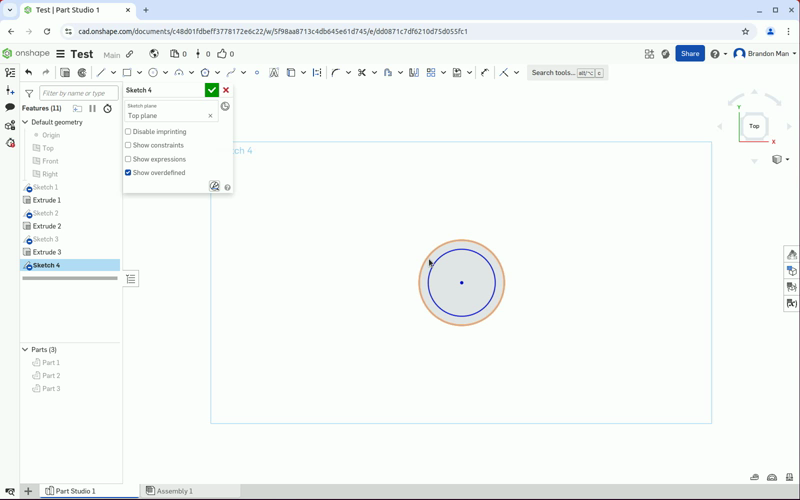
click(429, 258)
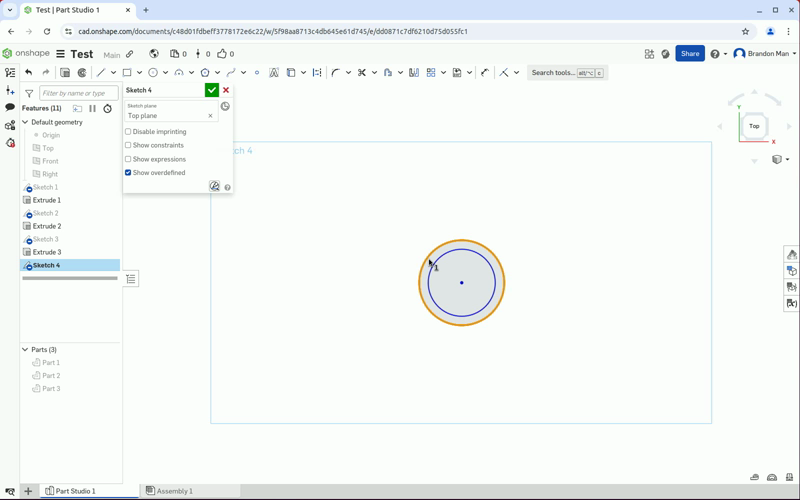
mouse_move(73, 352)
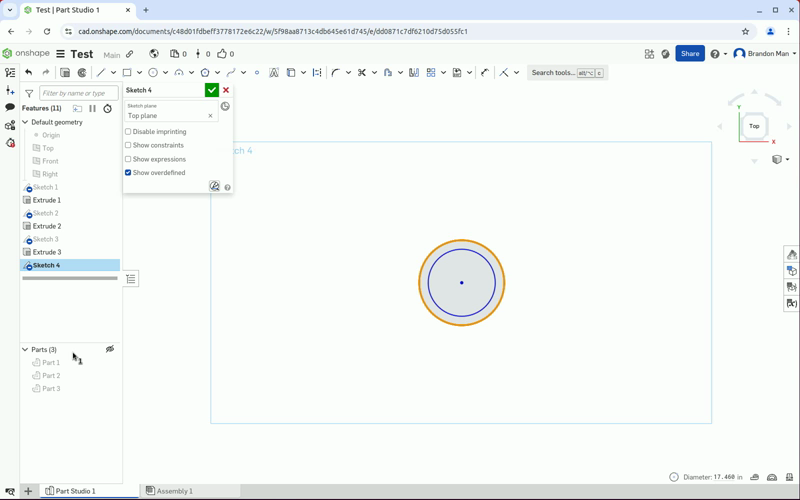
key(shift+y)
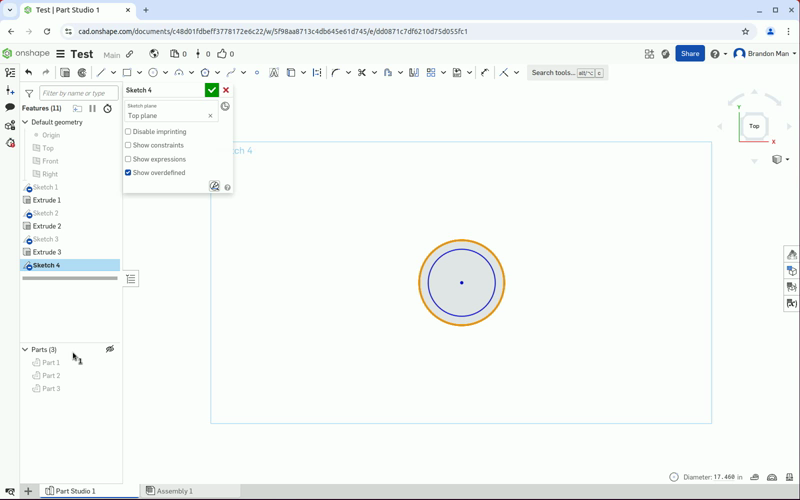
key(shift+e)
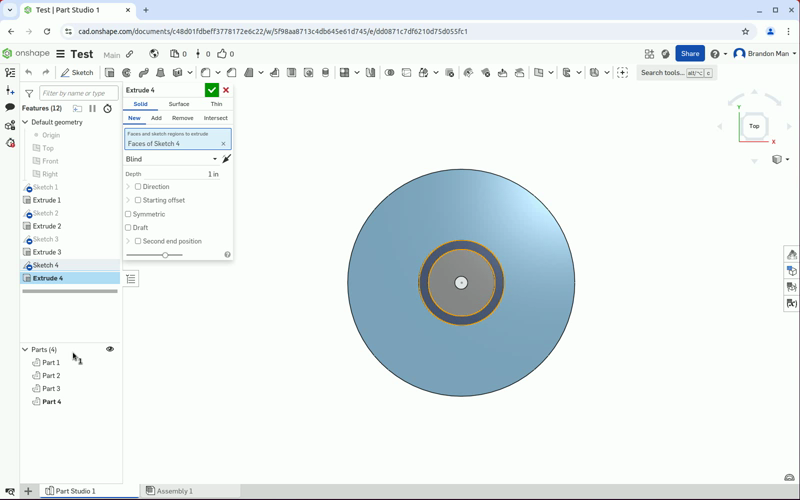
mouse_move(143, 106)
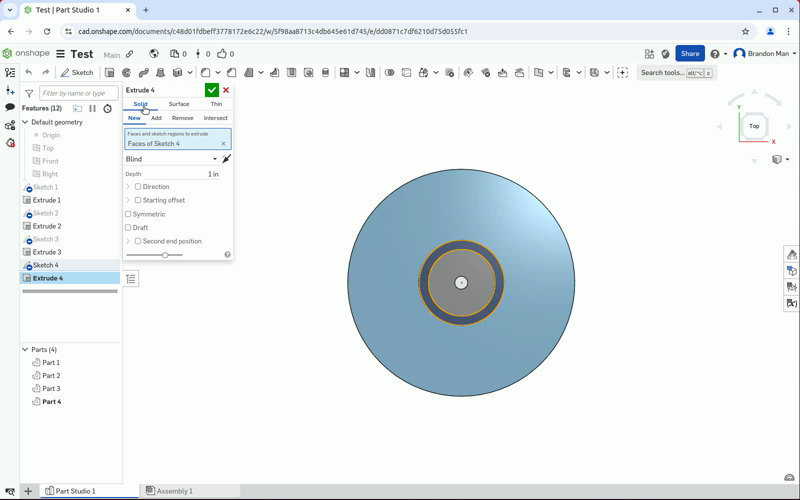
click(143, 106)
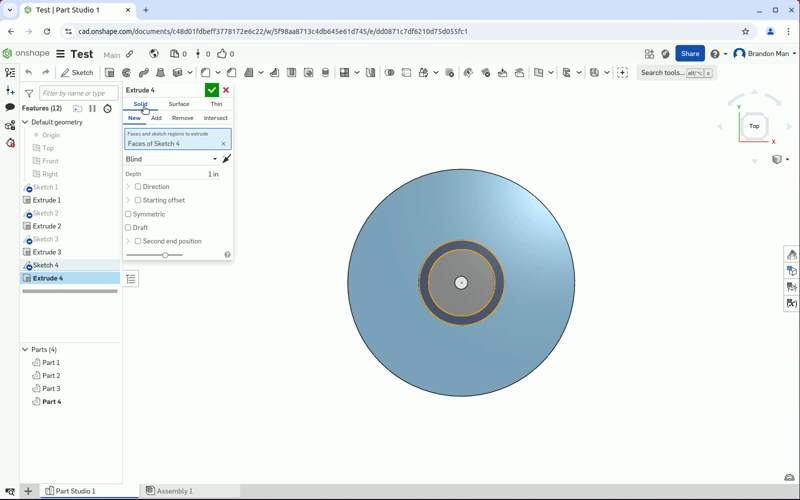
mouse_move(137, 120)
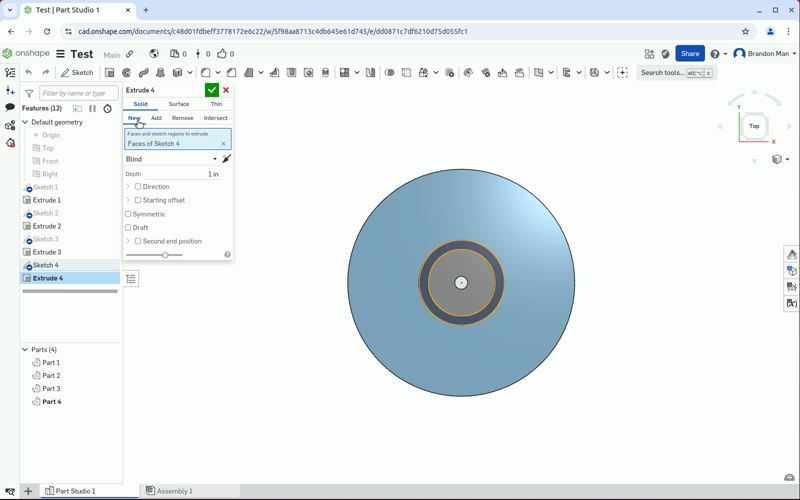
click(137, 120)
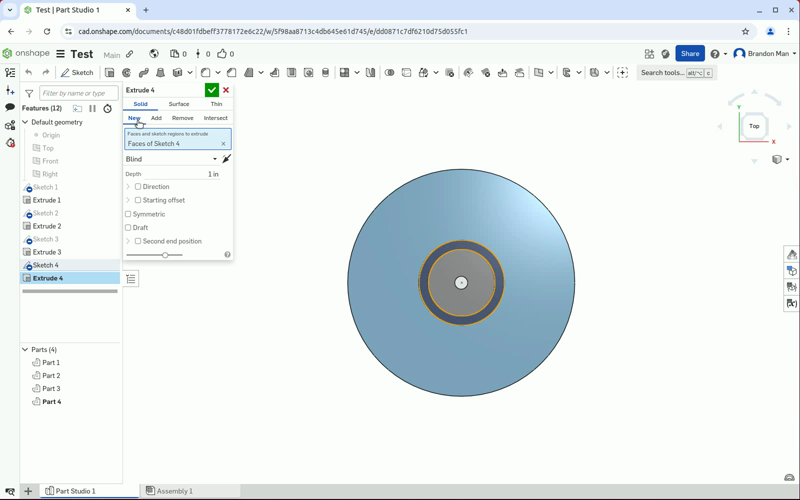
key(tab, 4)
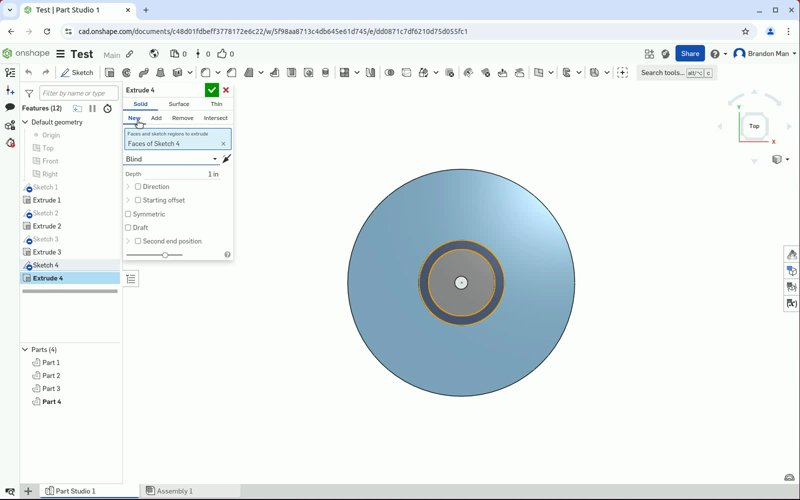
text(17.331)
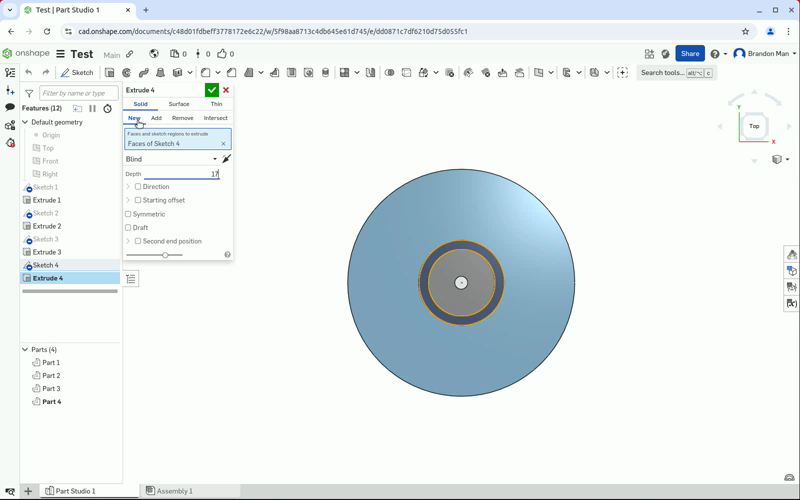
key(enter)
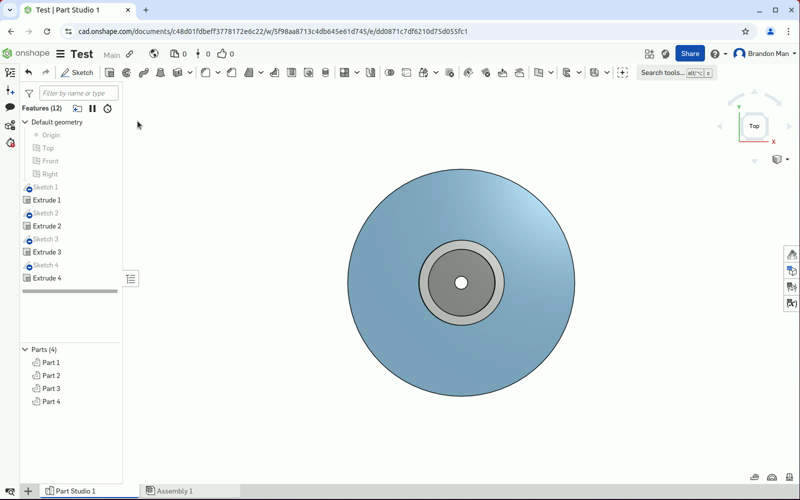
key(shift+h)
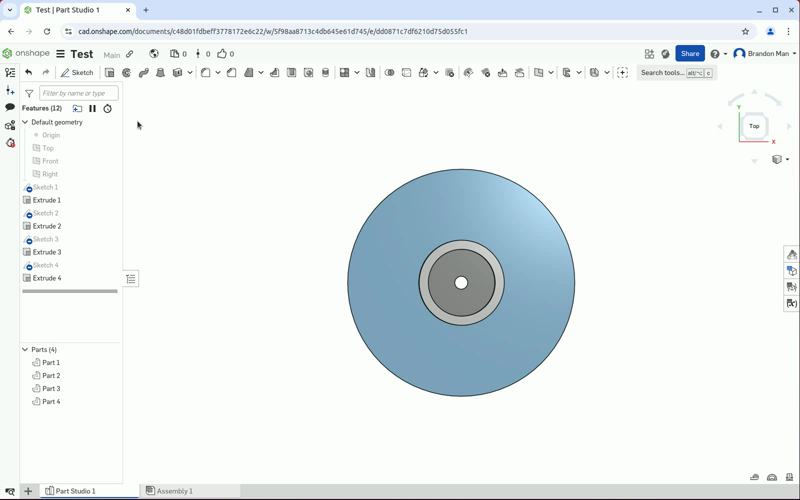
key(shift+h)
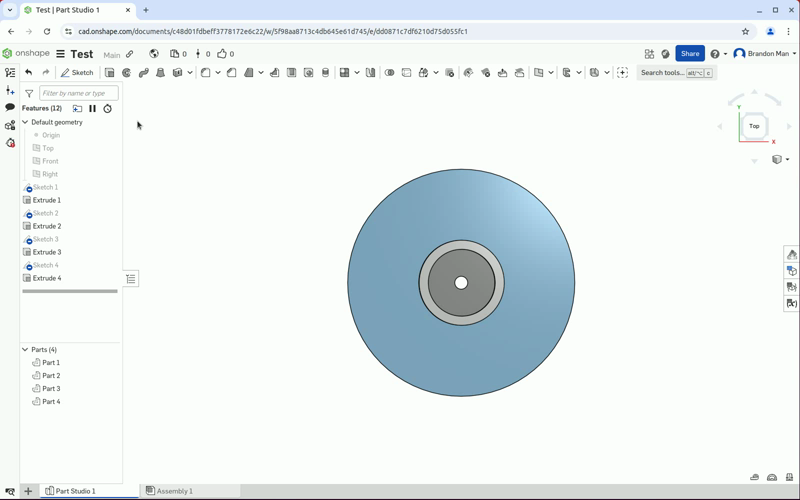
mouse_move(73, 189)
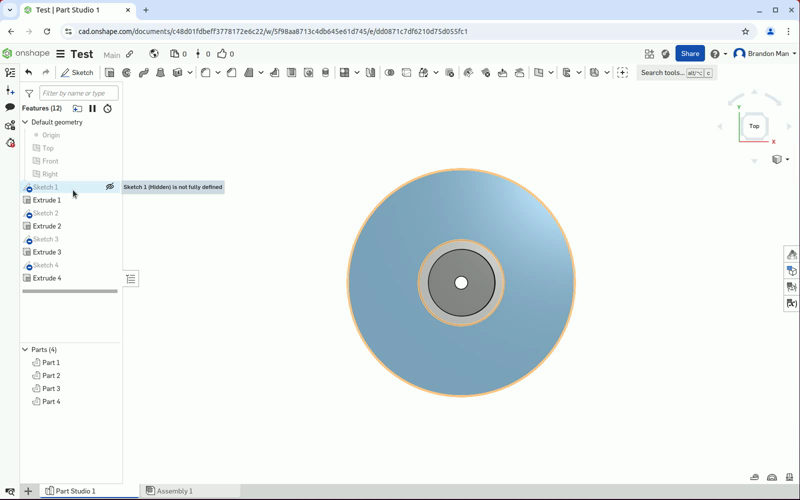
click(73, 189)
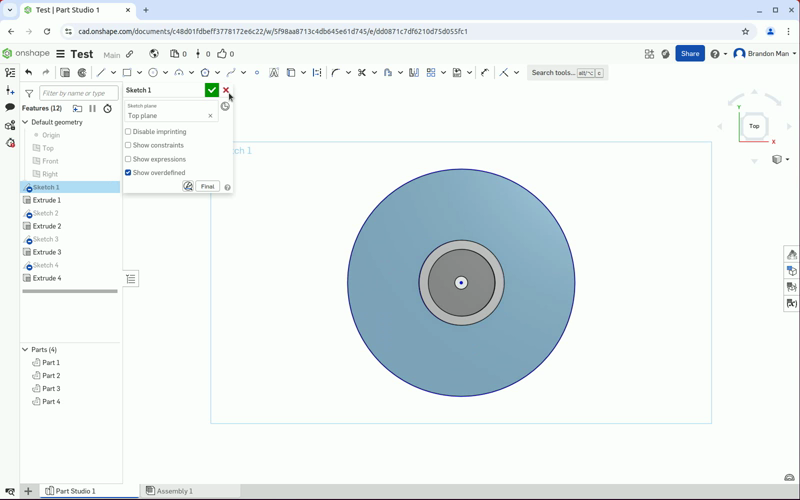
mouse_move(229, 92)
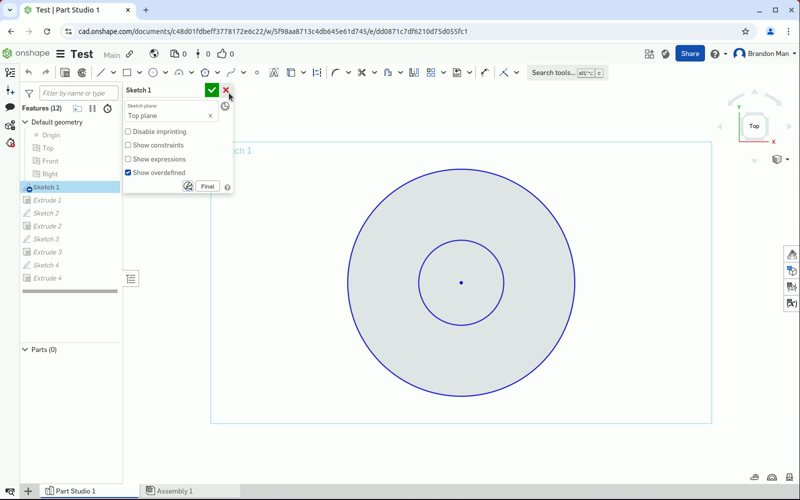
click(229, 92)
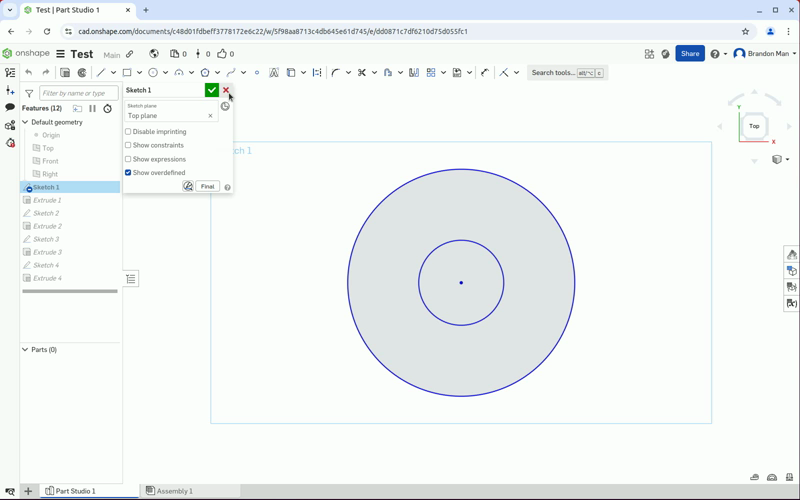
key(shift+s)
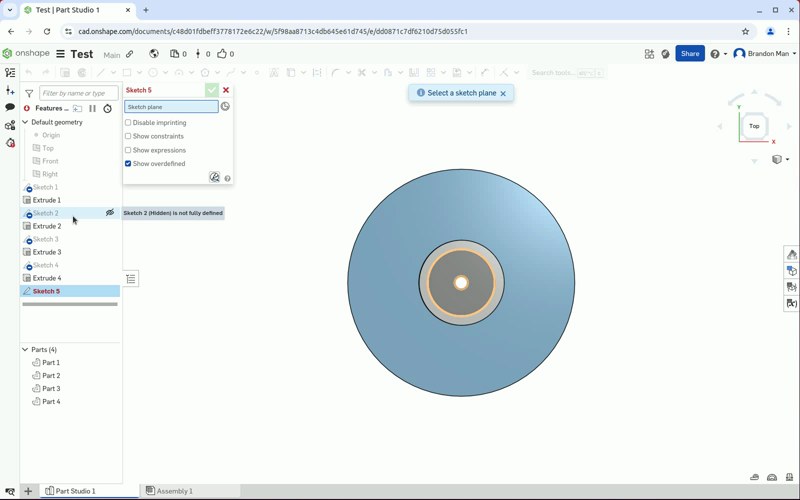
scroll(3)
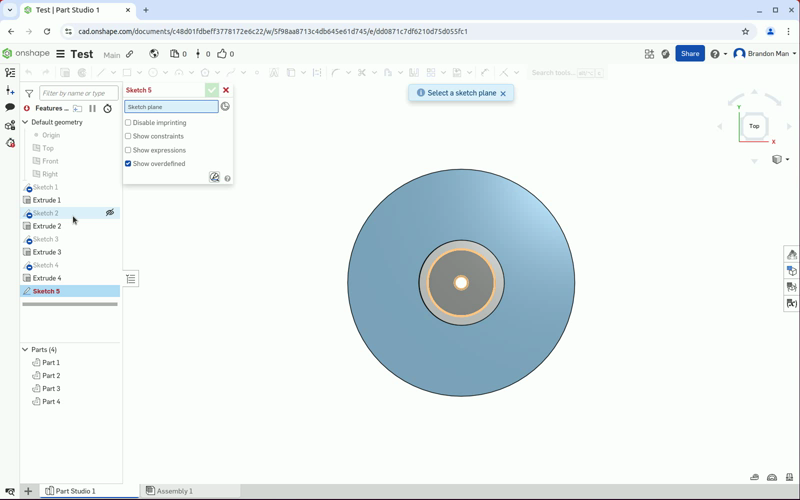
mouse_move(73, 150)
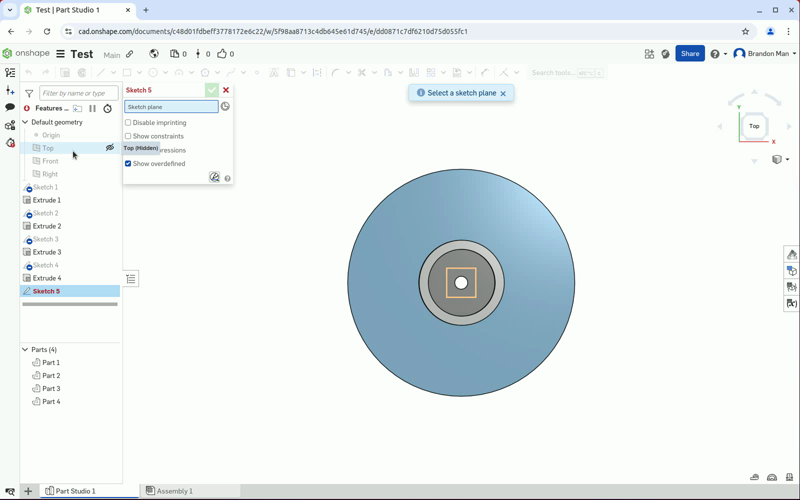
click(73, 150)
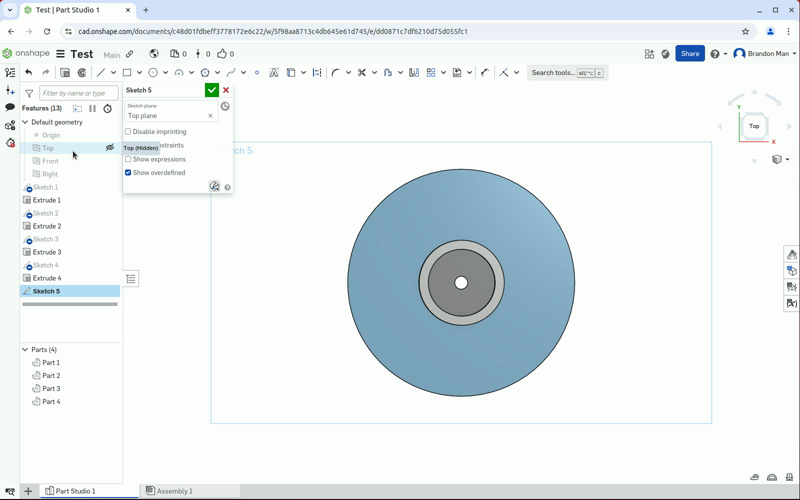
mouse_move(73, 352)
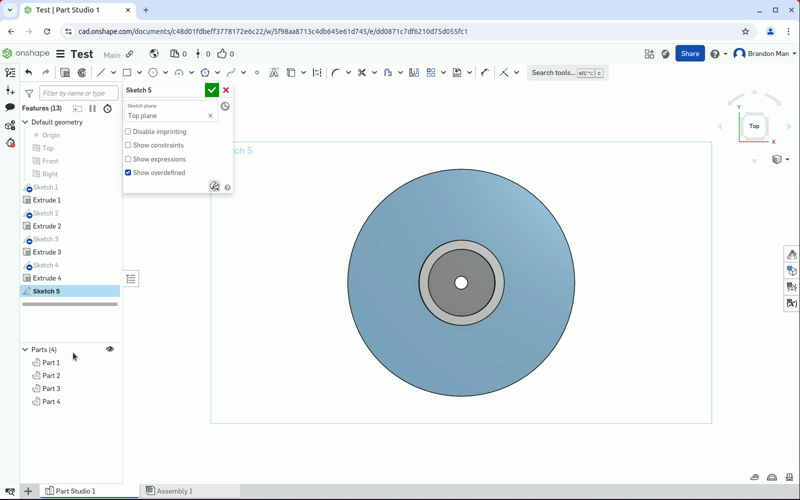
key(y)
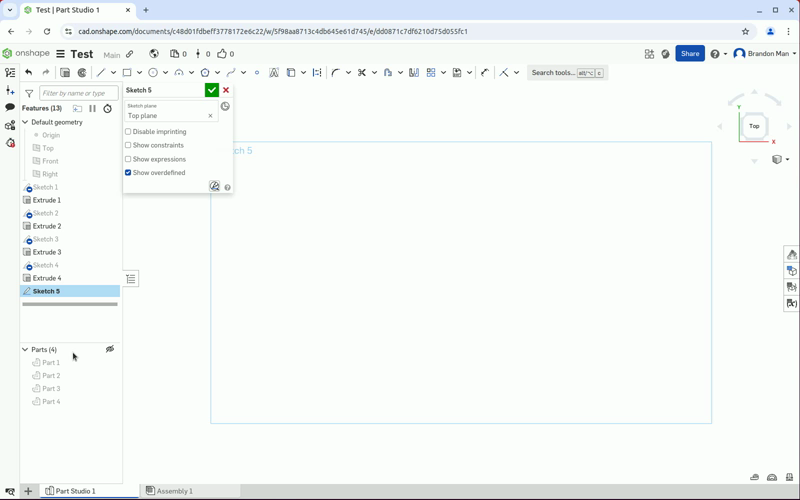
key(c)
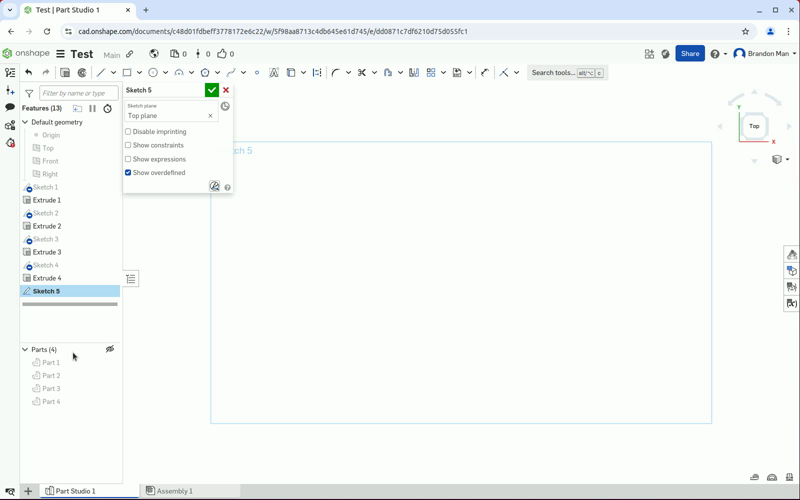
key_down(shift)
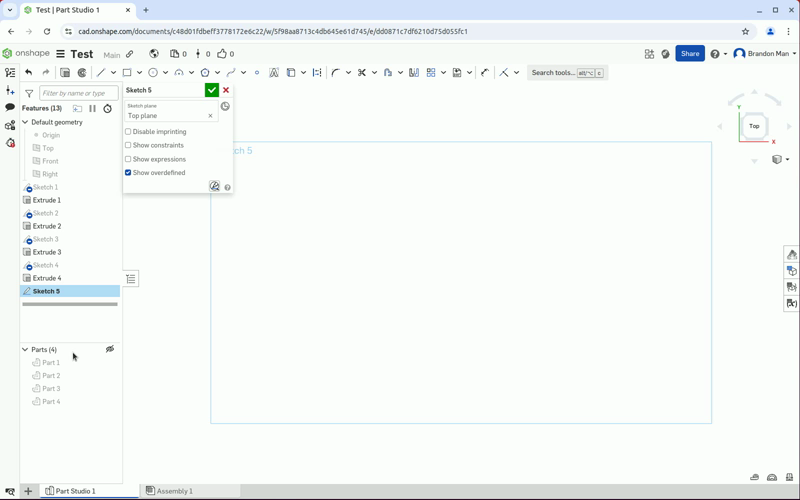
mouse_move(461, 282)
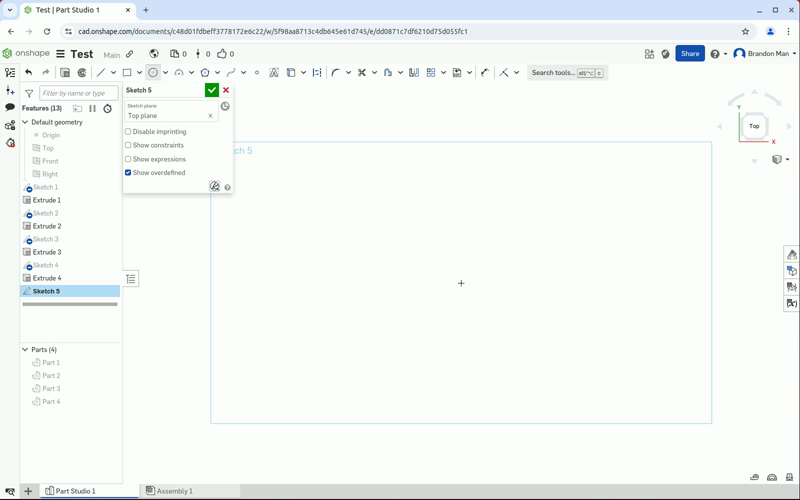
click(461, 282)
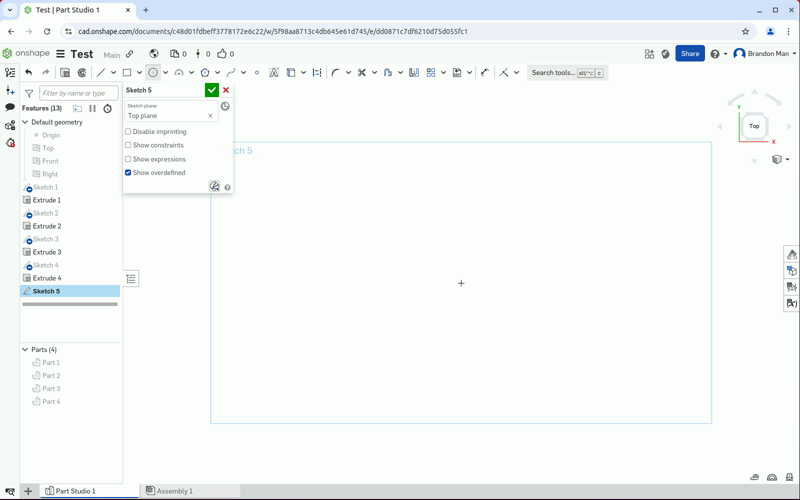
key_up(shift)
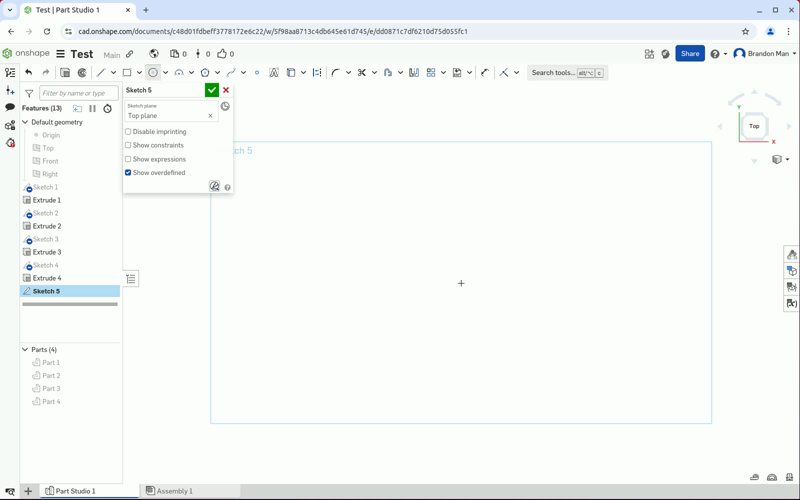
mouse_move(574, 282)
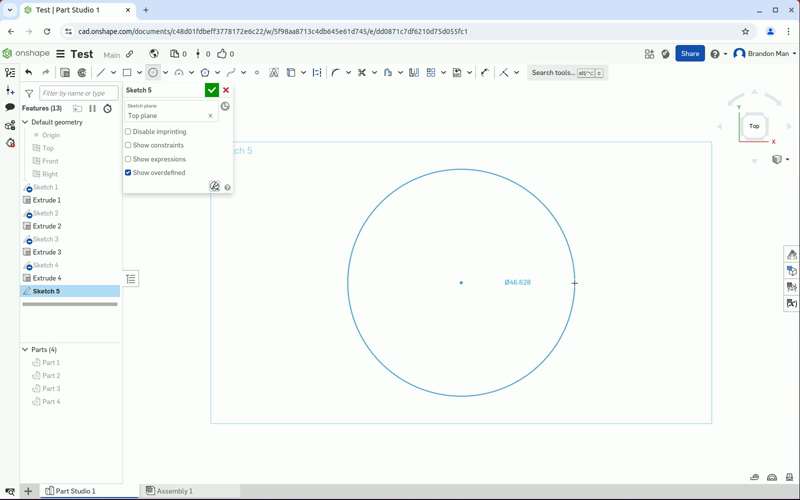
click(574, 282)
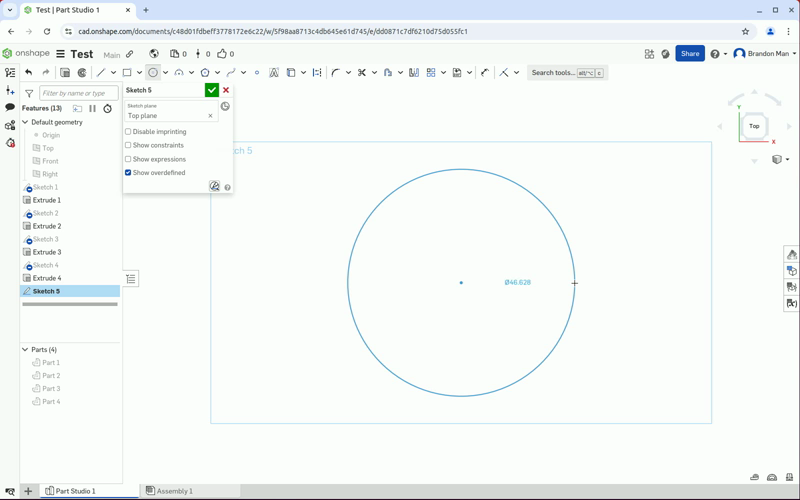
key(esc)
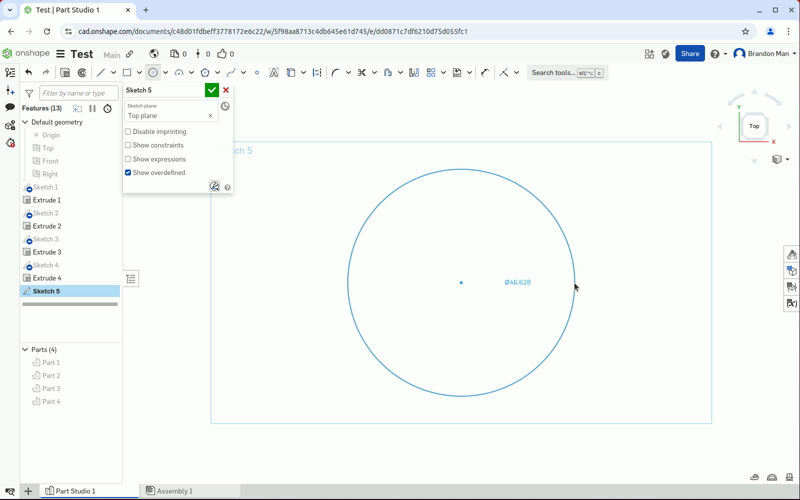
key(c)
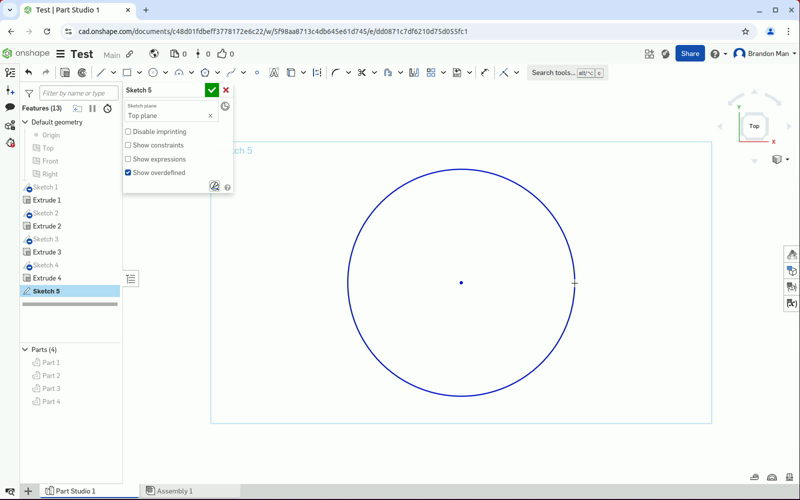
key_down(shift)
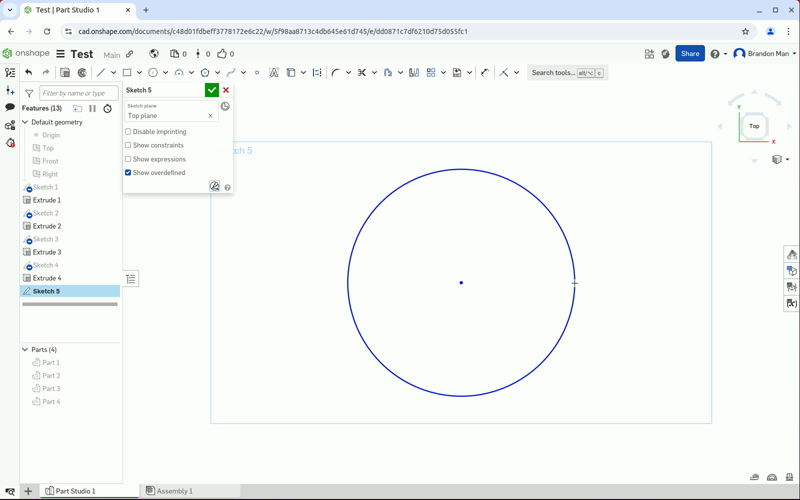
mouse_move(461, 282)
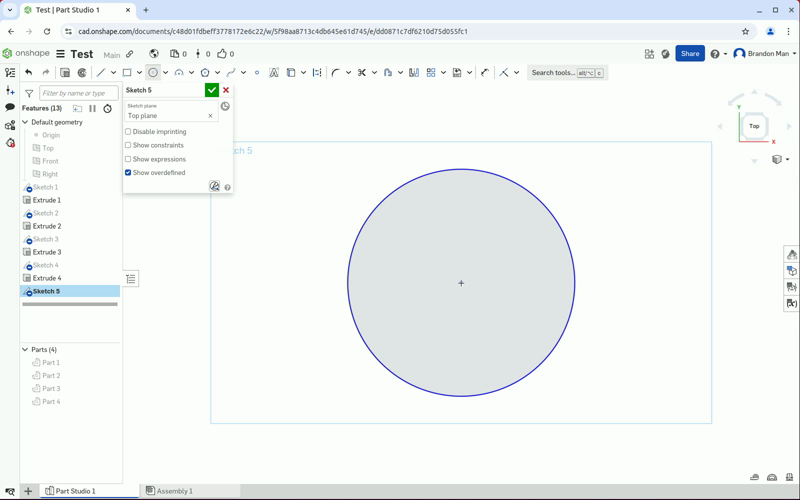
click(461, 282)
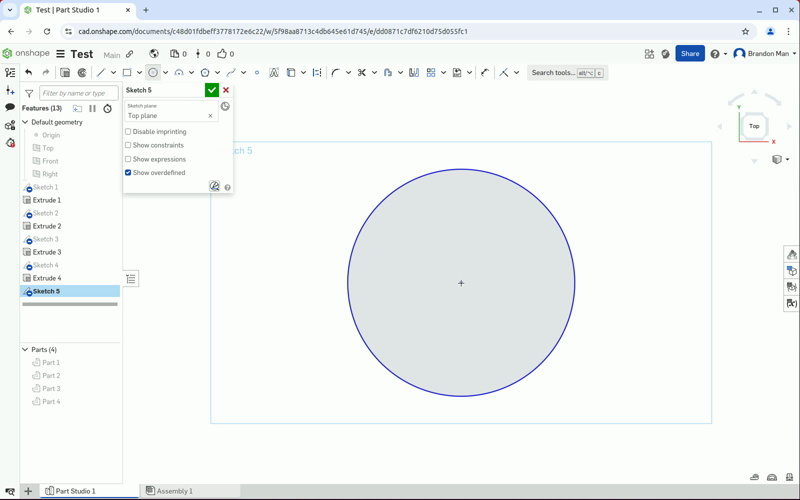
key_up(shift)
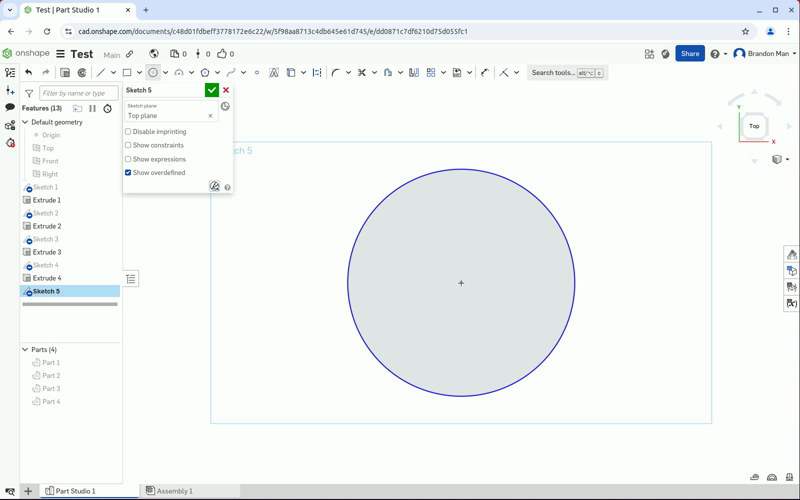
mouse_move(503, 282)
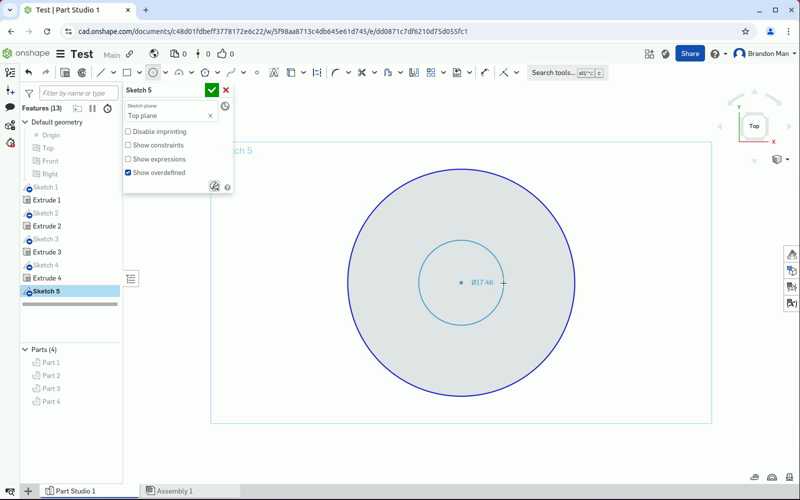
click(503, 282)
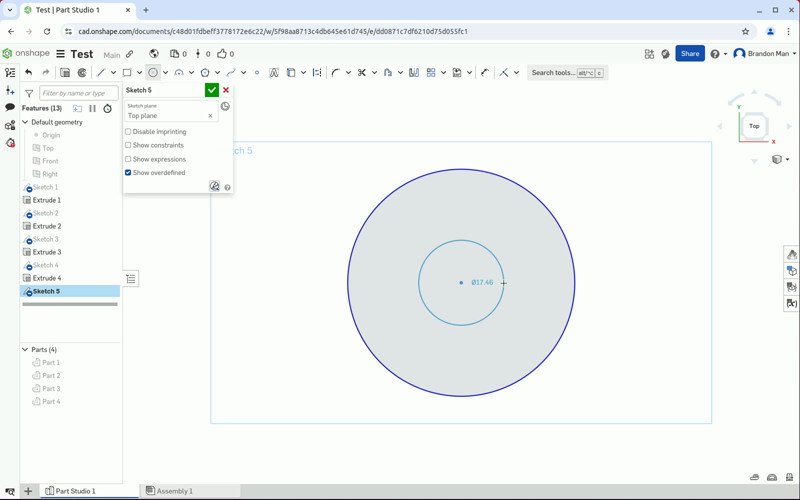
key(esc)
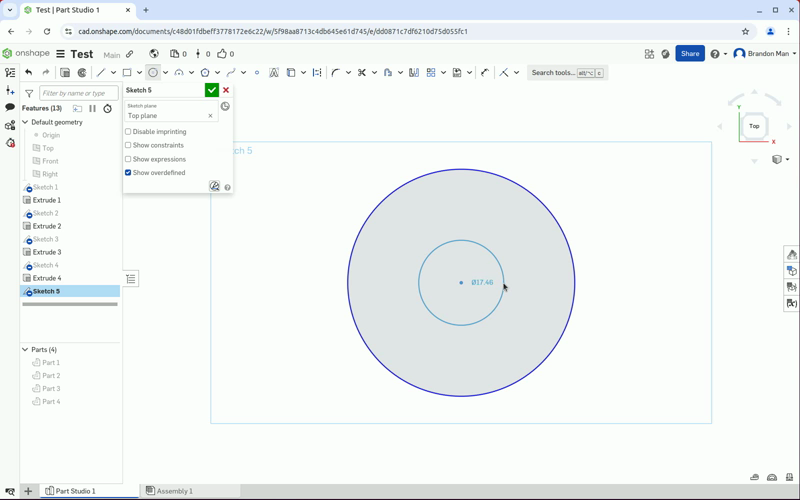
mouse_move(452, 196)
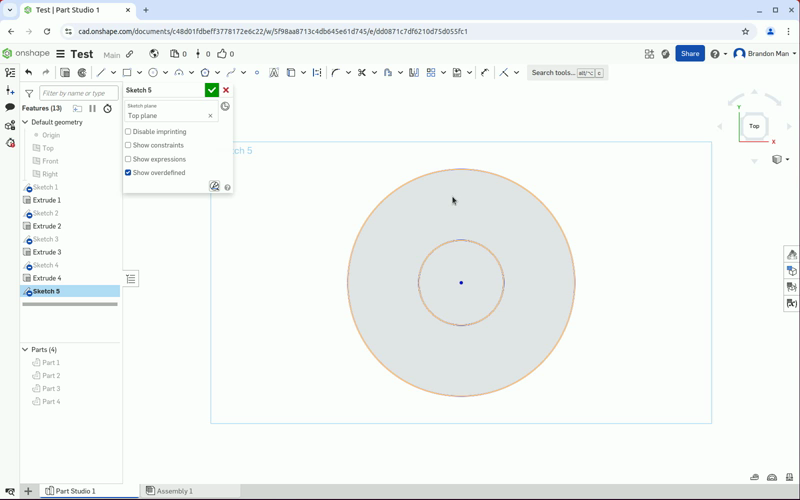
click(452, 196)
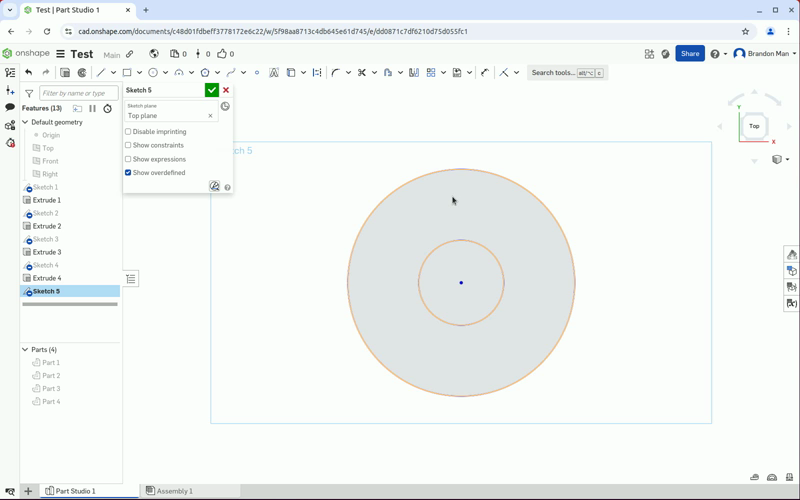
mouse_move(73, 352)
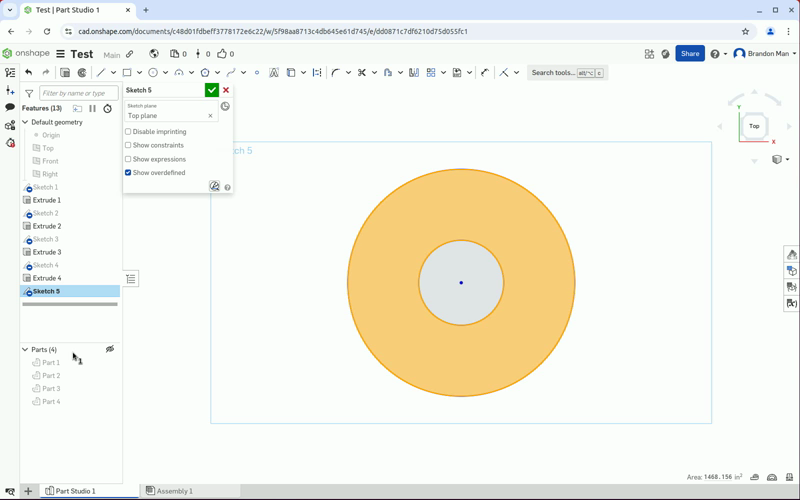
key(shift+y)
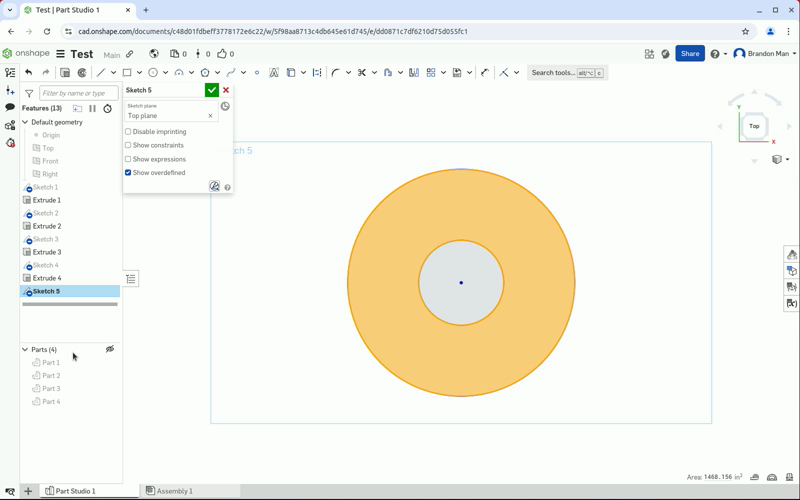
key(shift+e)
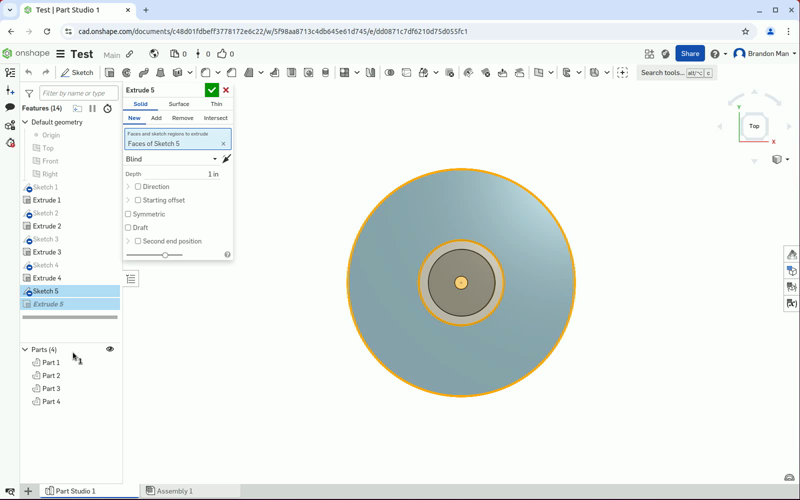
mouse_move(143, 106)
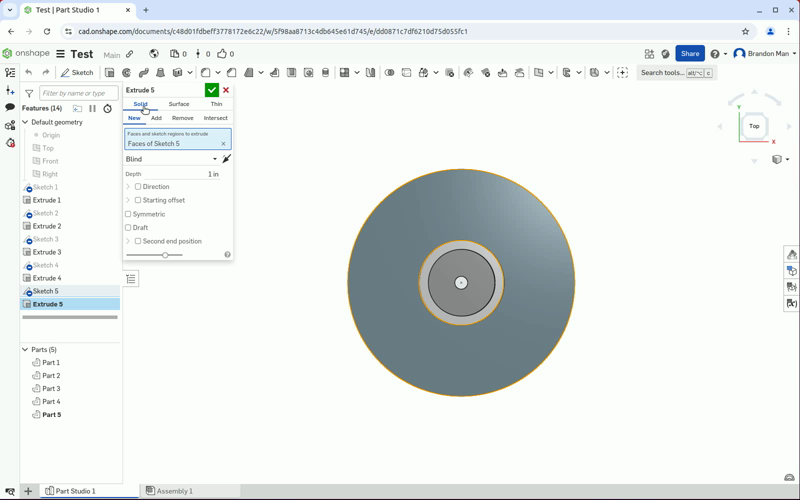
click(143, 106)
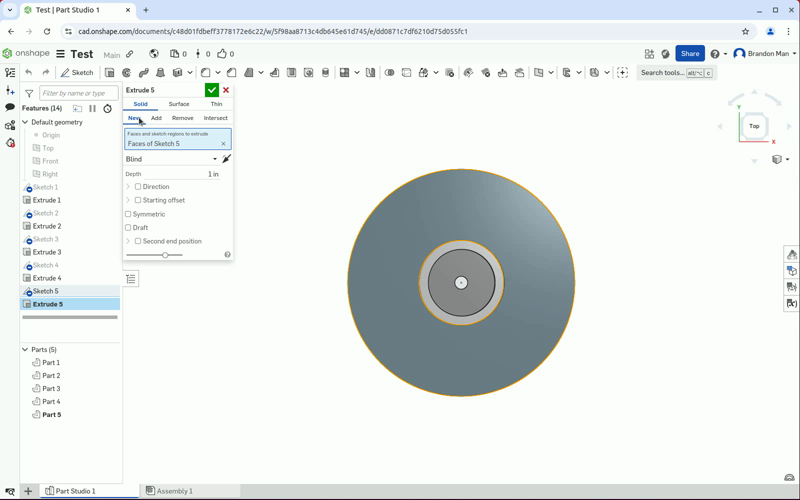
mouse_move(137, 120)
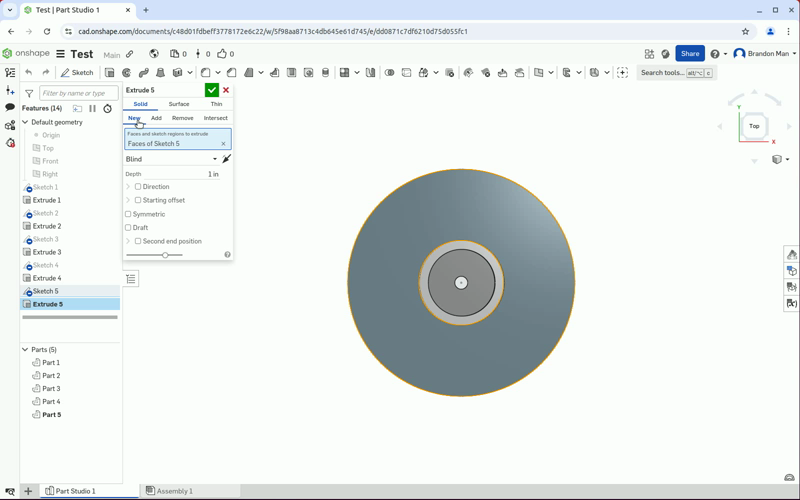
click(137, 120)
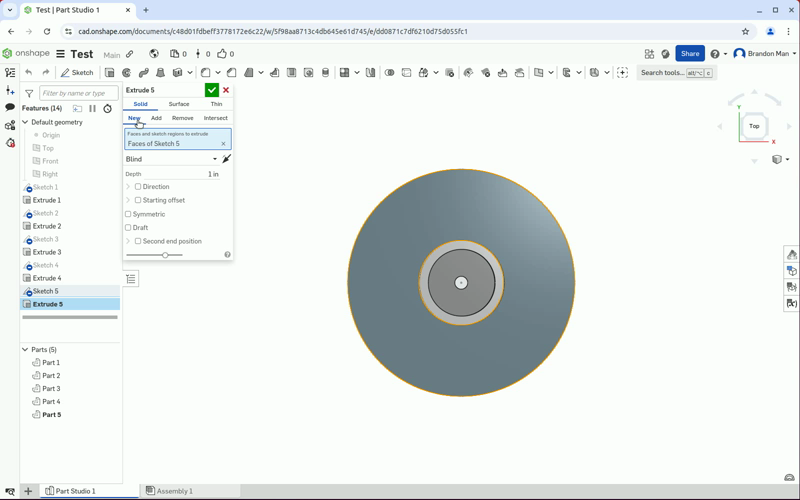
key(tab, 4)
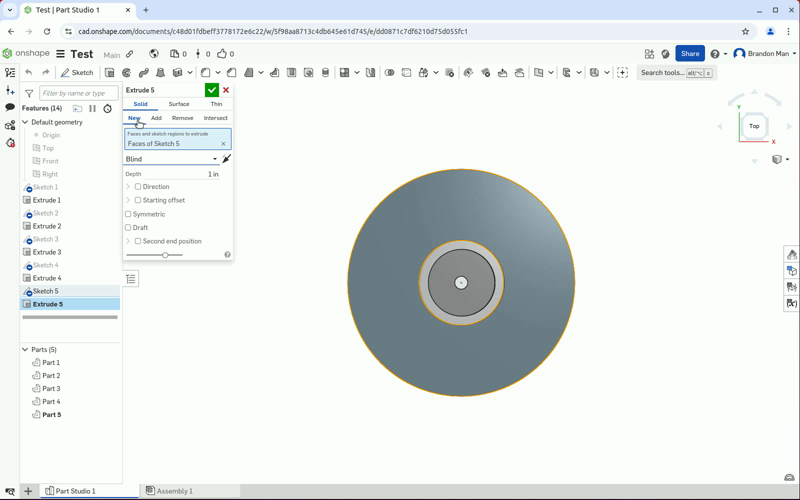
text(1.685)
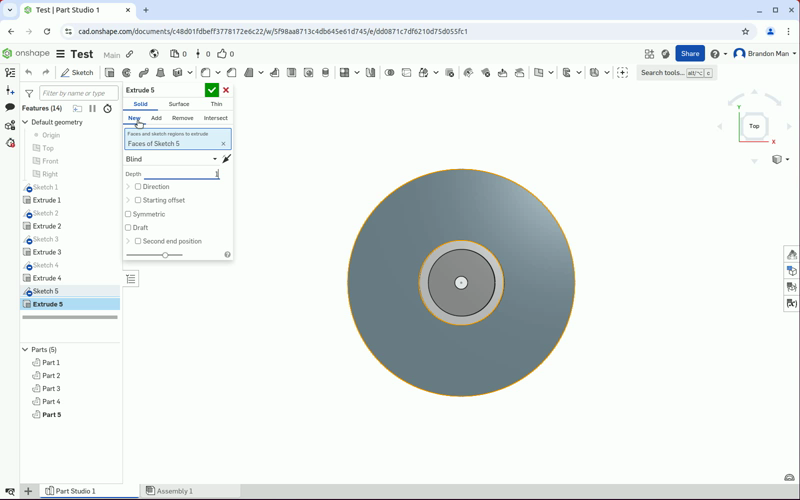
key(enter)
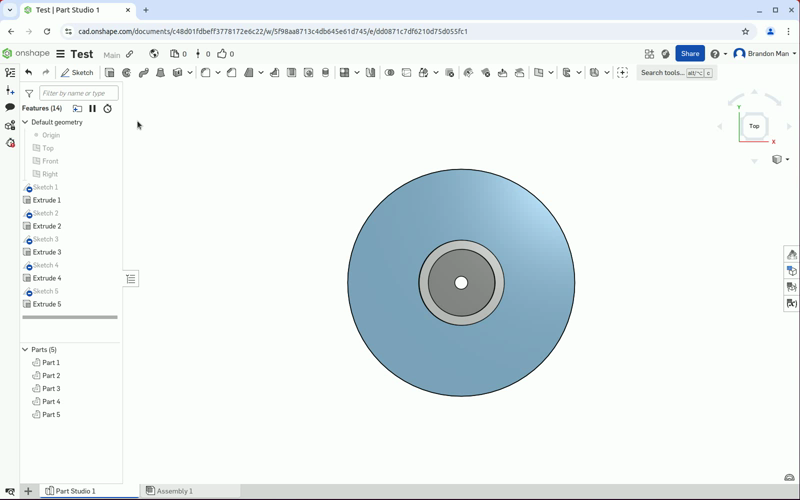
key(shift+h)
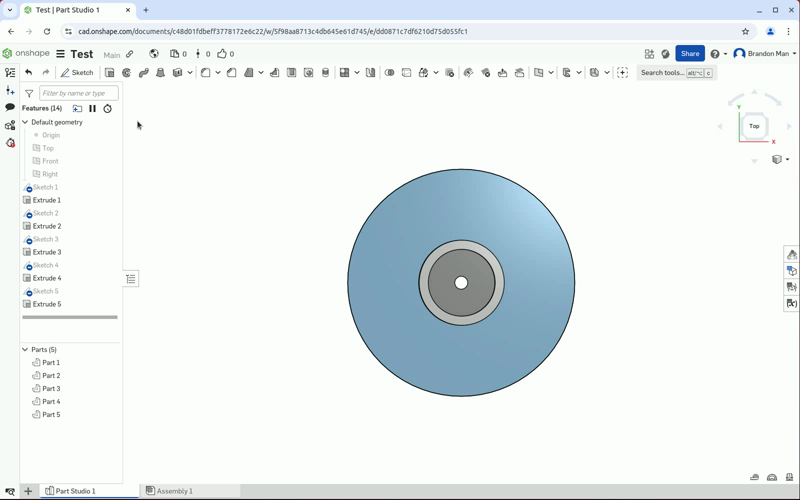
key(shift+h)
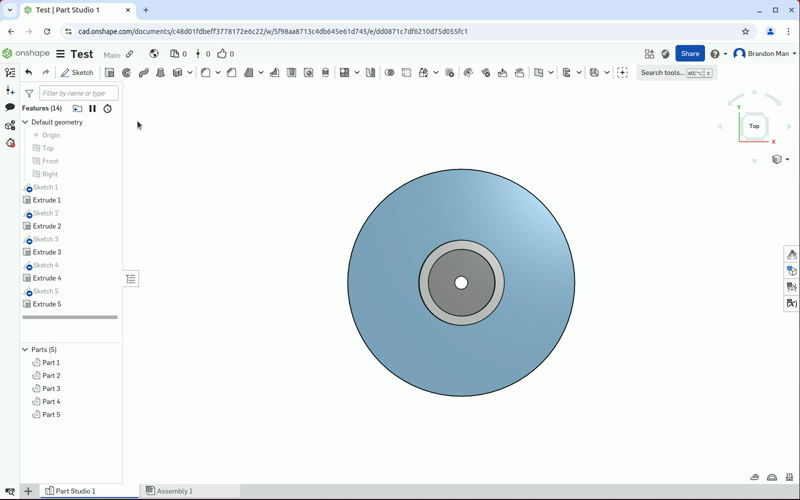
key(shift+7)
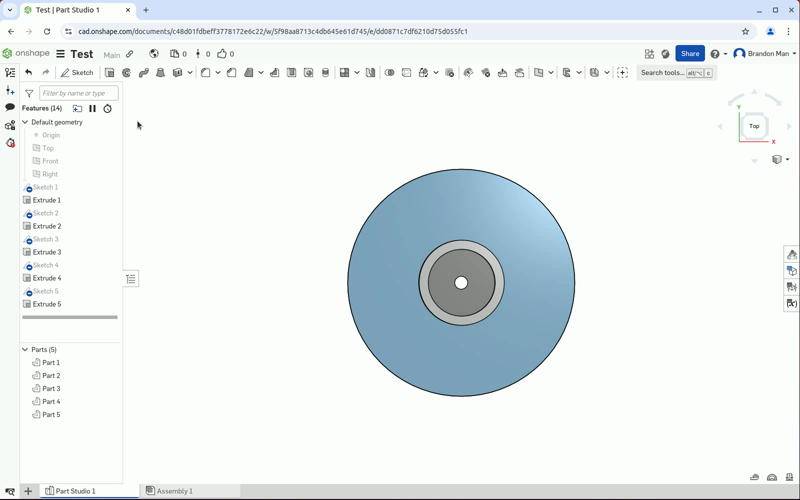
key(up, 3)
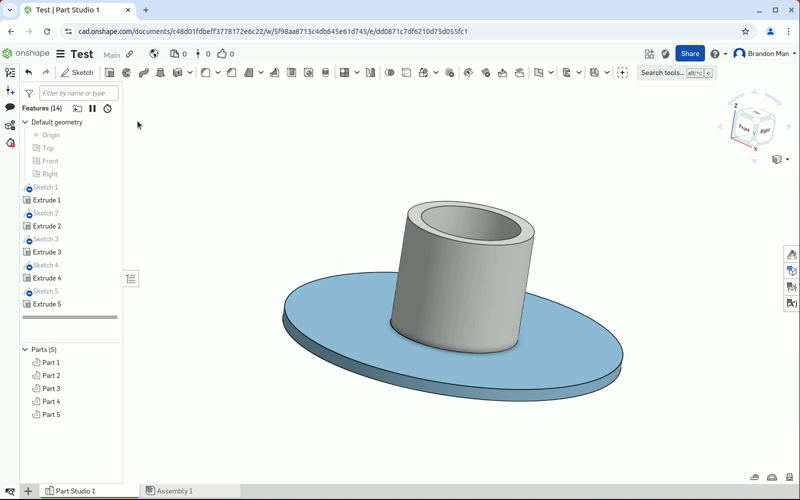
key(left, 3)
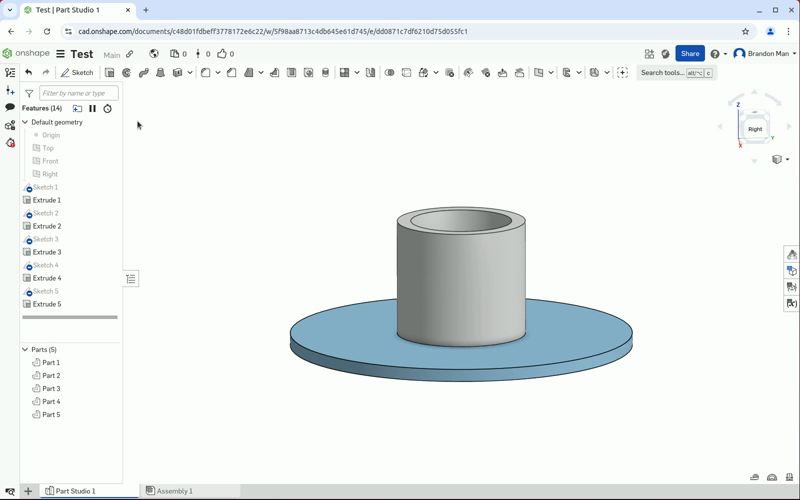
key(right, 3)
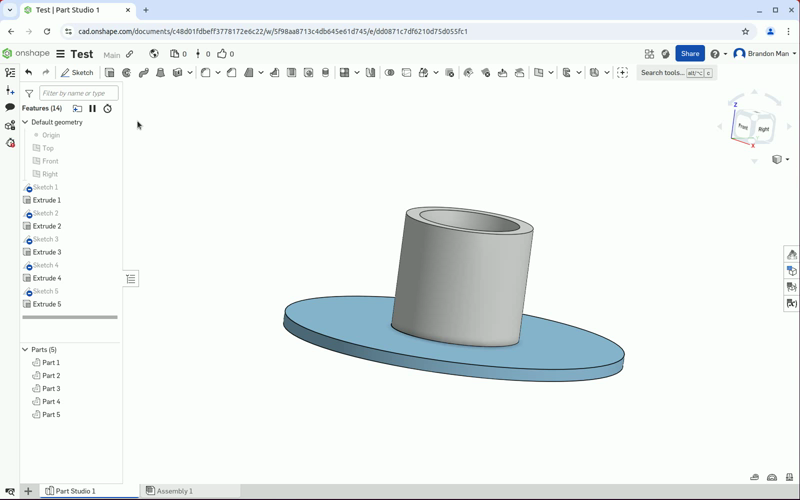
key(down, 3)
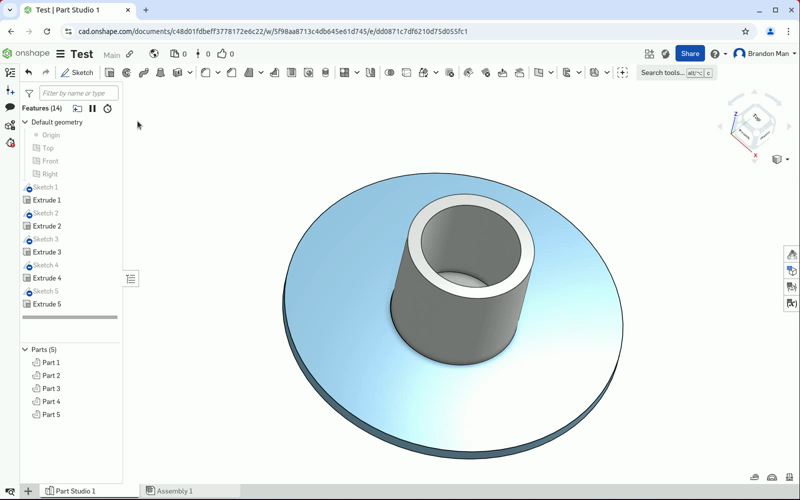
mouse_move(73, 189)
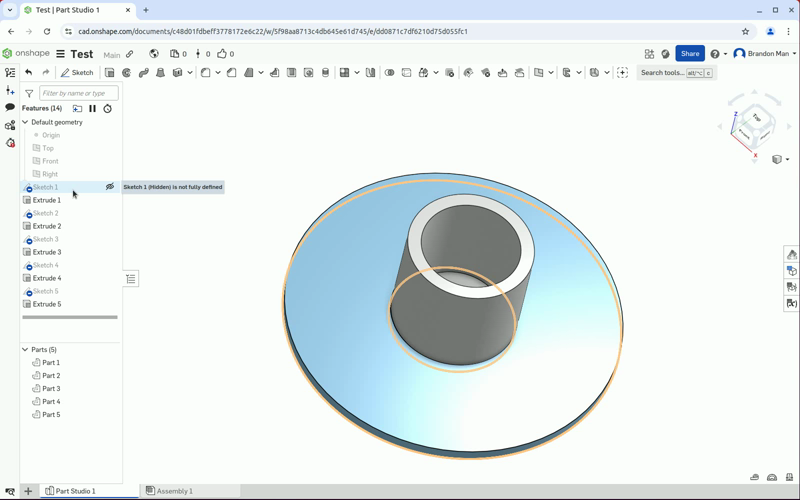
click(73, 189)